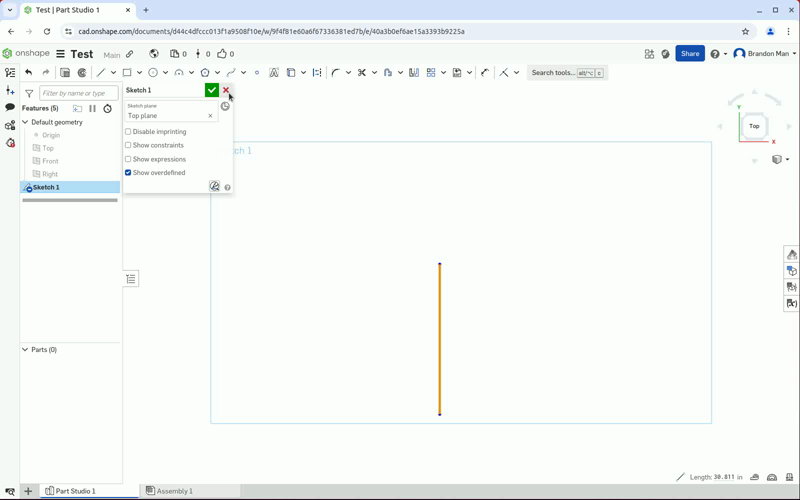
key(shift+h)
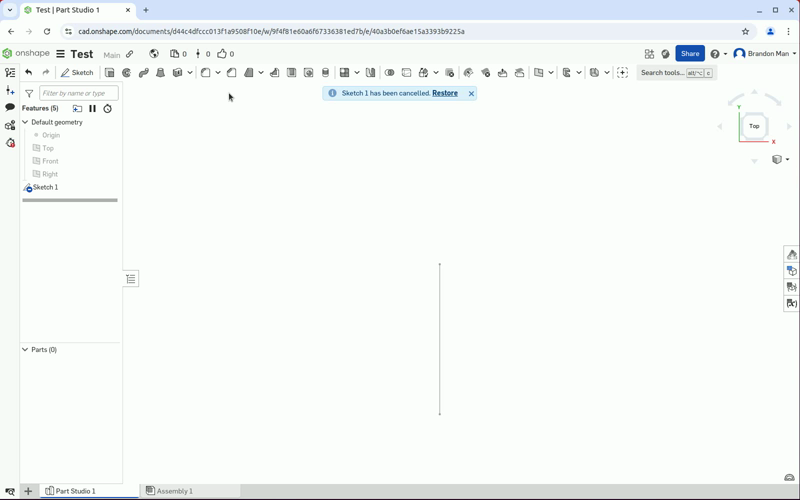
mouse_move(73, 352)
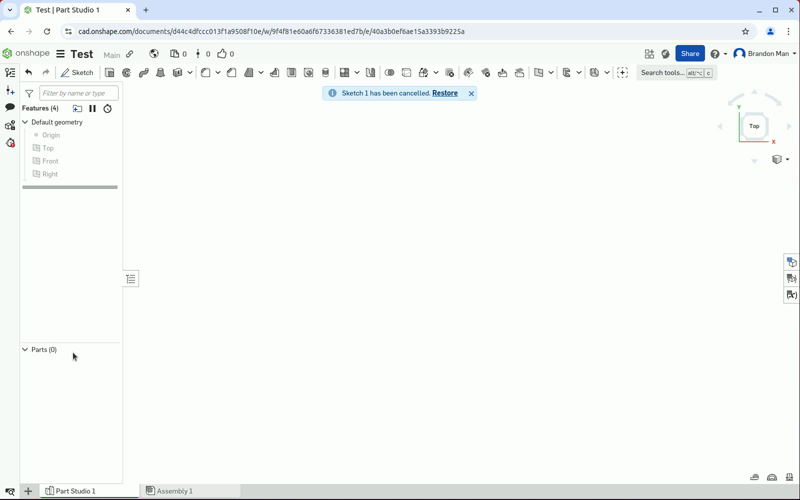
key(y)
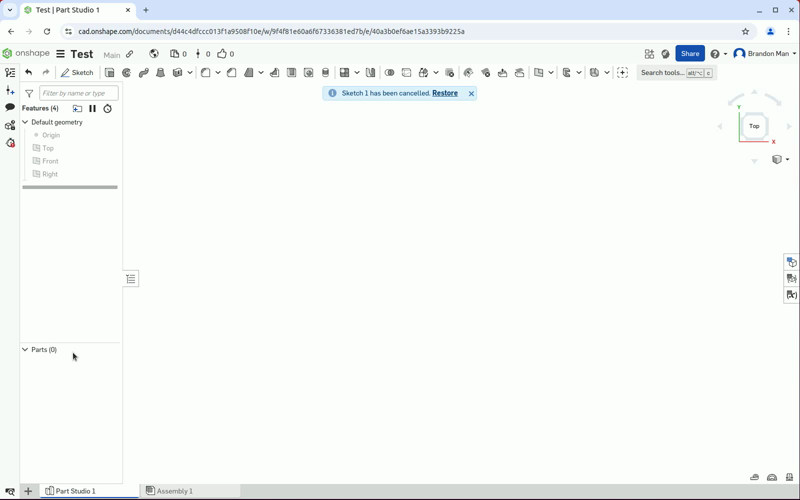
key(shift+p)
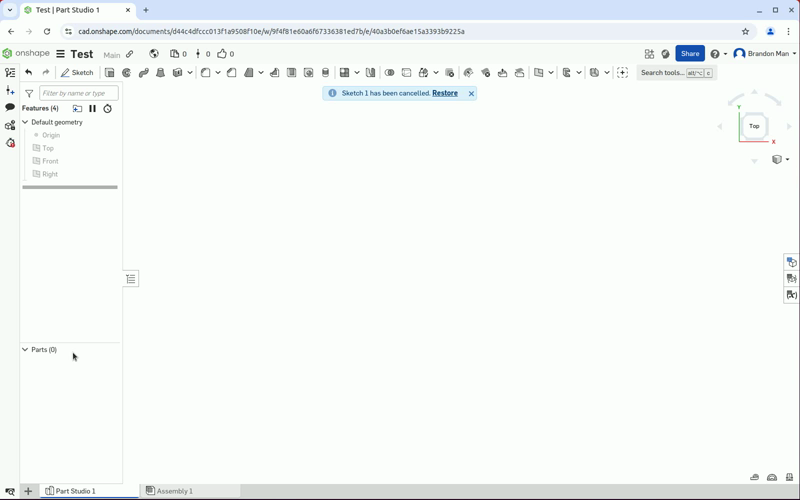
key(space)
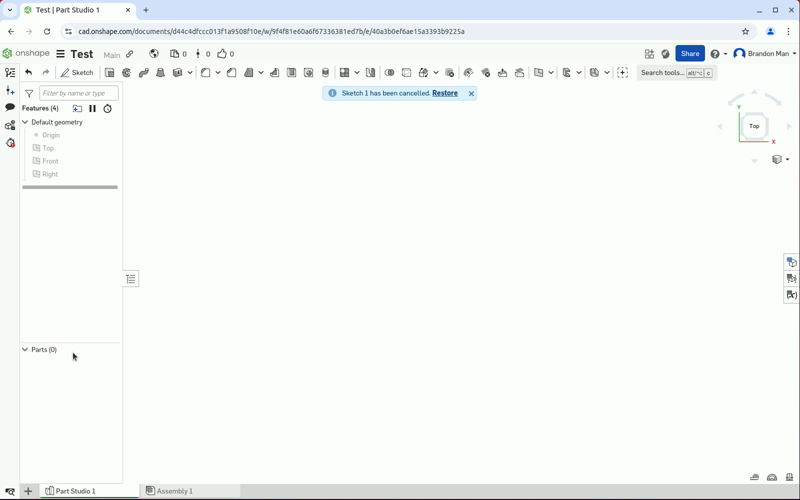
key_down(shift)
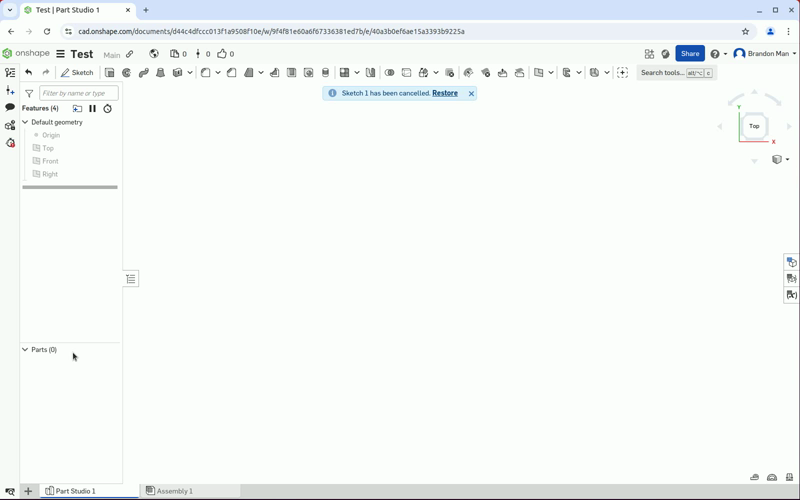
key(up)
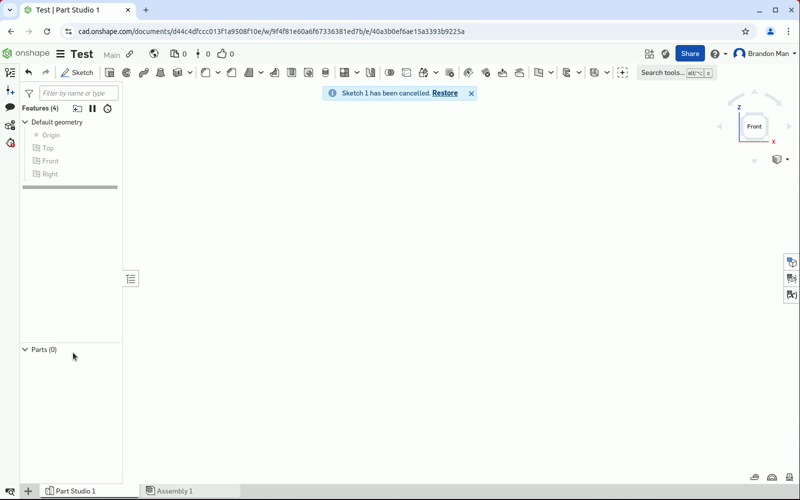
key_up(shift)
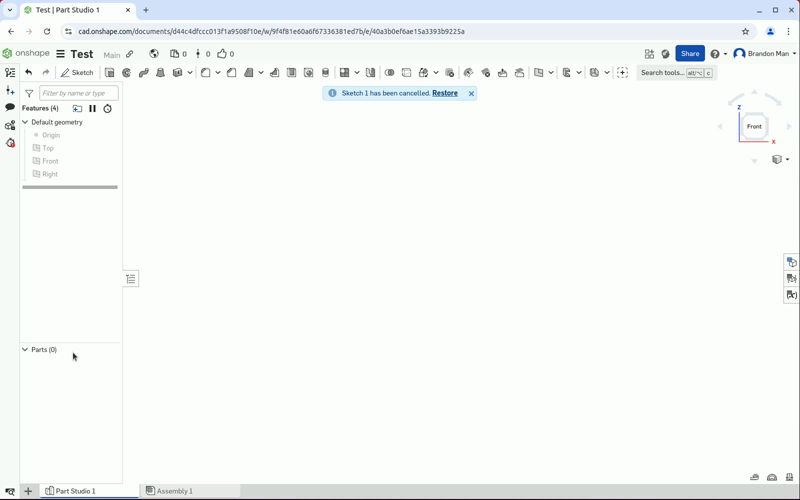
mouse_move(73, 352)
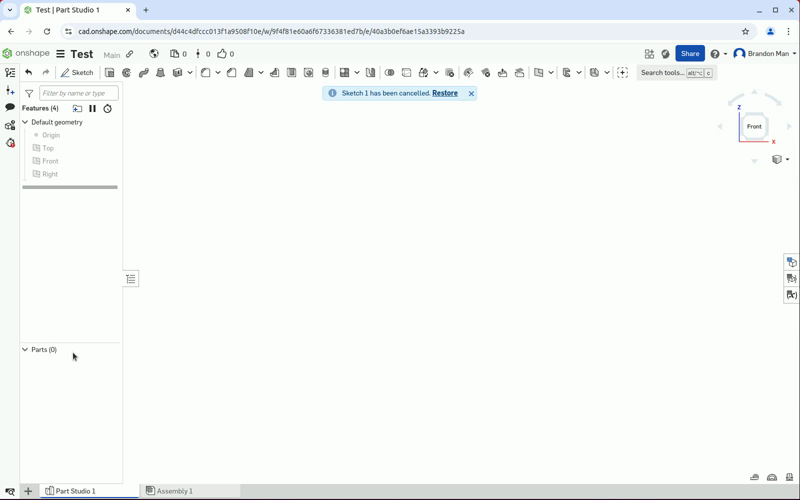
key(shift+y)
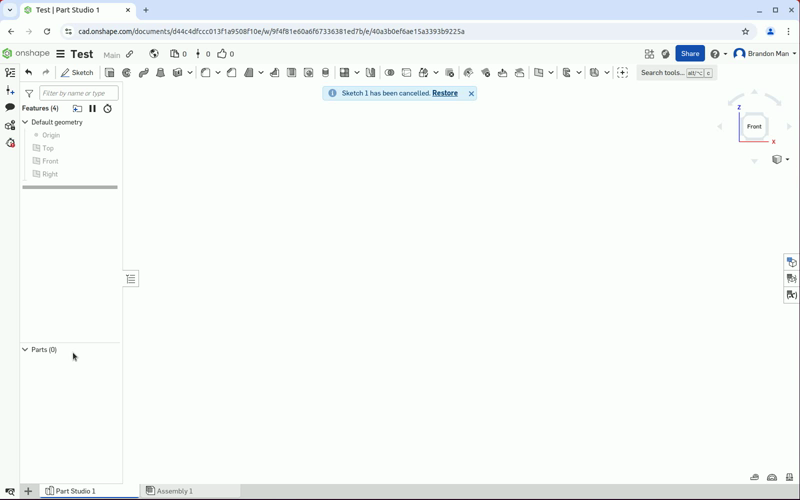
key(shift+s)
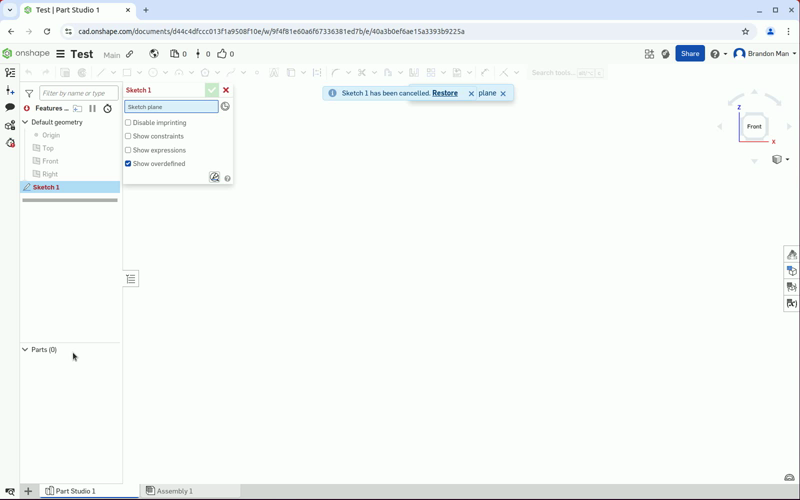
mouse_move(73, 163)
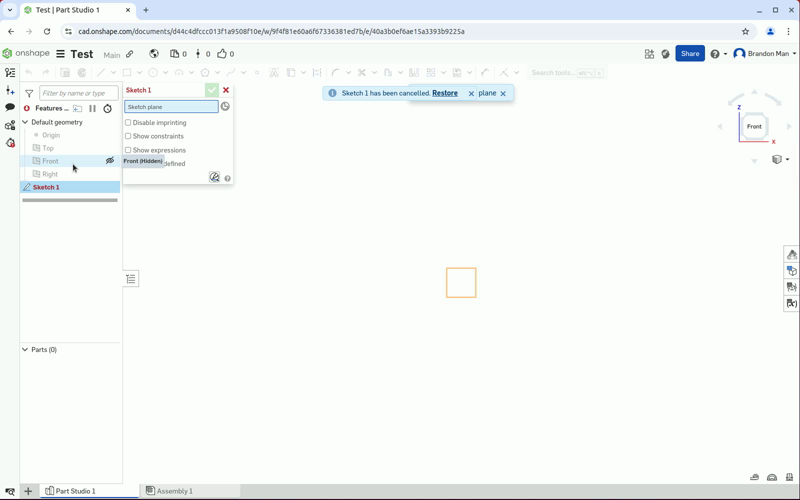
click(73, 163)
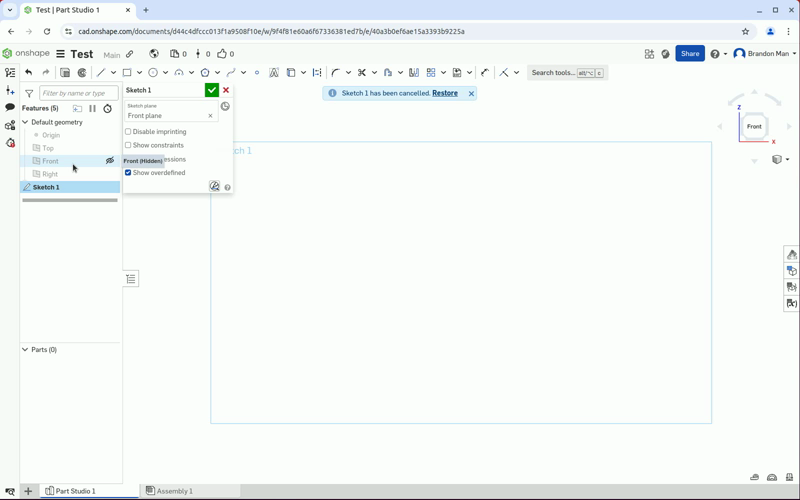
mouse_move(73, 352)
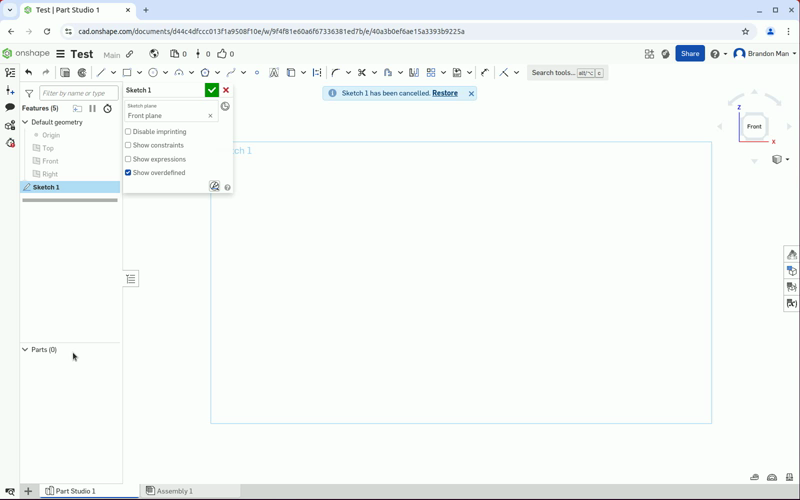
key(y)
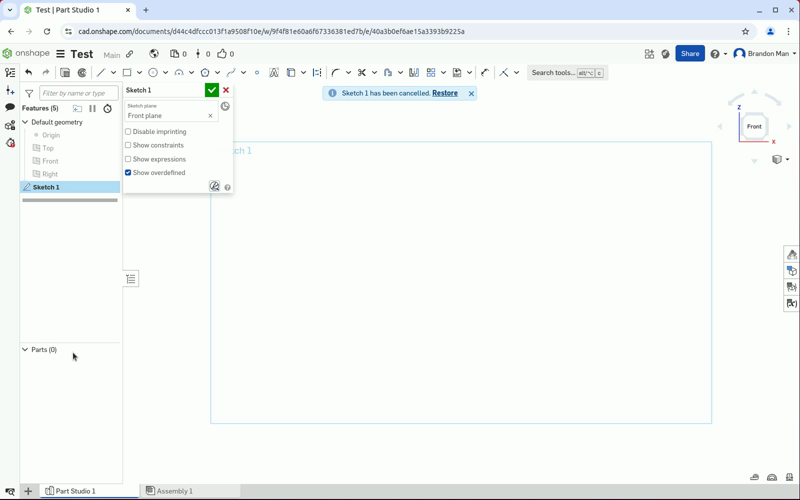
key(l)
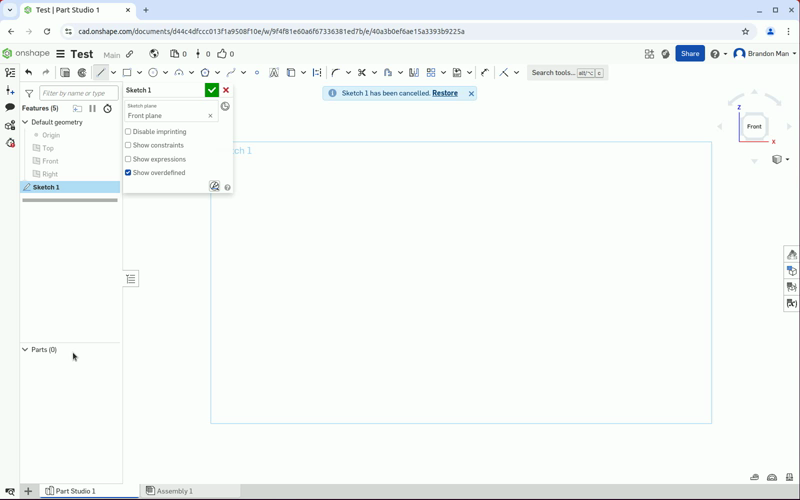
key_down(shift)
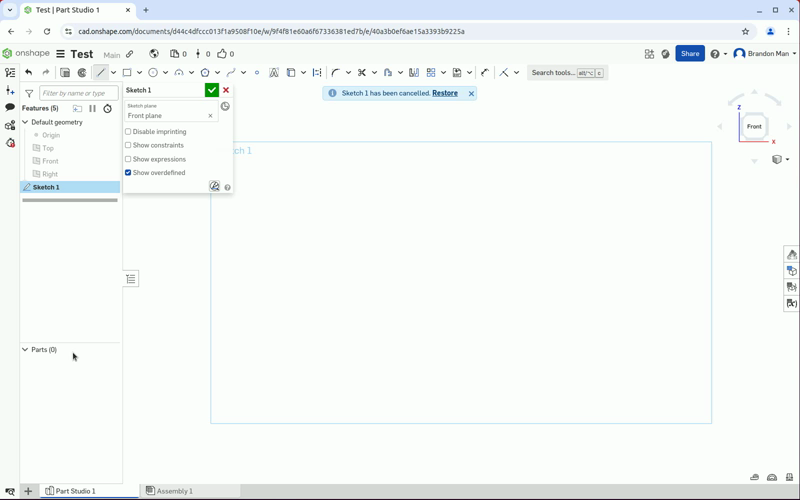
mouse_move(424, 311)
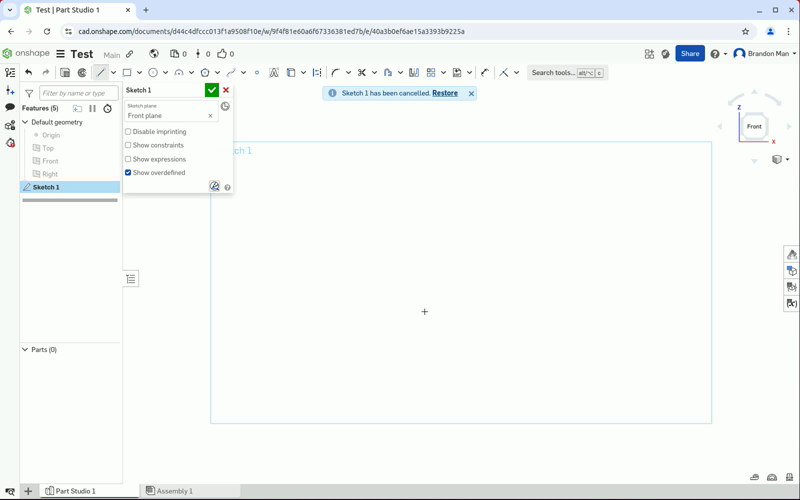
click(424, 311)
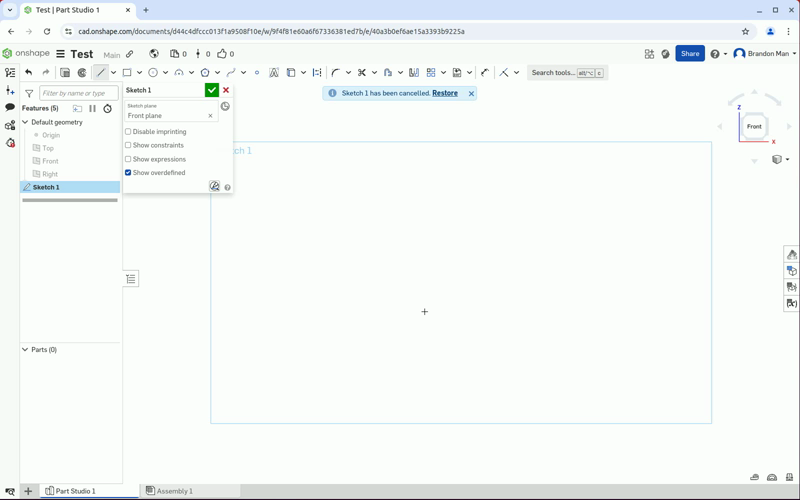
key_up(shift)
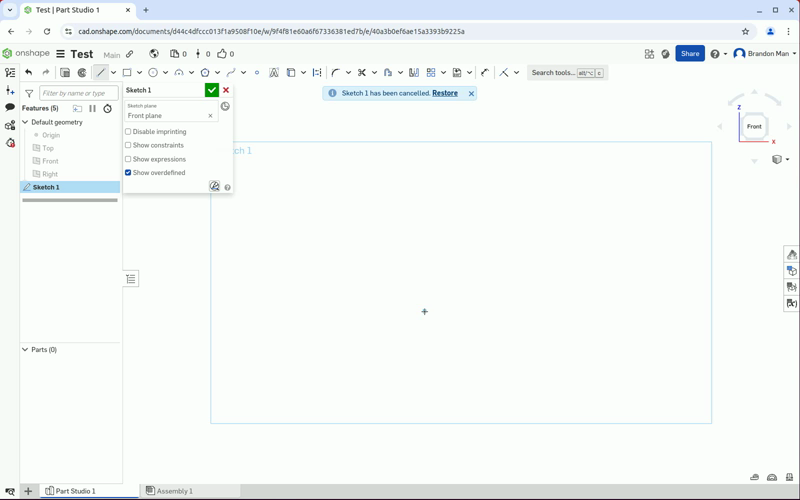
key_down(shift)
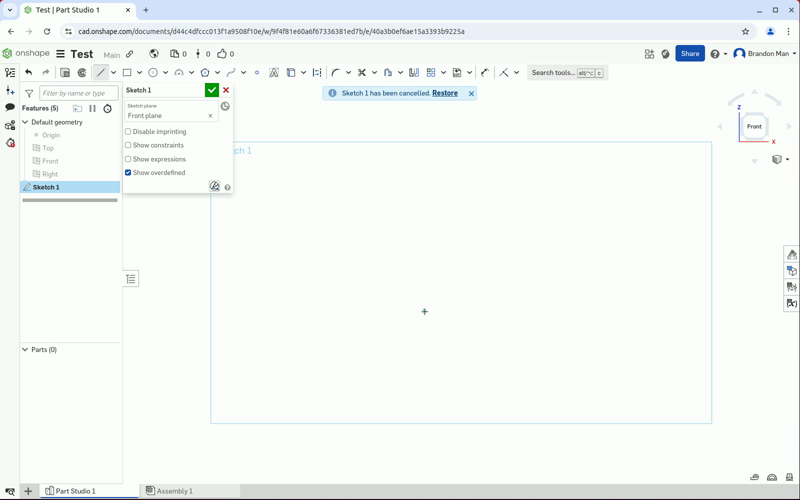
mouse_move(494, 311)
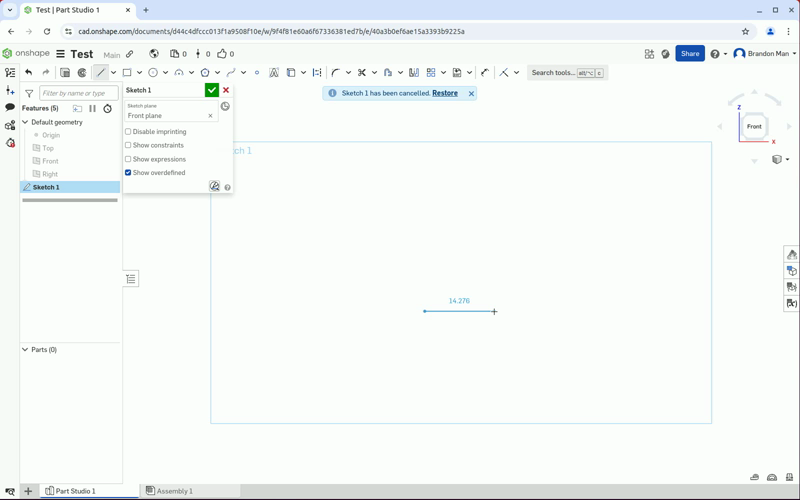
click(494, 311)
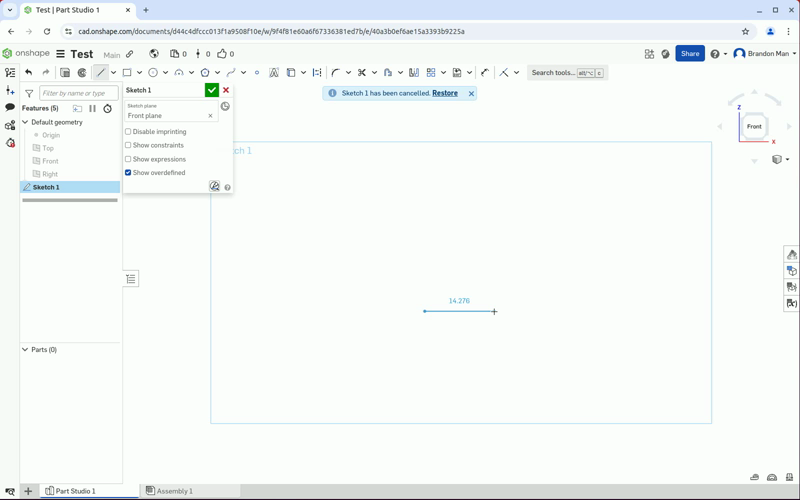
key_up(shift)
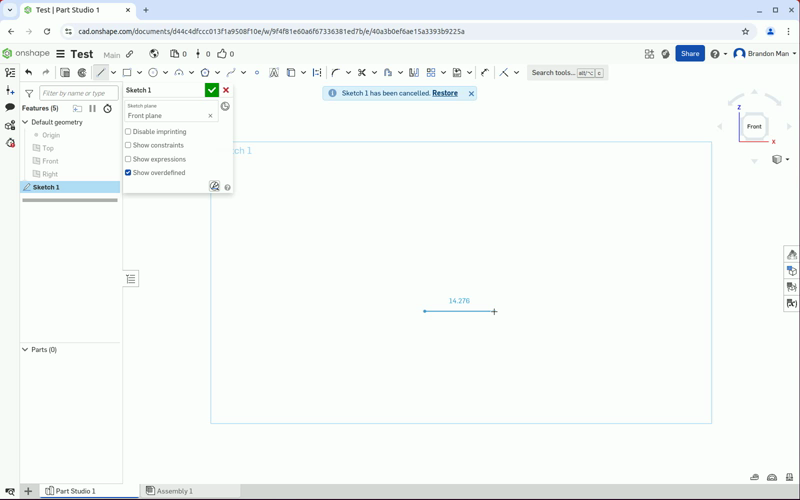
key_down(shift)
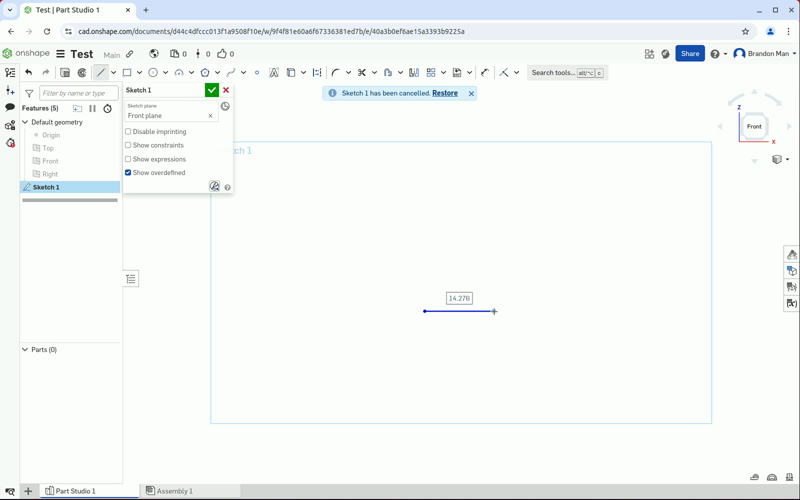
mouse_move(494, 241)
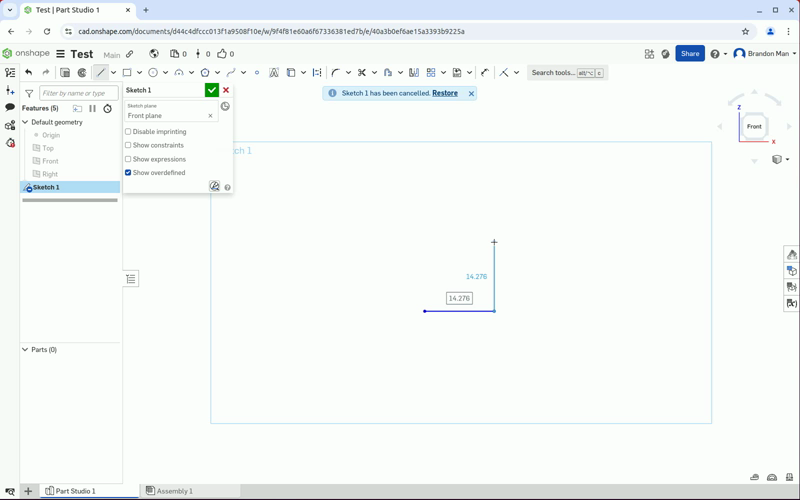
click(494, 241)
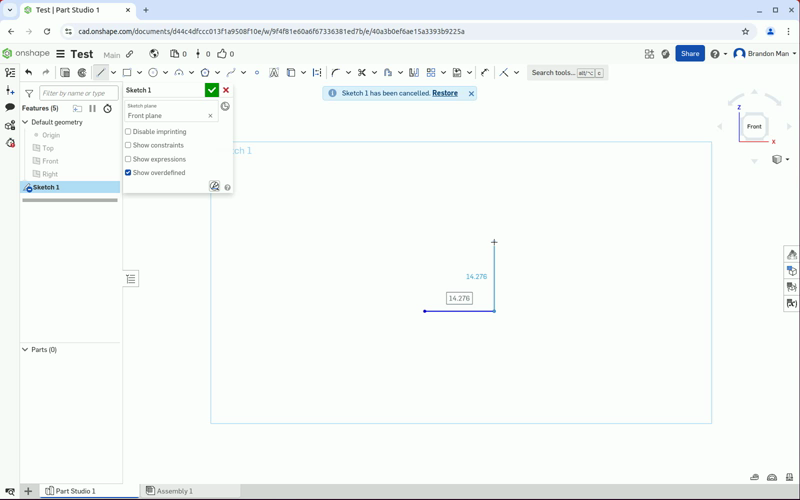
key_up(shift)
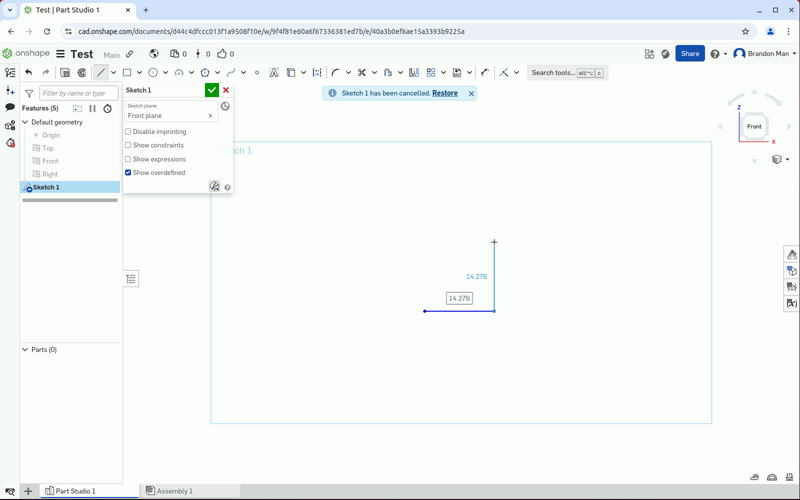
key_down(shift)
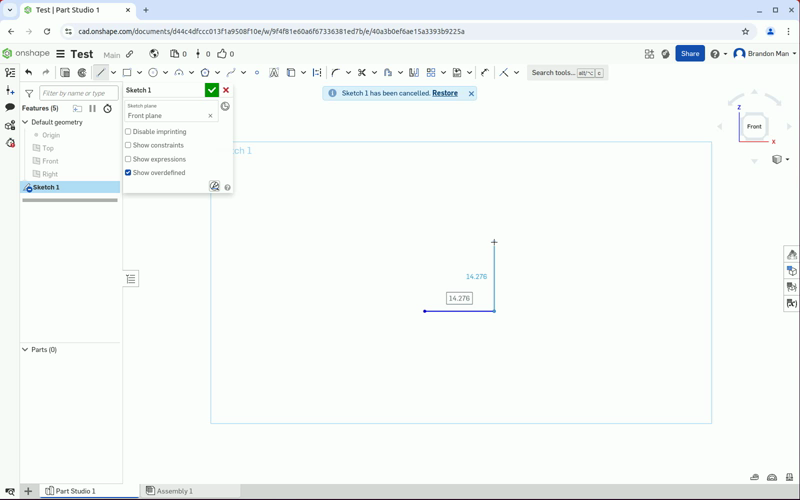
mouse_move(424, 241)
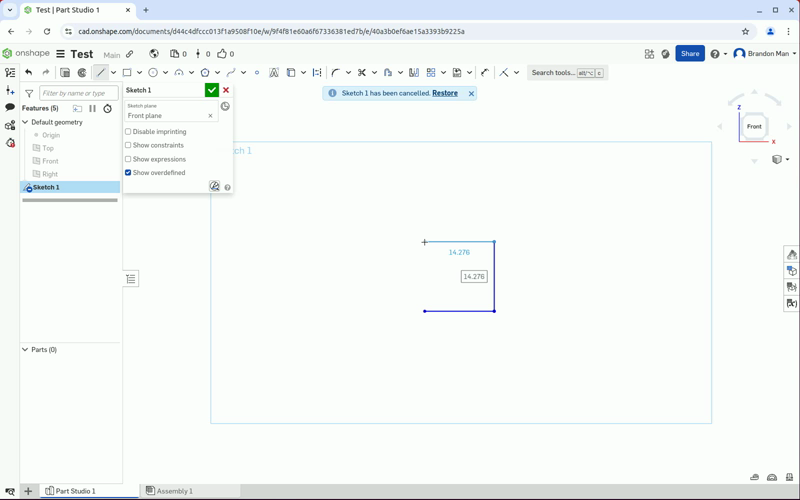
click(424, 241)
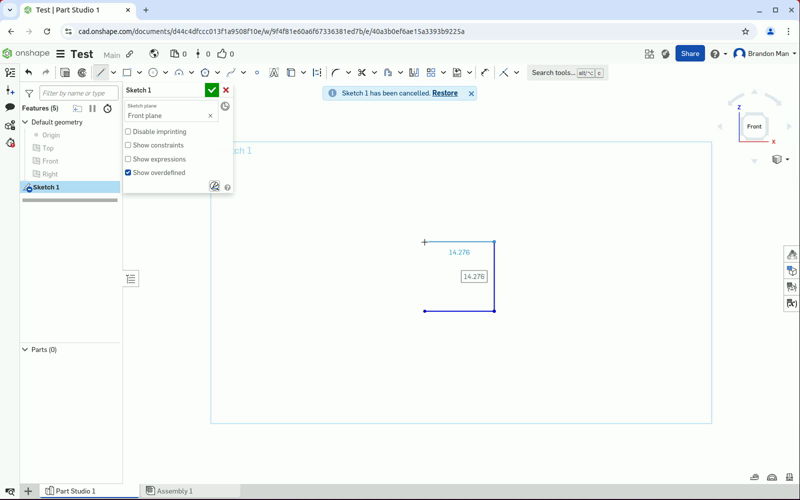
key_up(shift)
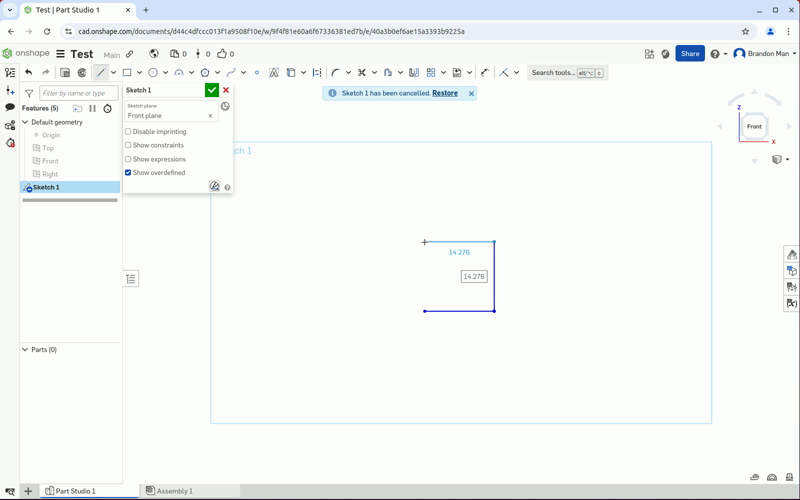
key_down(shift)
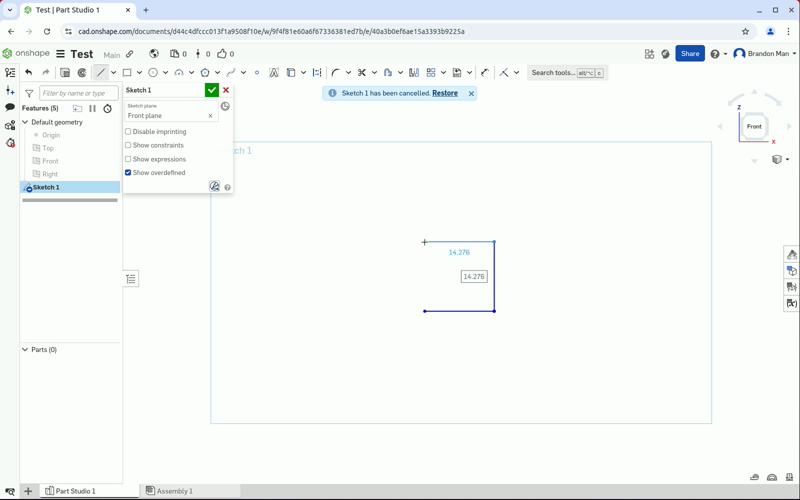
mouse_move(424, 311)
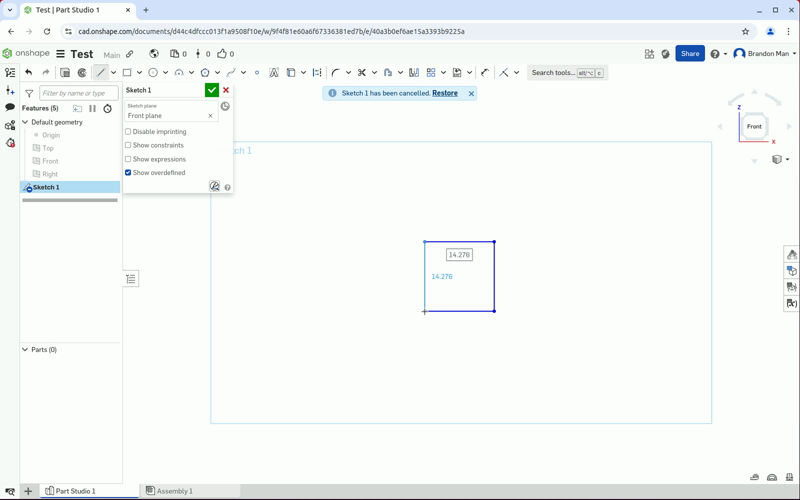
key_up(shift)
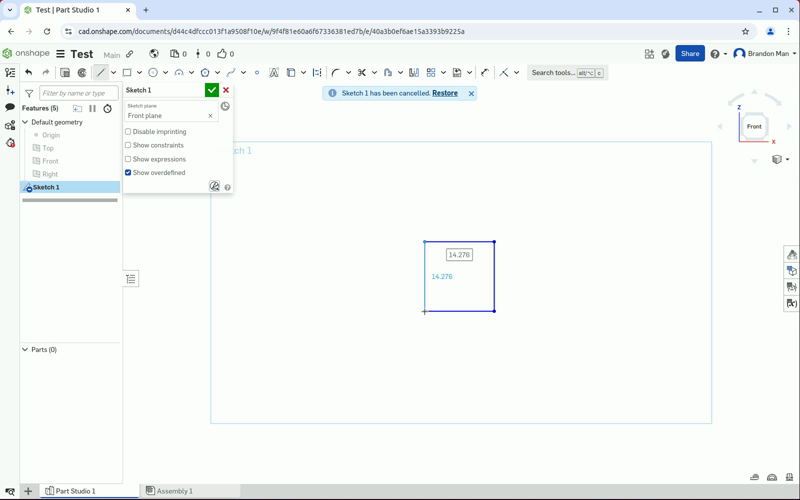
click(424, 311)
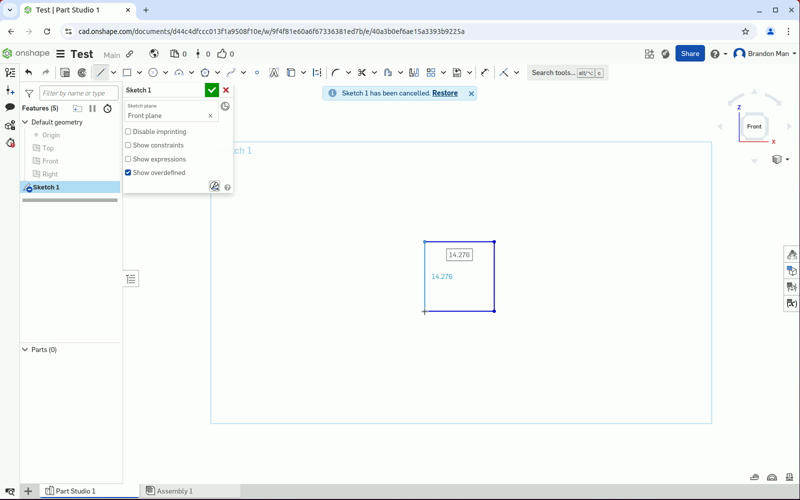
key(esc)
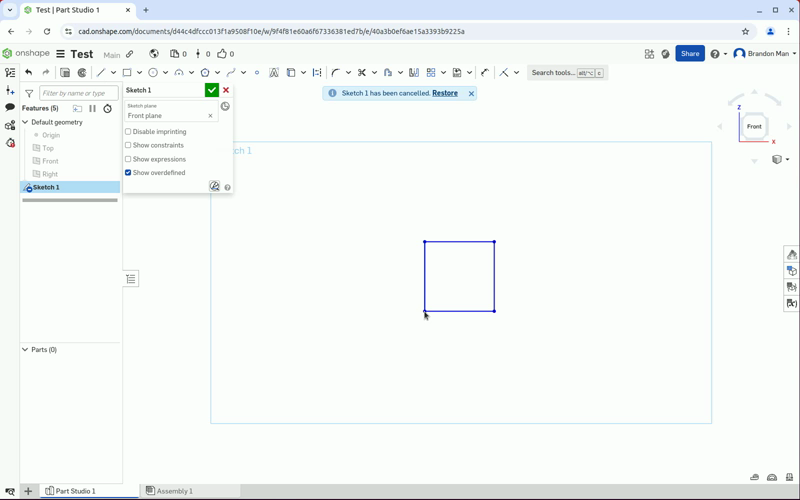
mouse_move(479, 296)
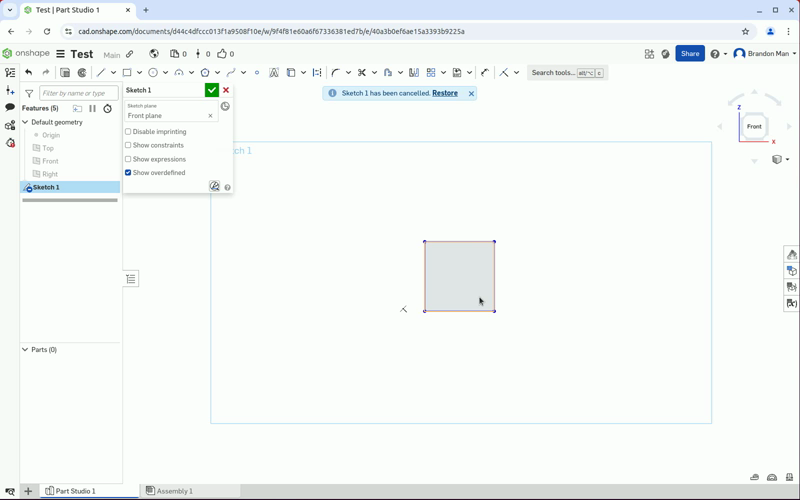
click(479, 296)
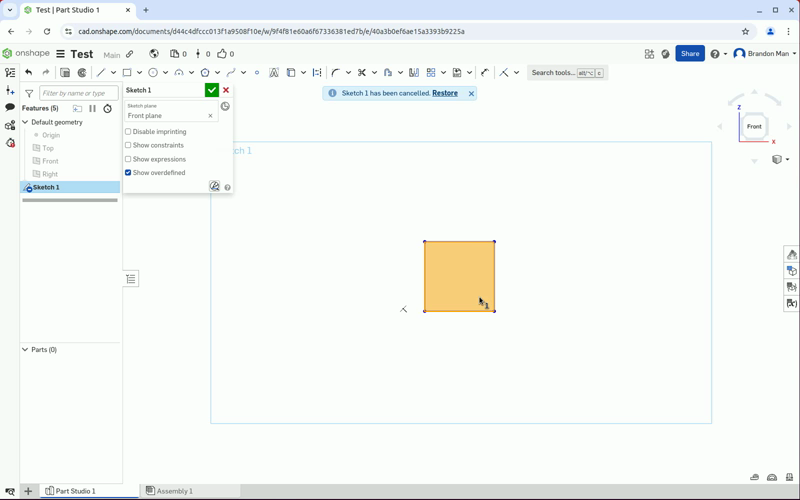
mouse_move(73, 352)
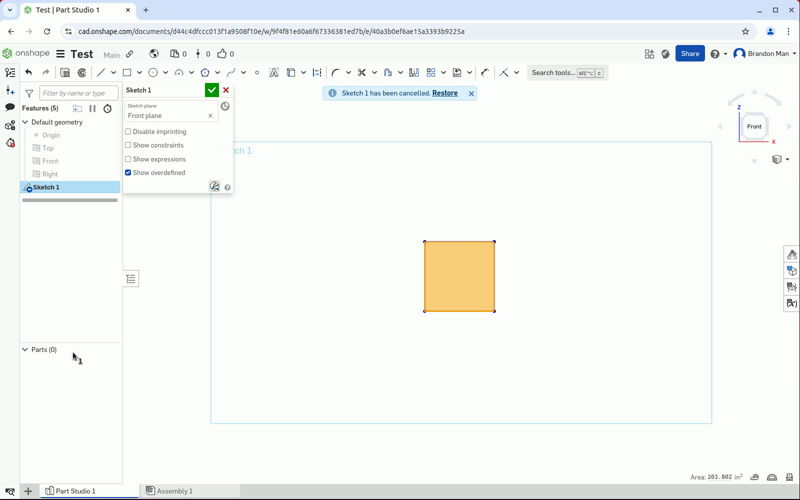
key(shift+y)
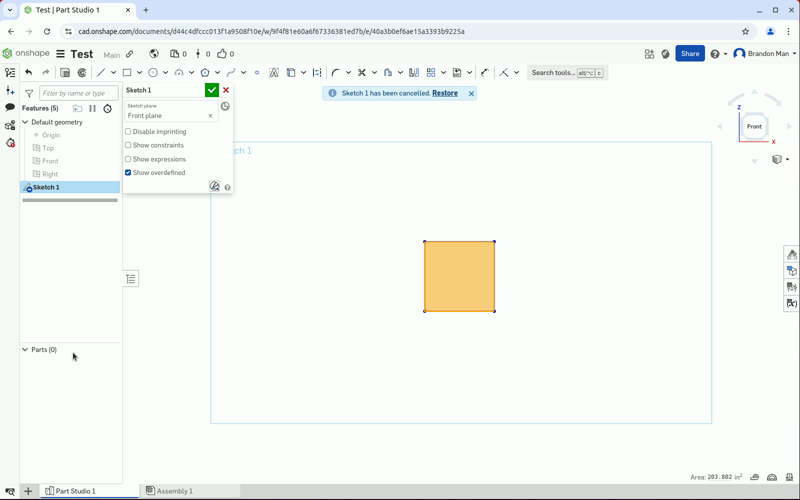
key(shift+e)
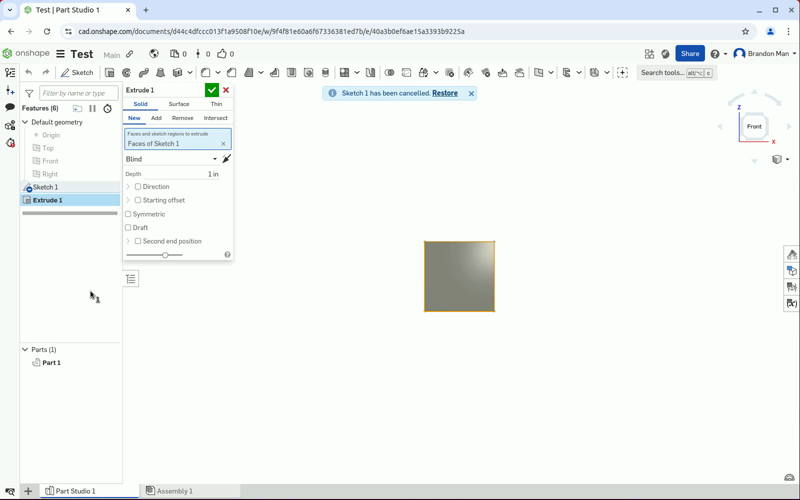
mouse_move(143, 106)
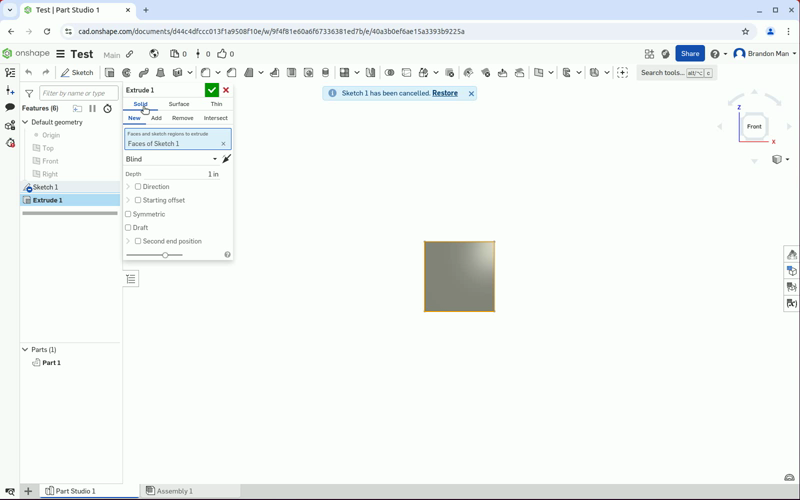
click(143, 106)
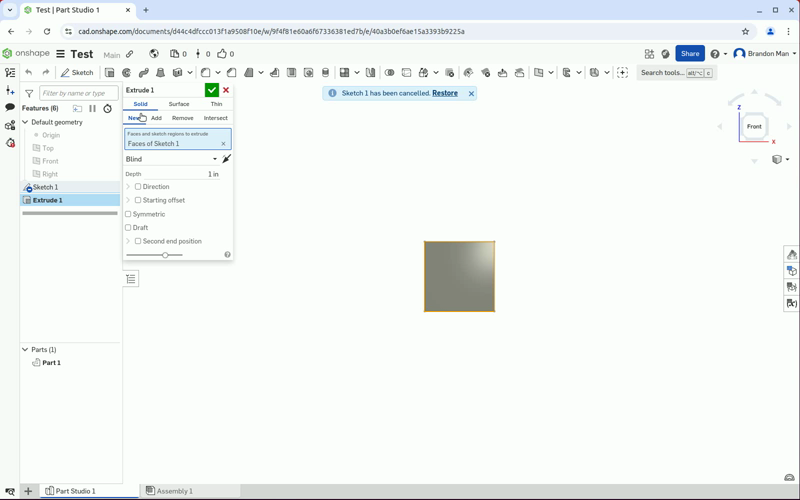
mouse_move(137, 120)
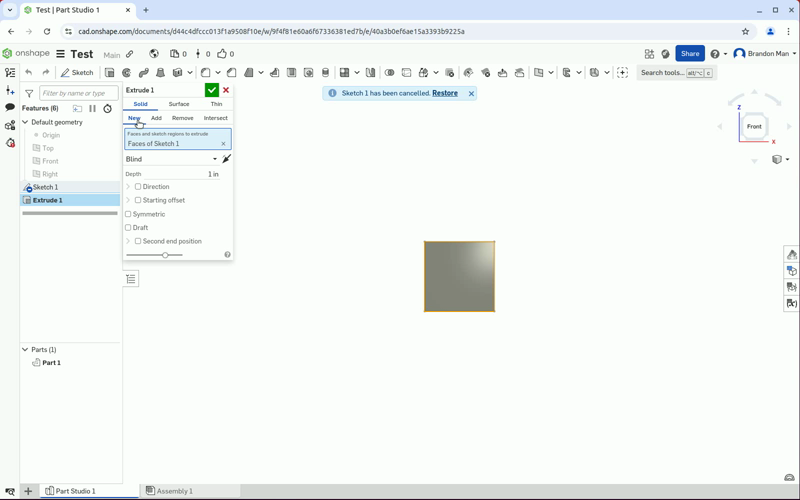
click(137, 120)
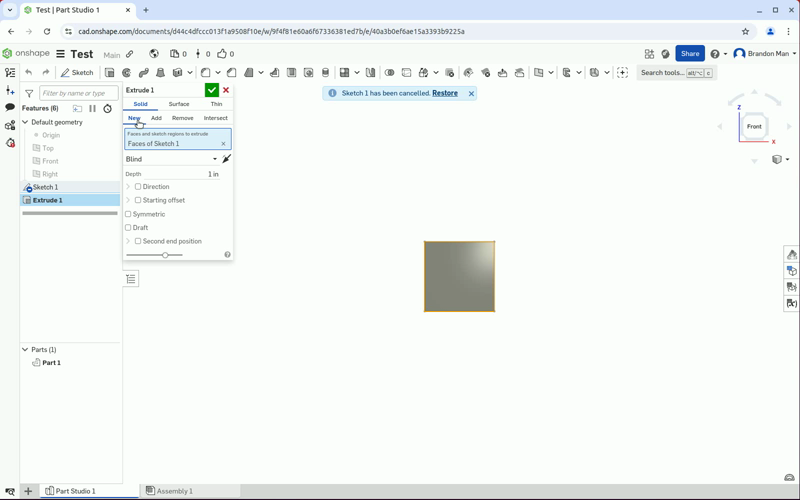
key(tab, 4)
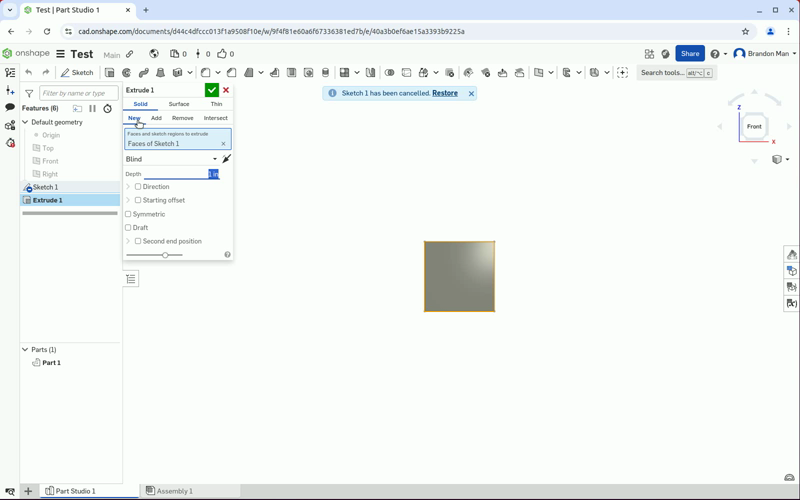
text(2.648)
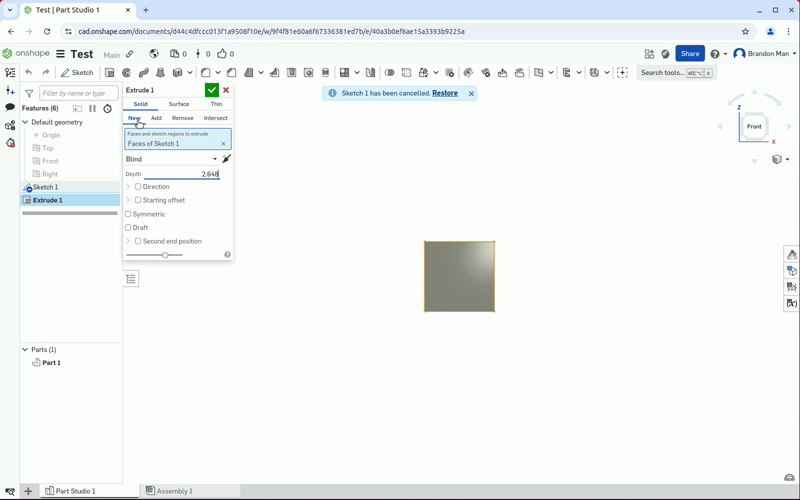
key(enter)
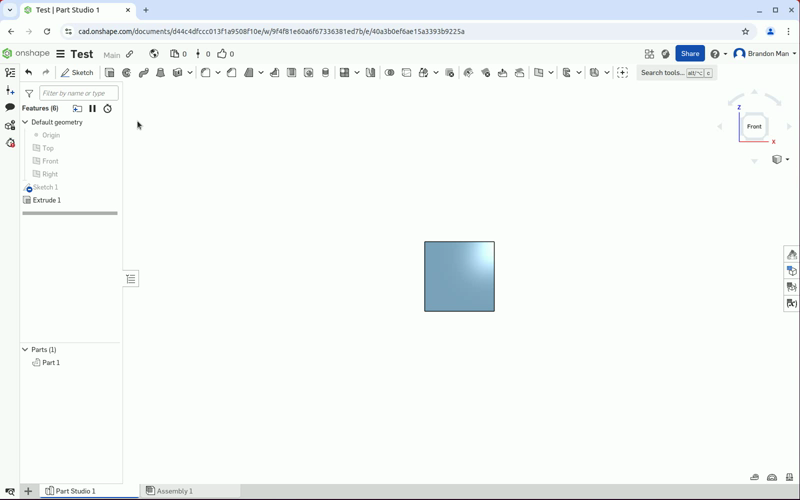
key(shift+h)
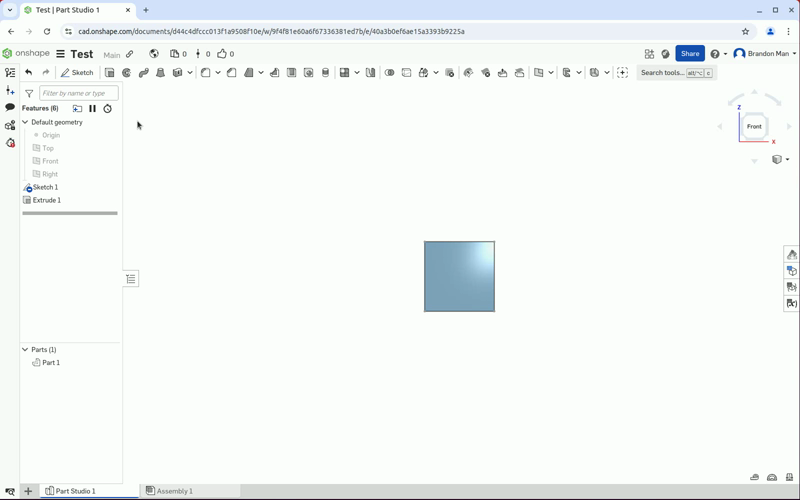
key(shift+h)
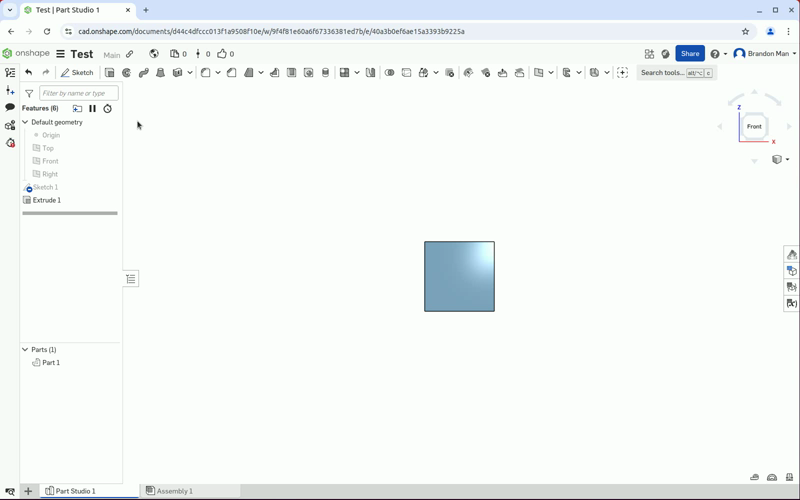
mouse_move(73, 189)
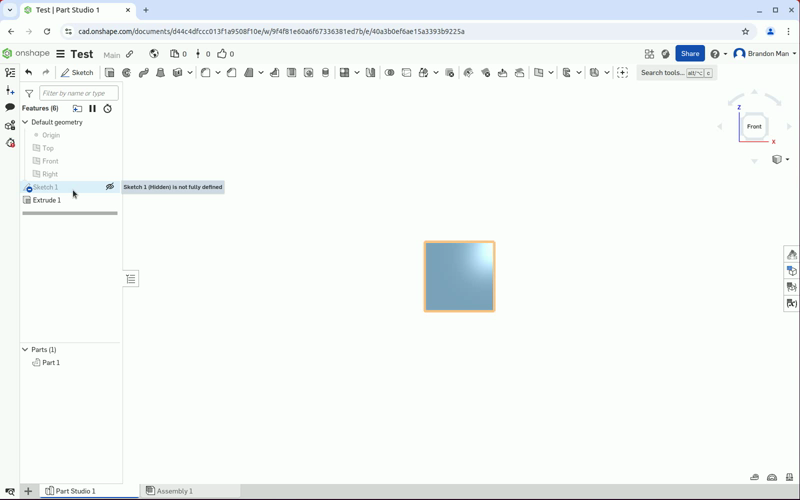
click(73, 189)
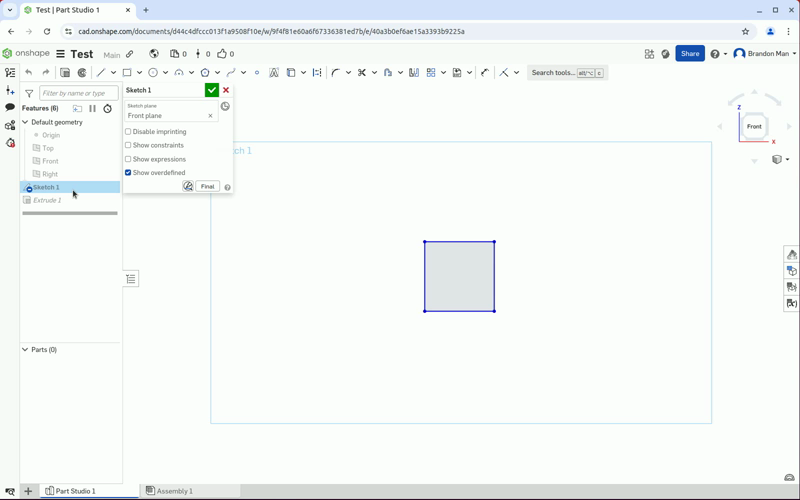
mouse_move(229, 92)
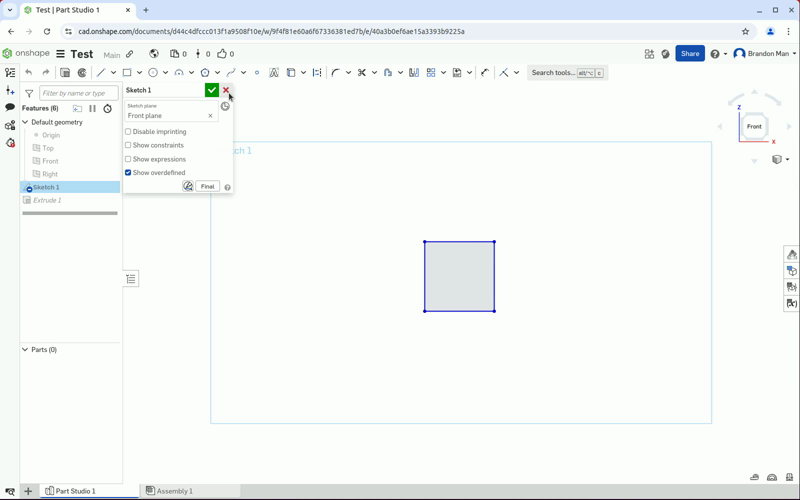
click(229, 92)
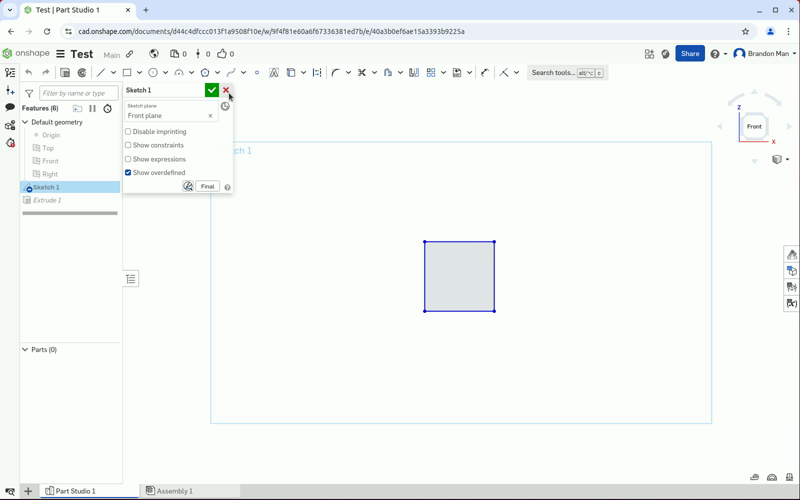
key(shift+s)
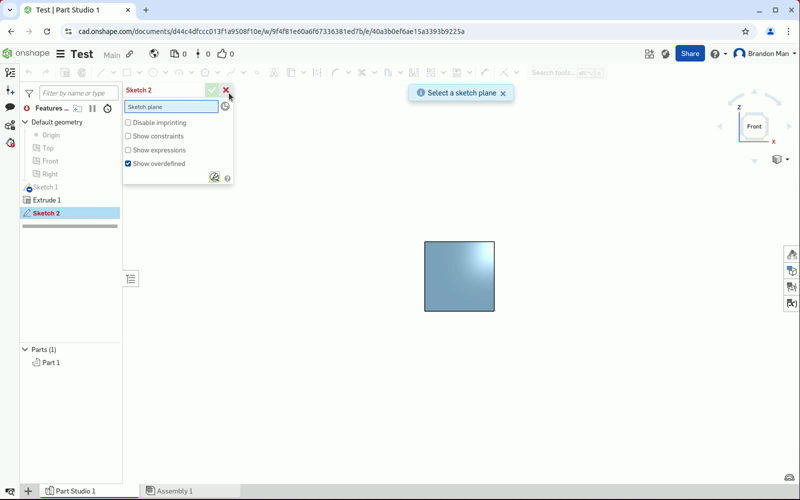
mouse_move(73, 163)
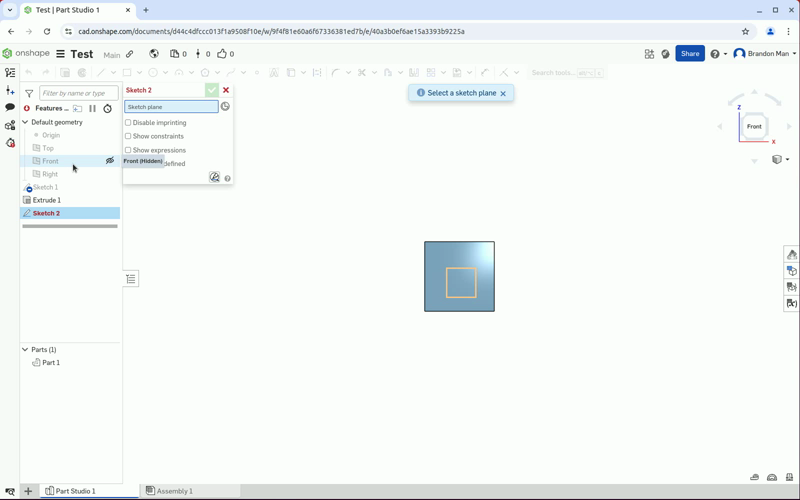
click(73, 163)
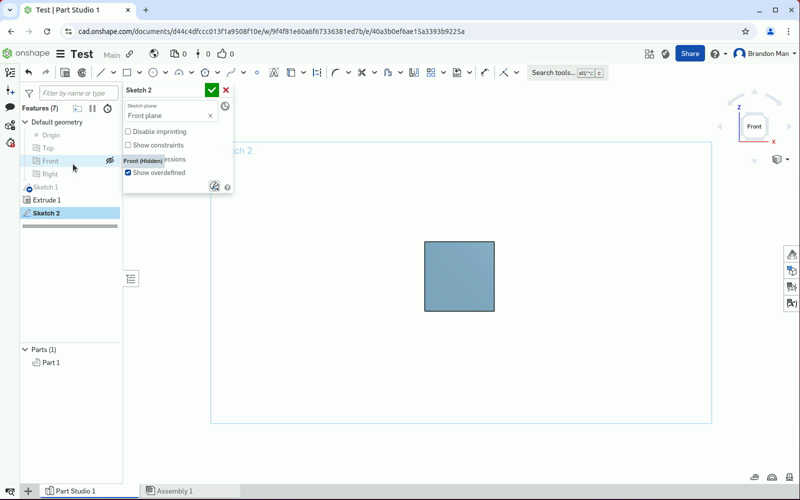
mouse_move(73, 352)
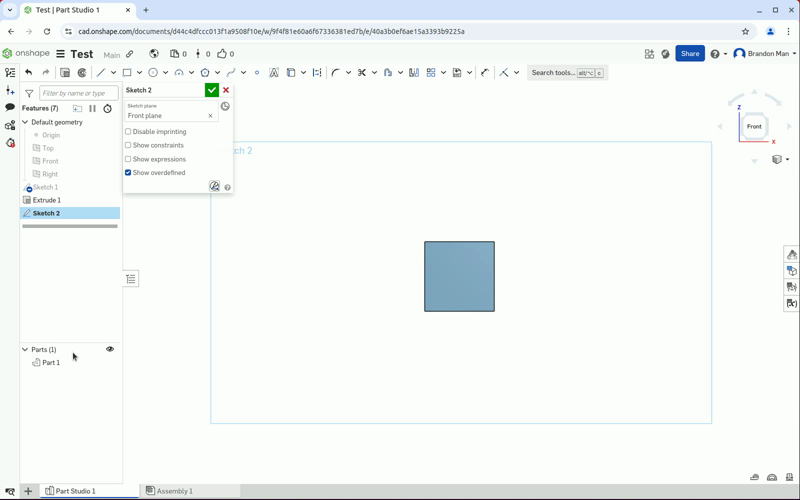
key(y)
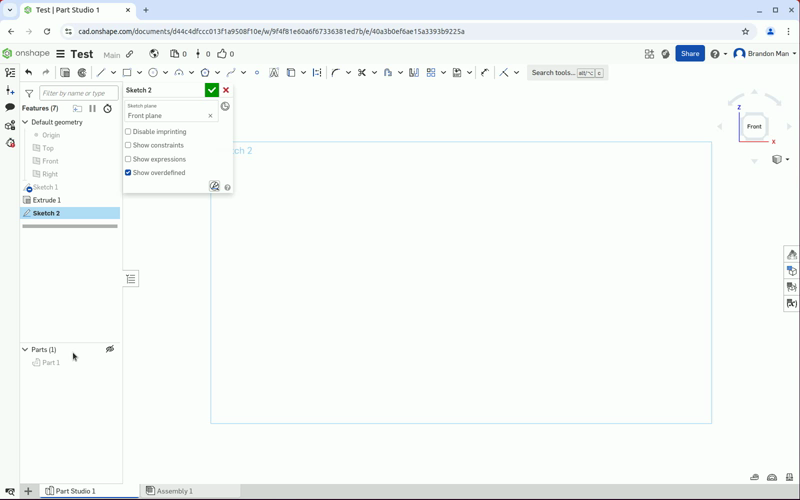
key(l)
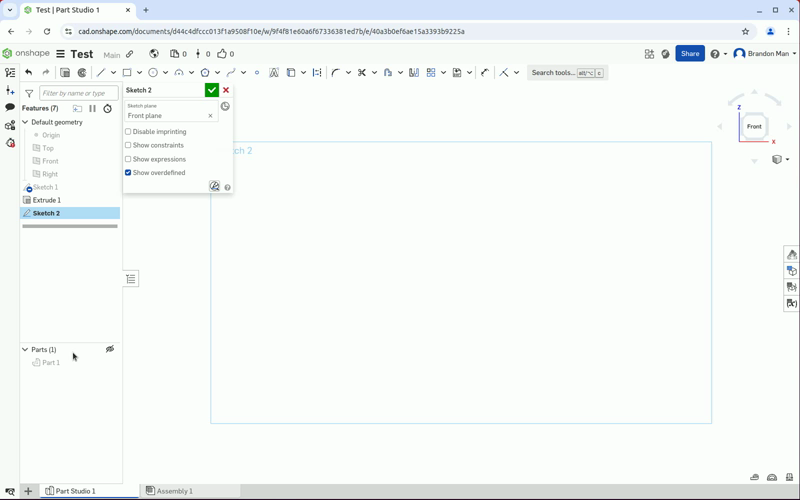
key_down(shift)
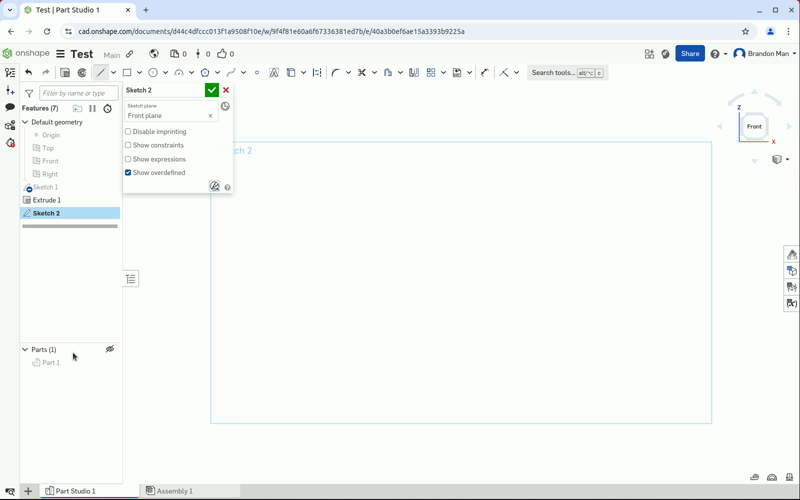
mouse_move(504, 313)
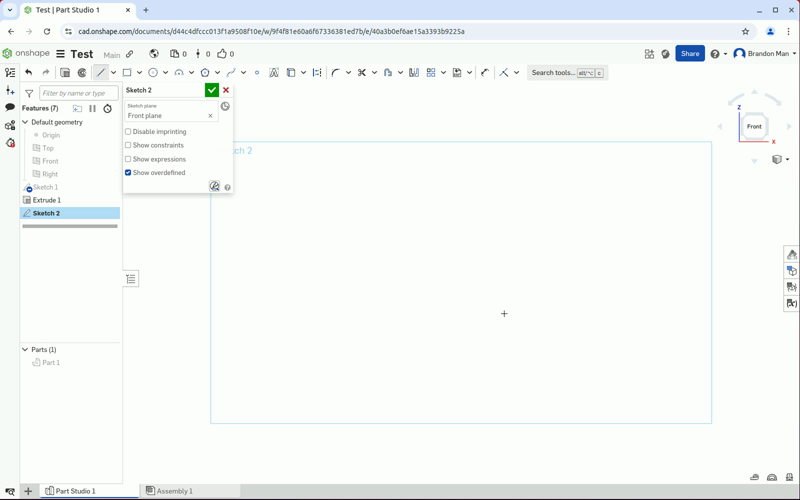
click(504, 313)
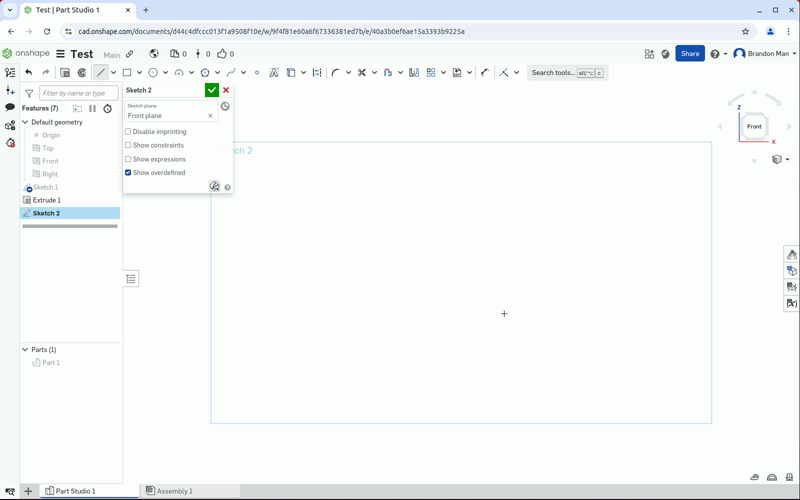
key_up(shift)
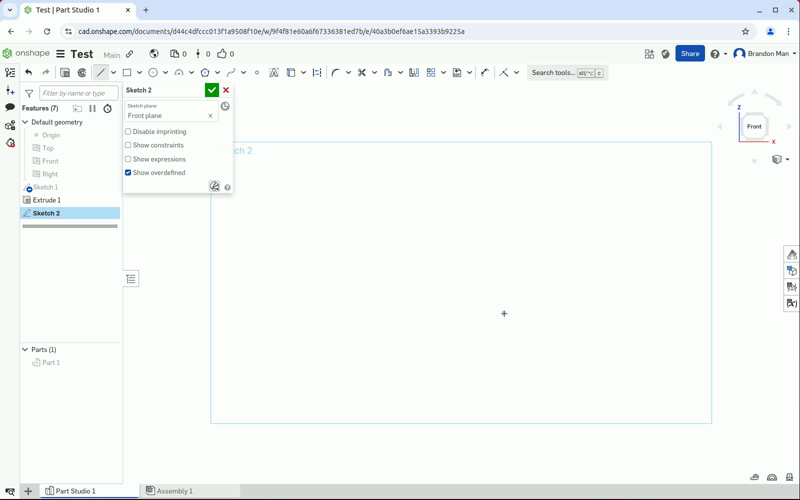
key_down(shift)
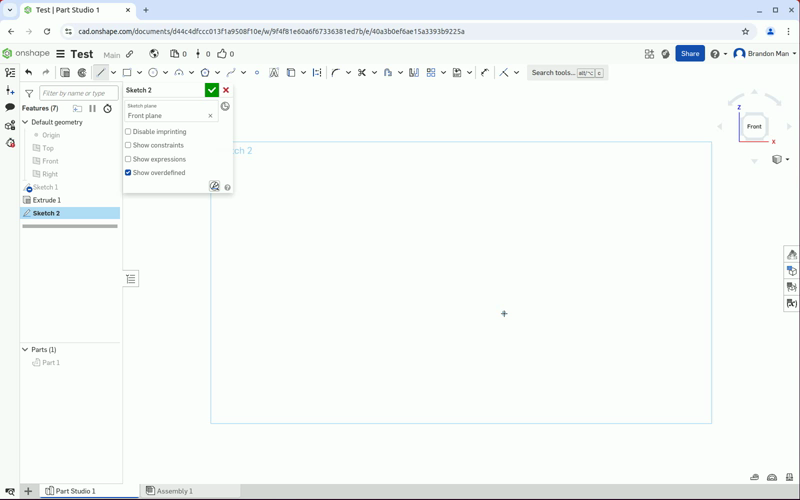
mouse_move(573, 313)
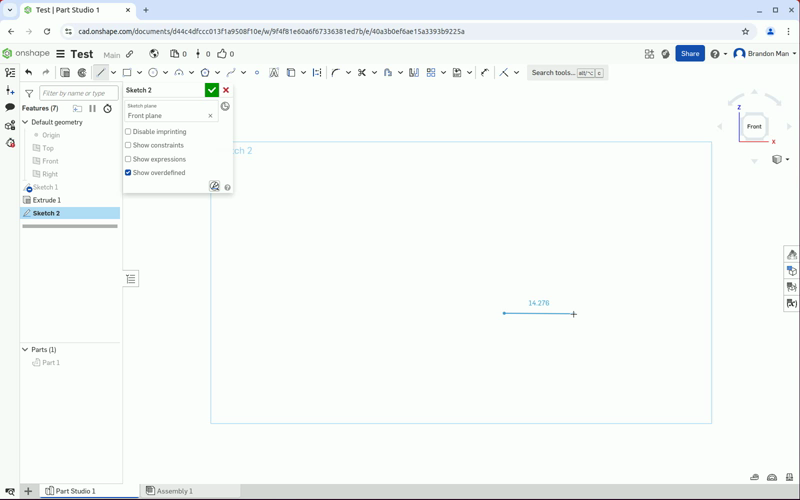
click(573, 313)
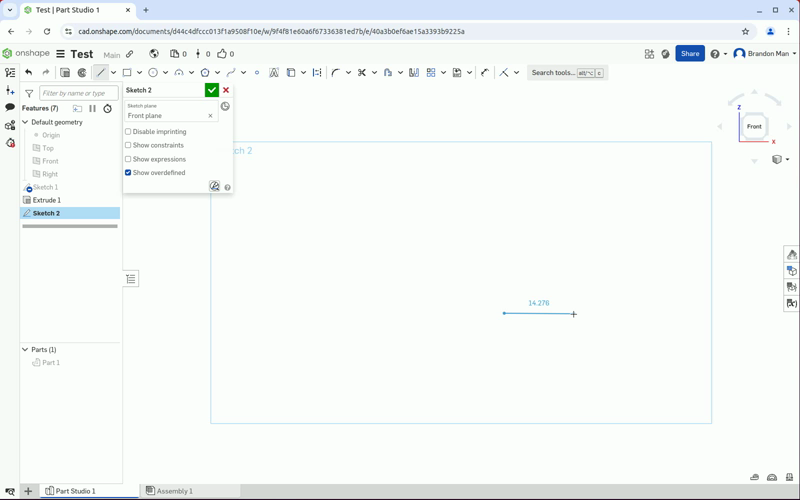
key_up(shift)
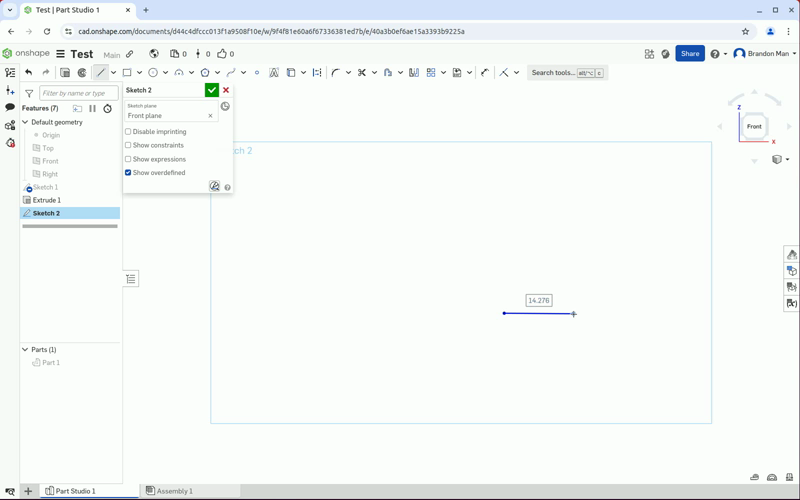
key_down(shift)
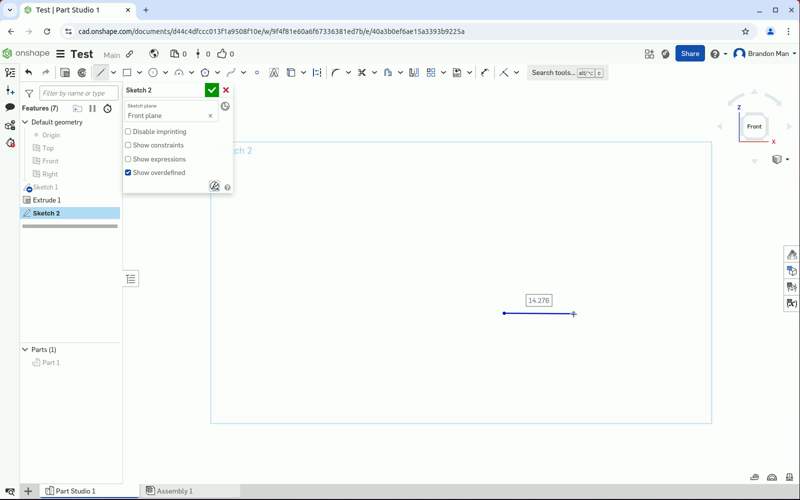
mouse_move(573, 243)
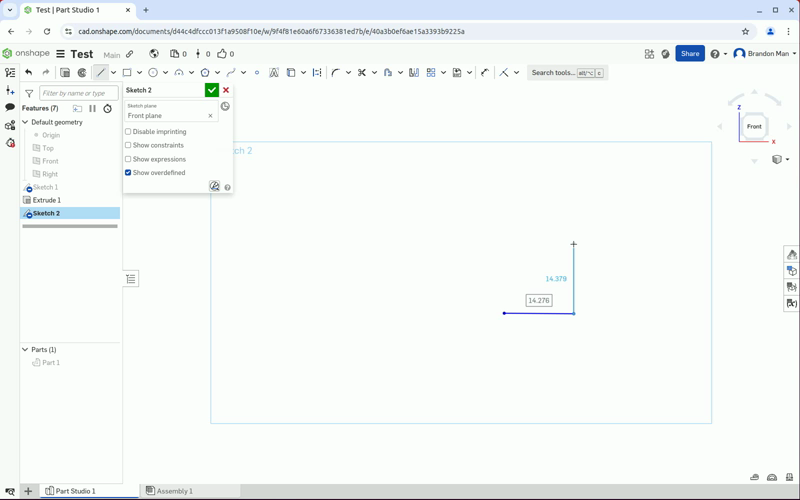
click(573, 243)
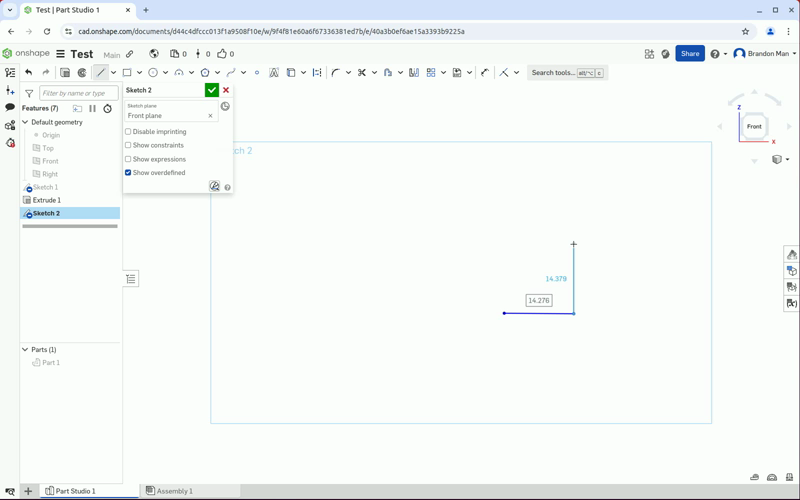
key_up(shift)
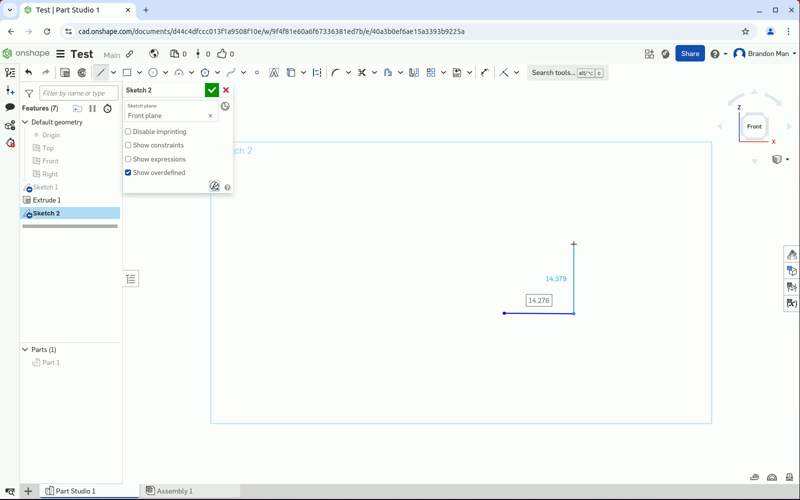
key_down(shift)
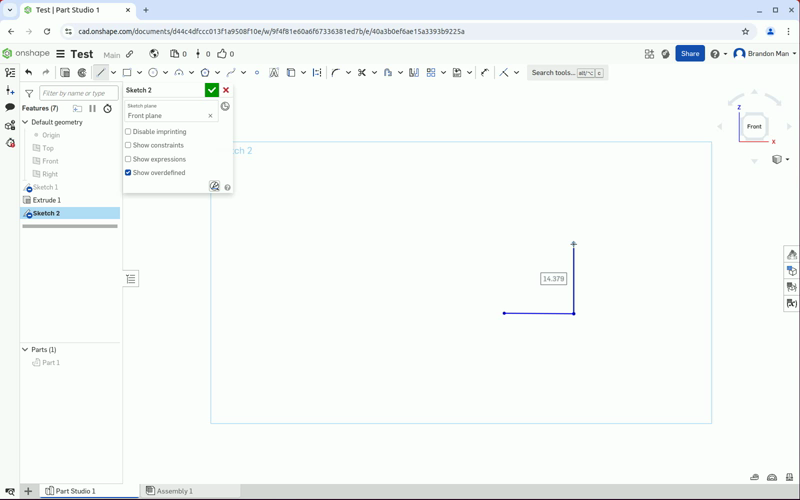
mouse_move(504, 243)
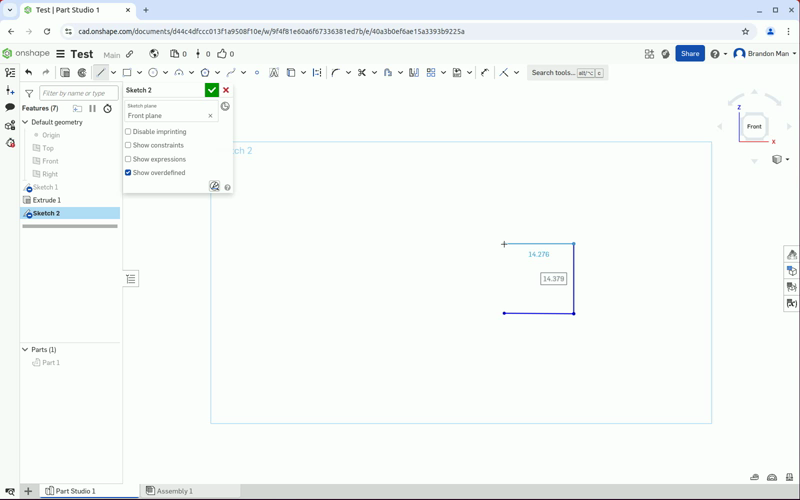
click(504, 243)
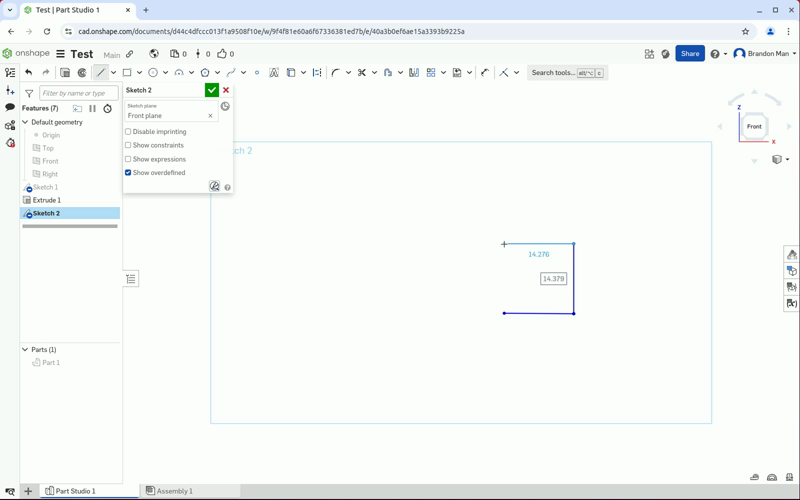
key_up(shift)
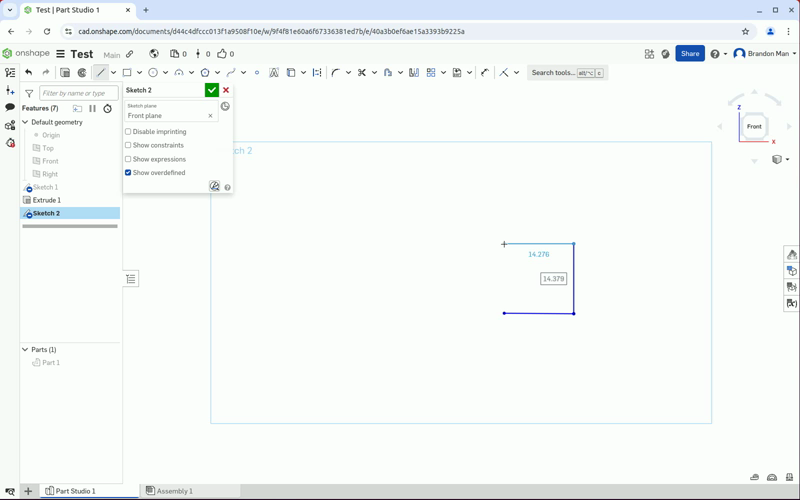
key_down(shift)
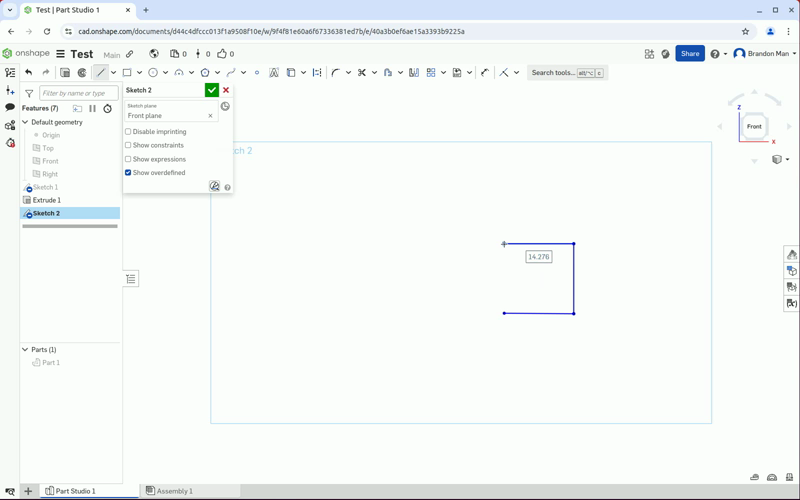
mouse_move(504, 313)
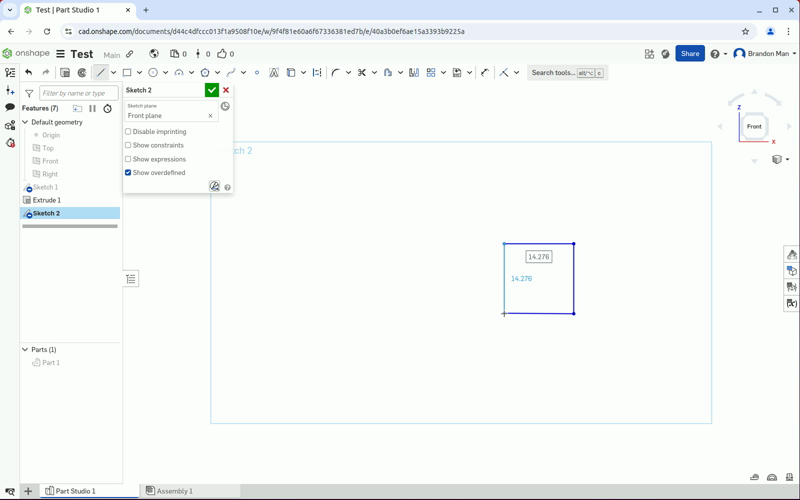
key_up(shift)
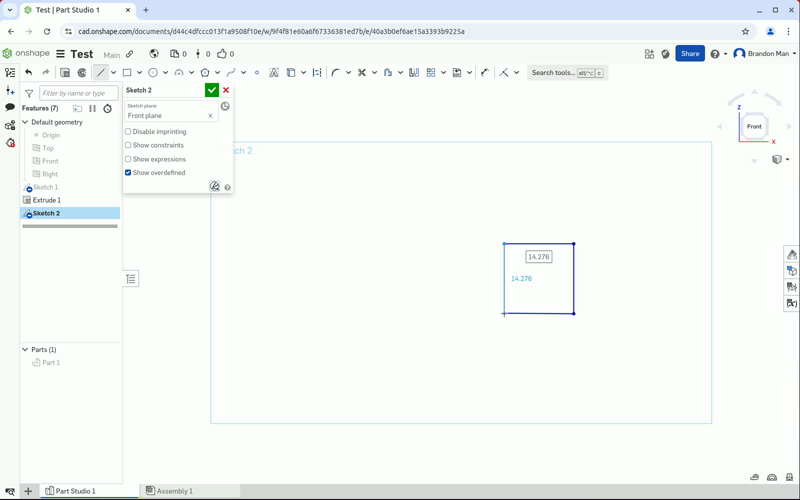
click(504, 313)
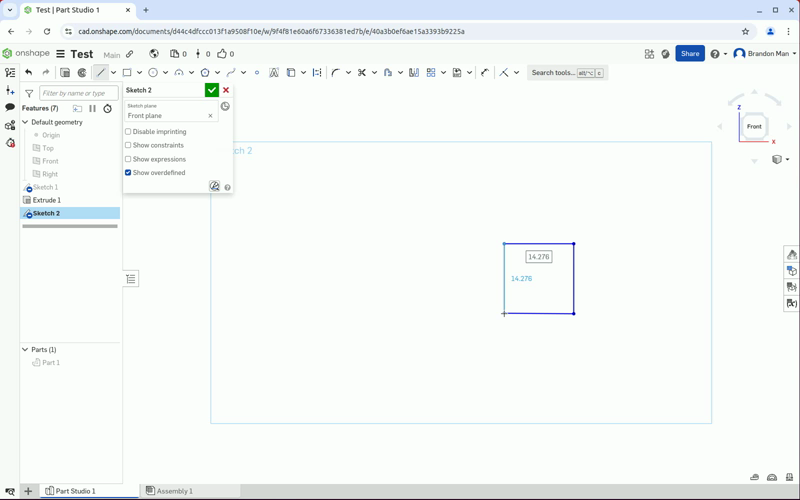
key(esc)
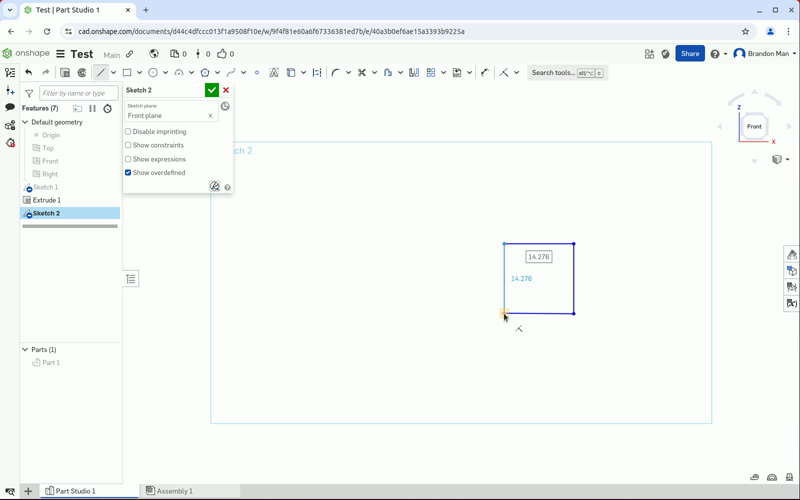
mouse_move(553, 253)
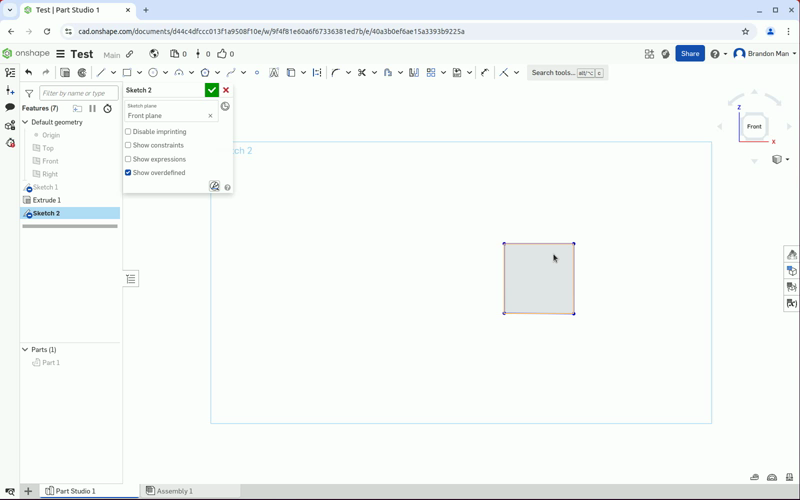
click(553, 253)
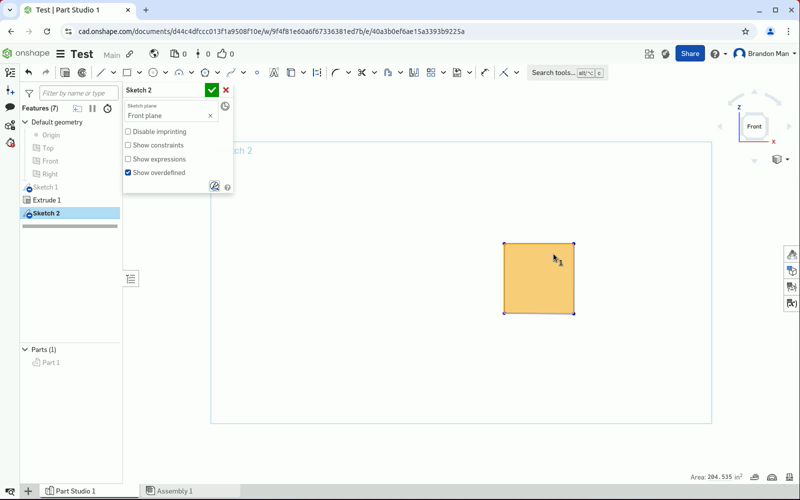
mouse_move(73, 352)
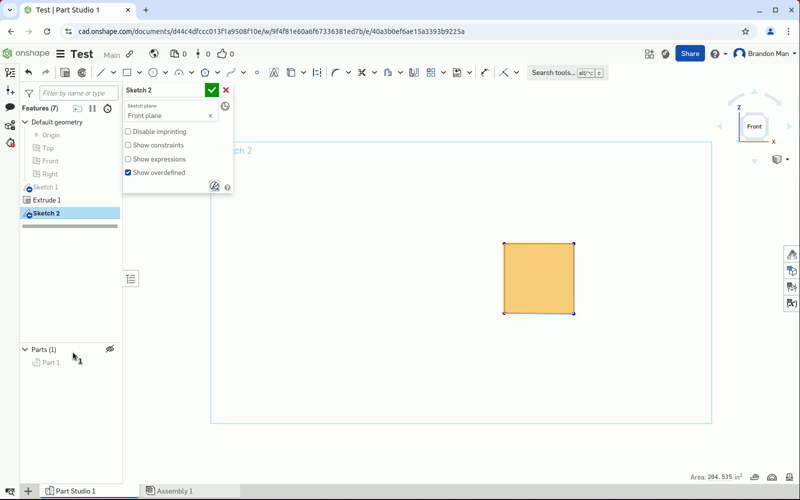
key(shift+y)
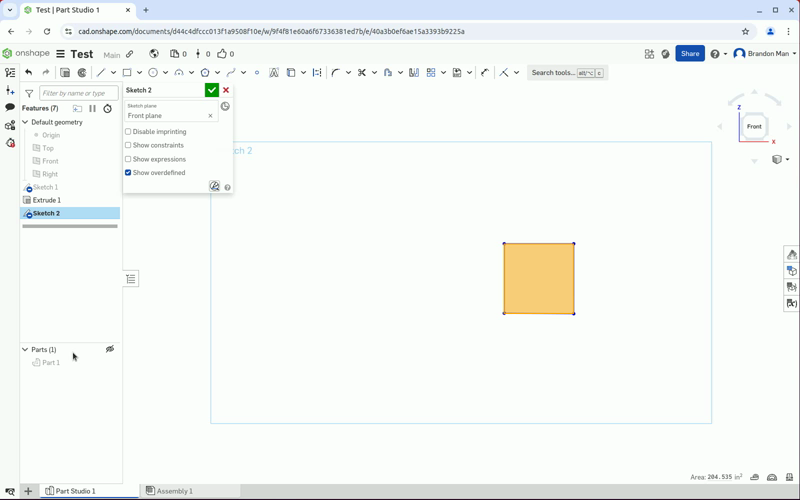
key(shift+e)
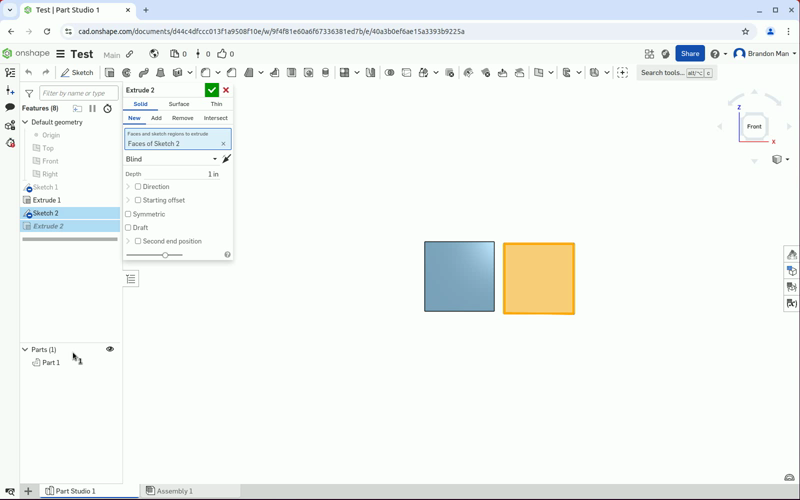
mouse_move(143, 106)
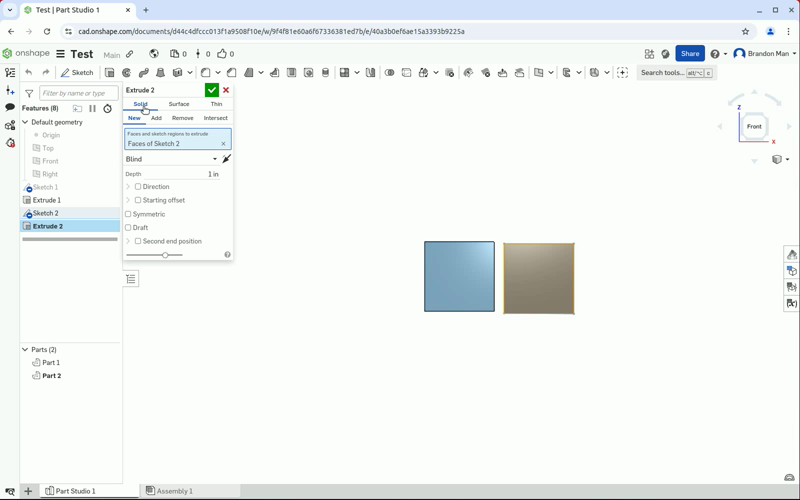
click(143, 106)
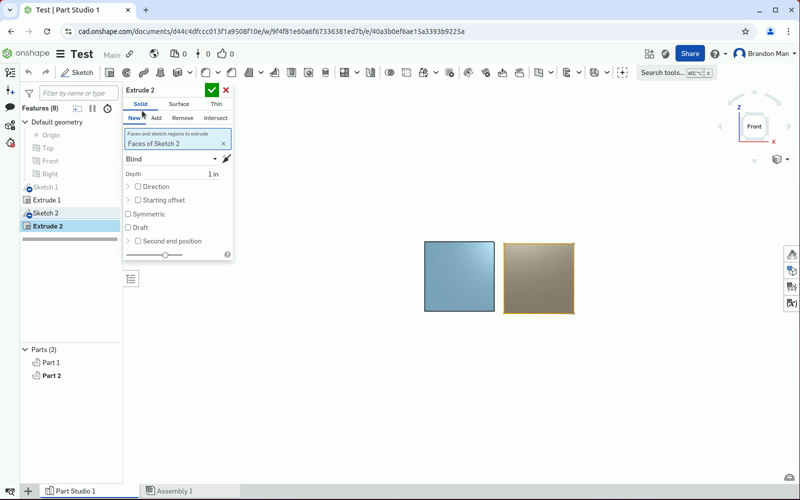
mouse_move(137, 120)
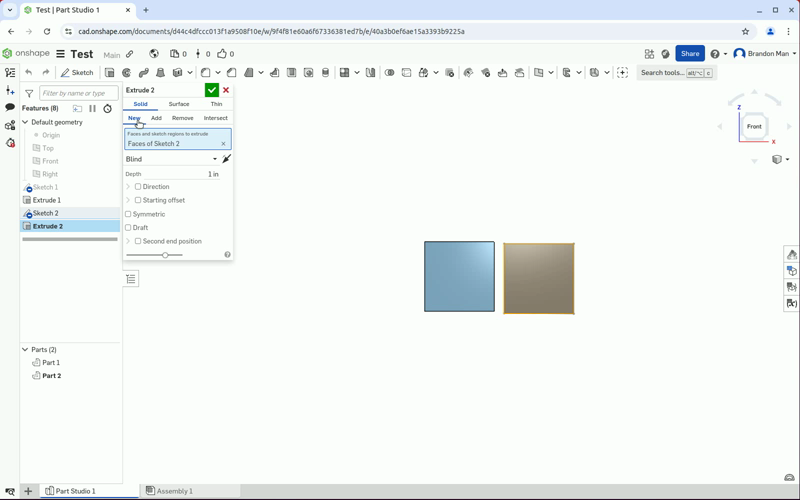
click(137, 120)
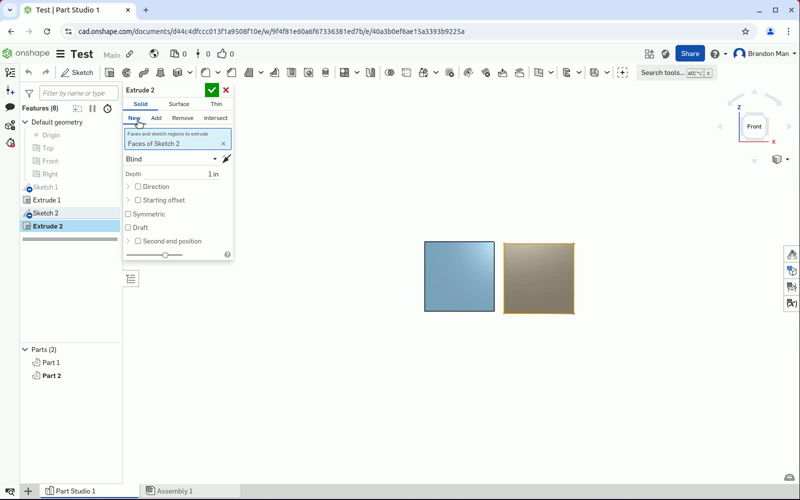
key(tab, 4)
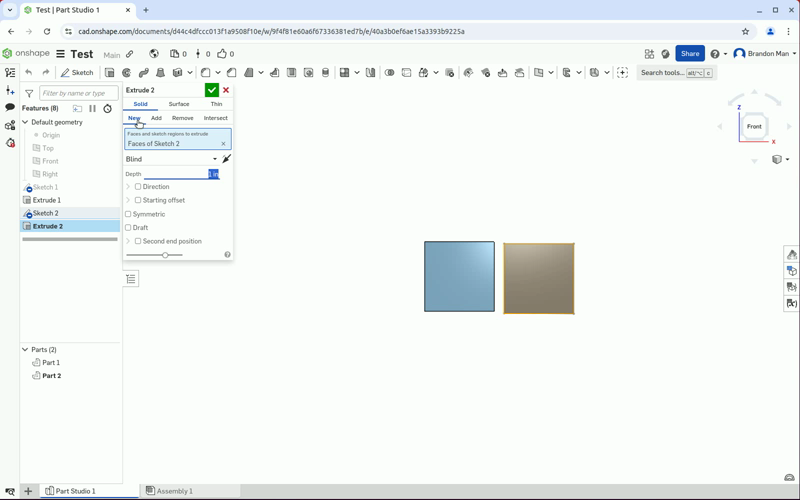
text(2.648)
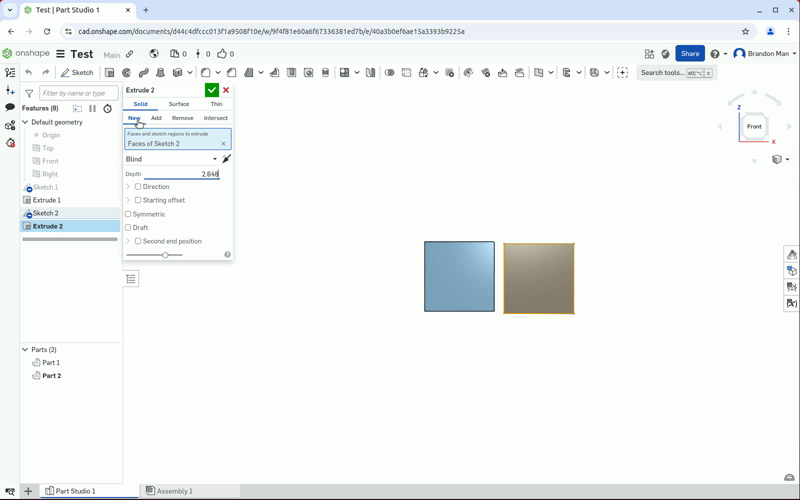
key(enter)
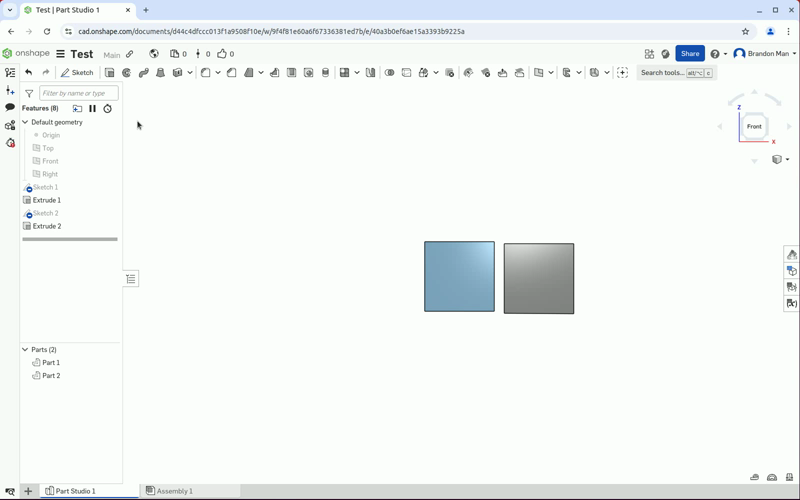
key(shift+h)
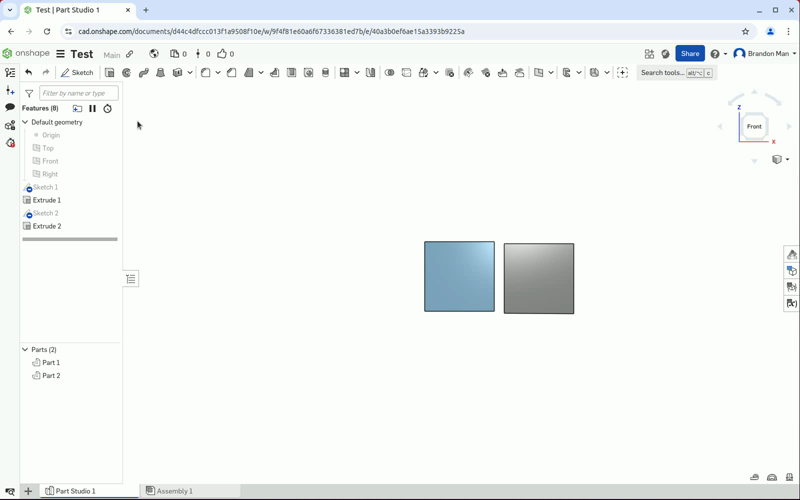
key(shift+h)
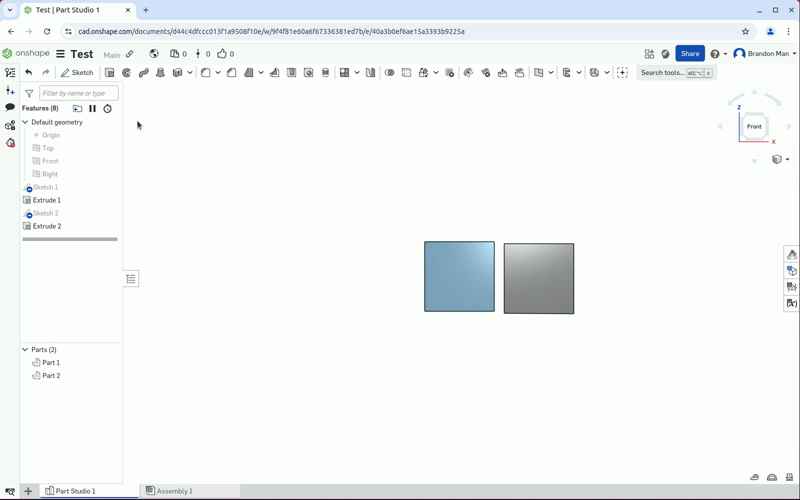
mouse_move(73, 189)
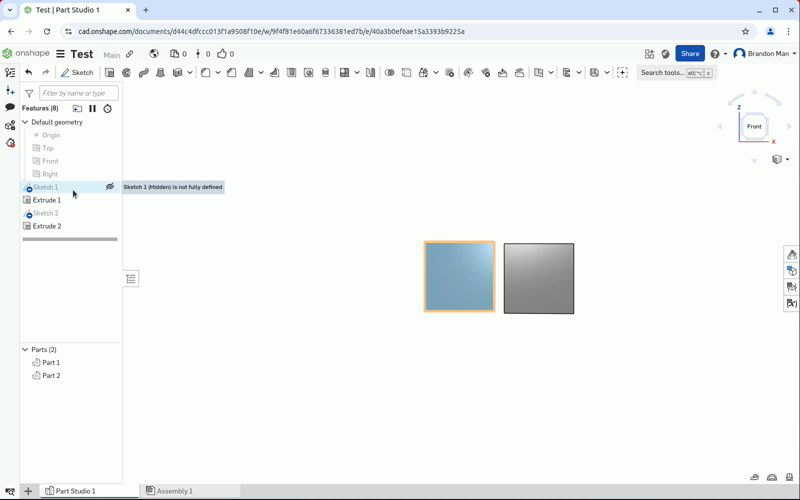
click(73, 189)
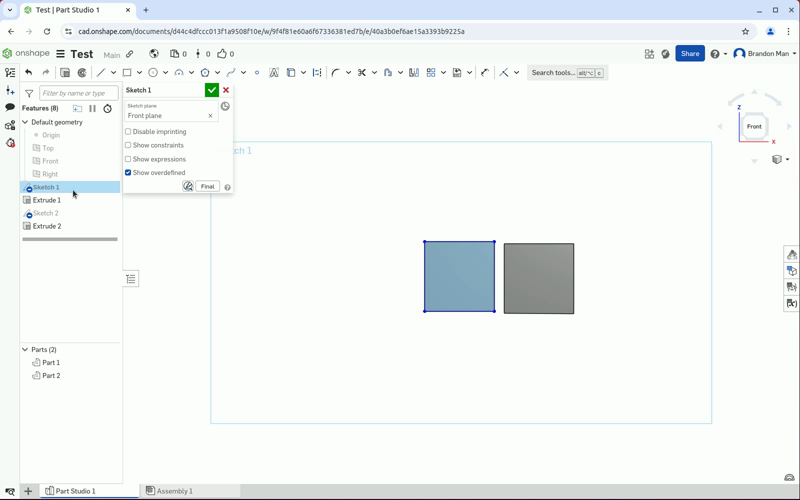
mouse_move(229, 92)
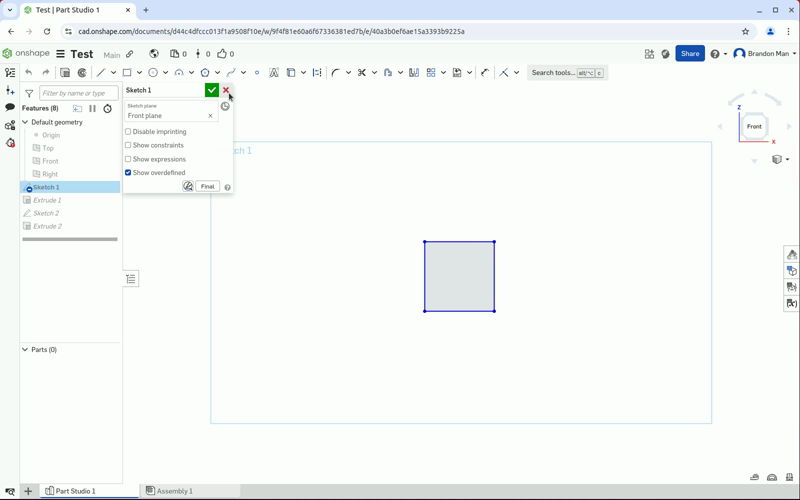
click(229, 92)
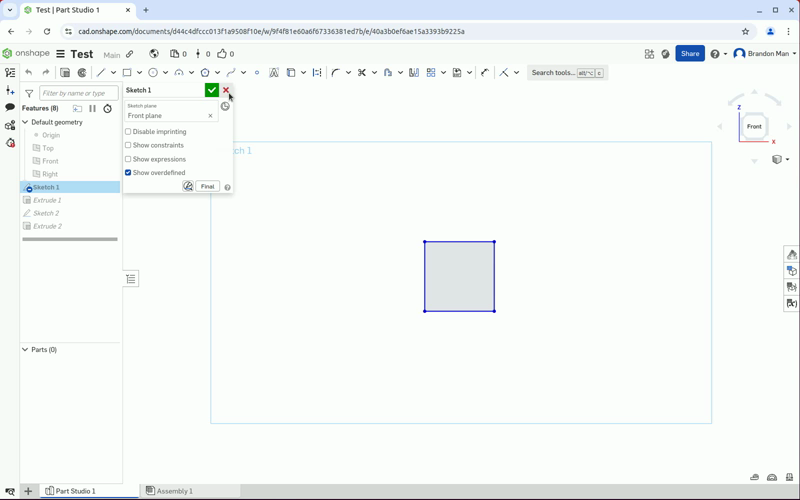
key(shift+s)
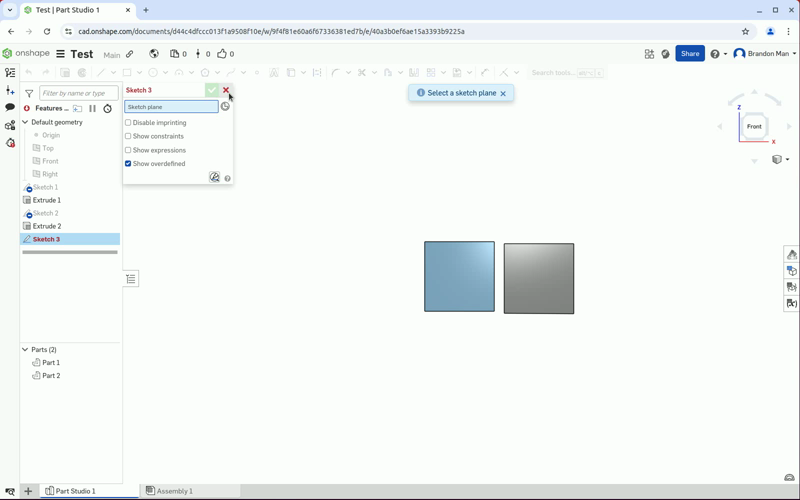
mouse_move(73, 163)
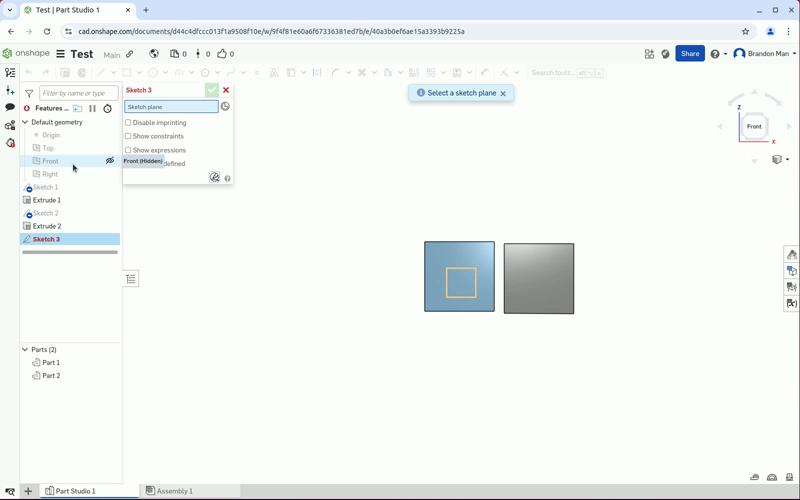
click(73, 163)
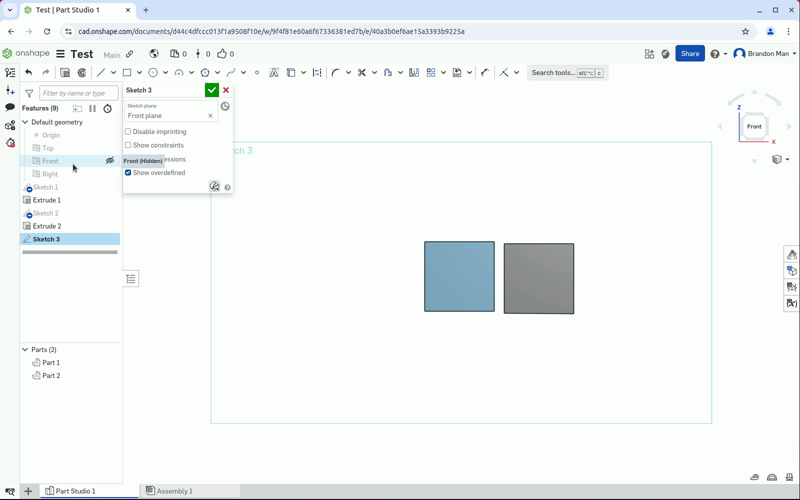
mouse_move(73, 352)
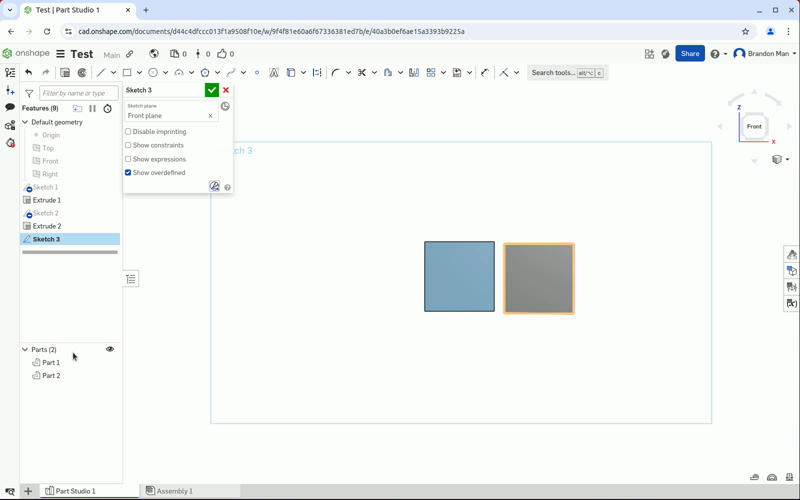
key(y)
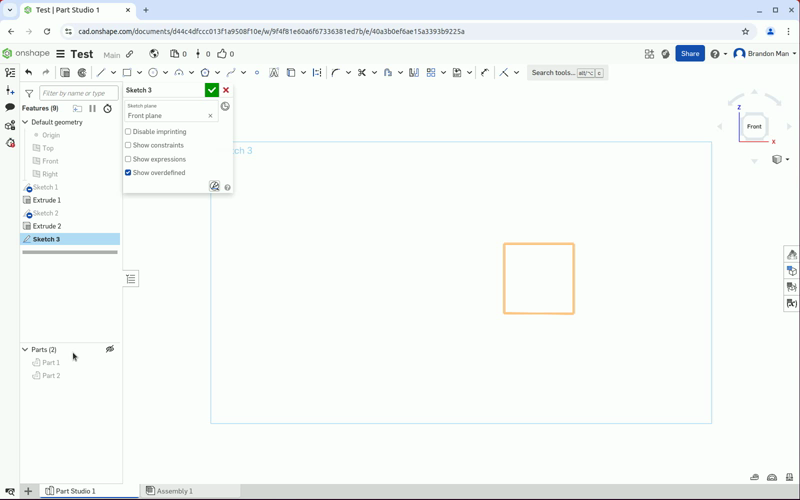
key(l)
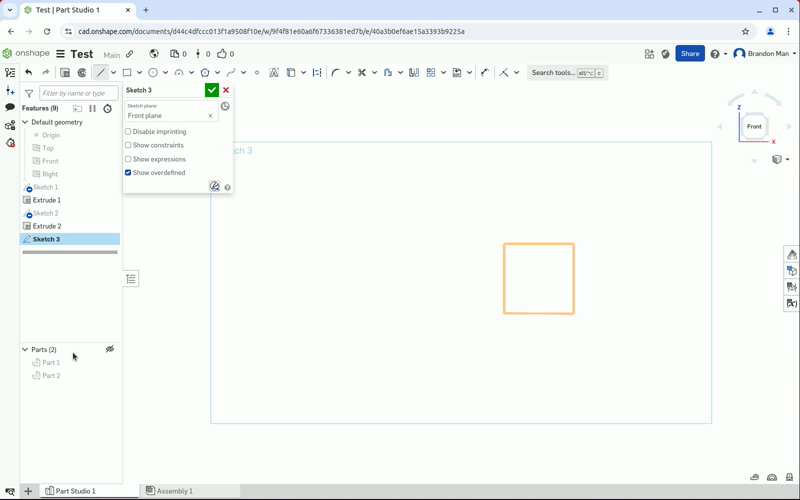
key_down(shift)
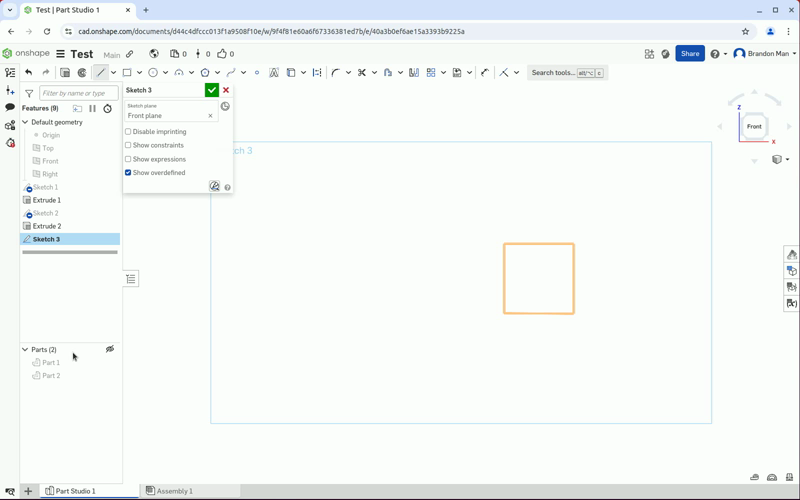
mouse_move(502, 226)
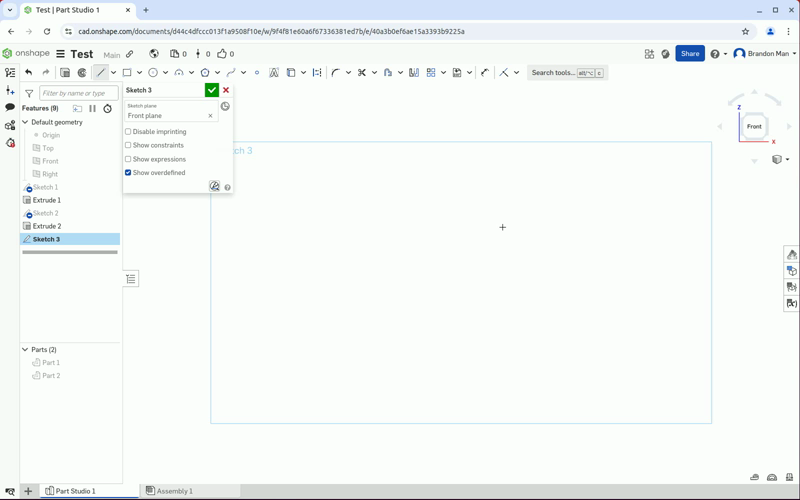
click(502, 226)
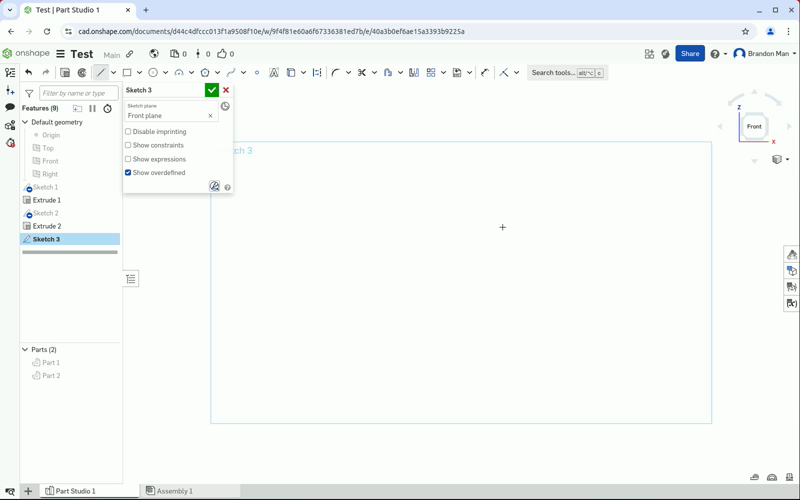
key_up(shift)
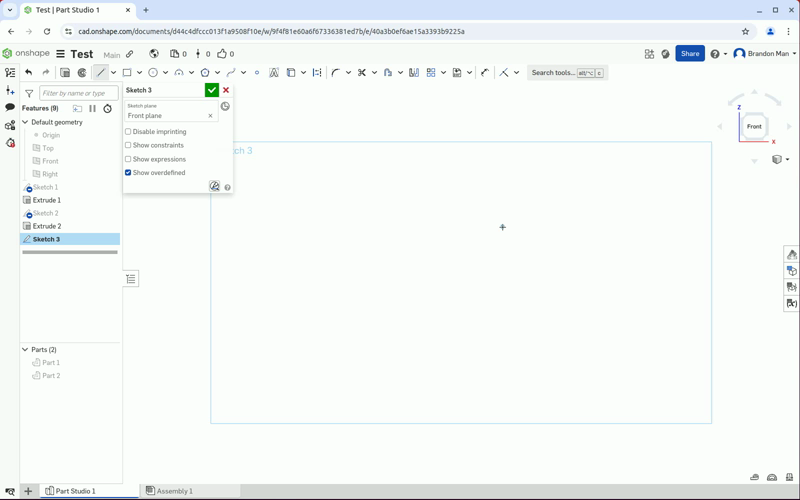
key_down(shift)
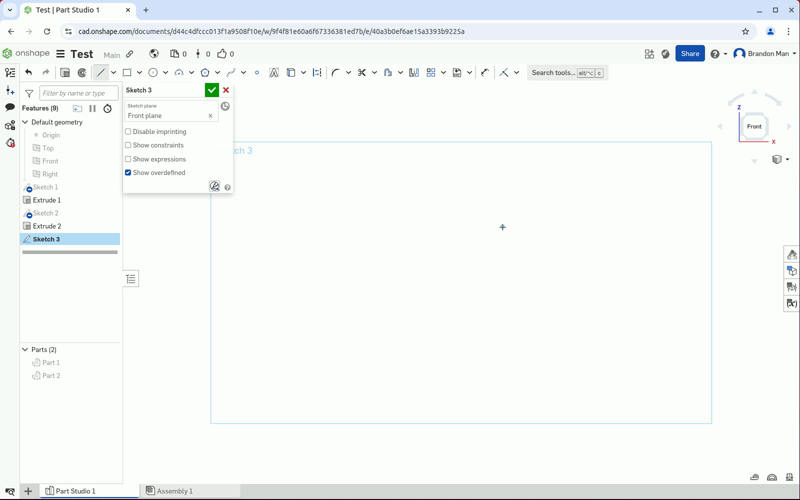
mouse_move(572, 226)
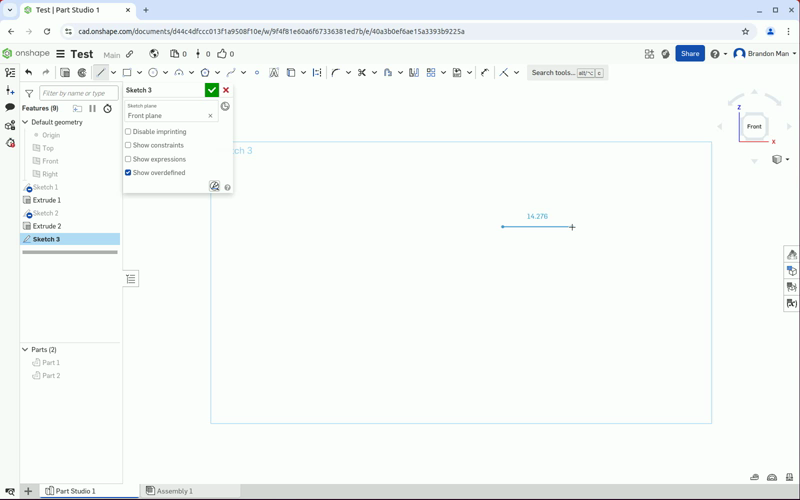
click(572, 226)
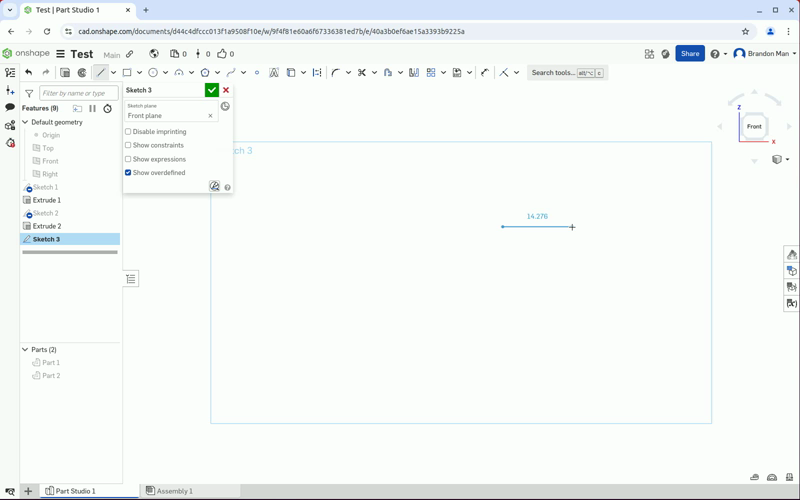
key_up(shift)
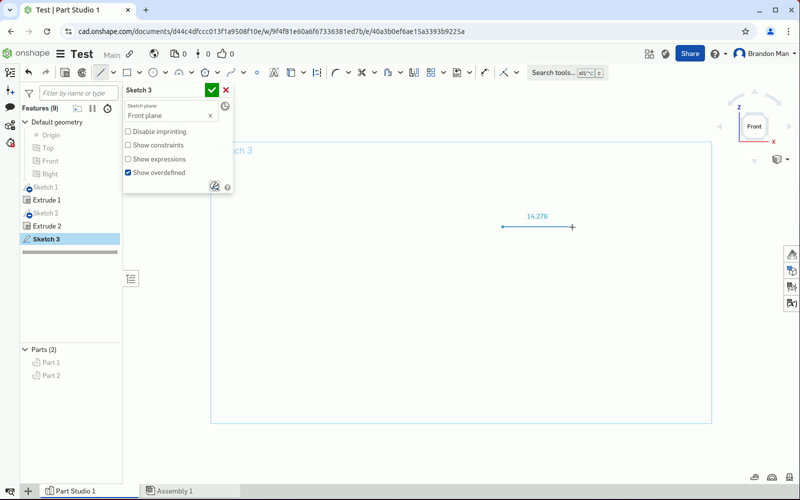
key_down(shift)
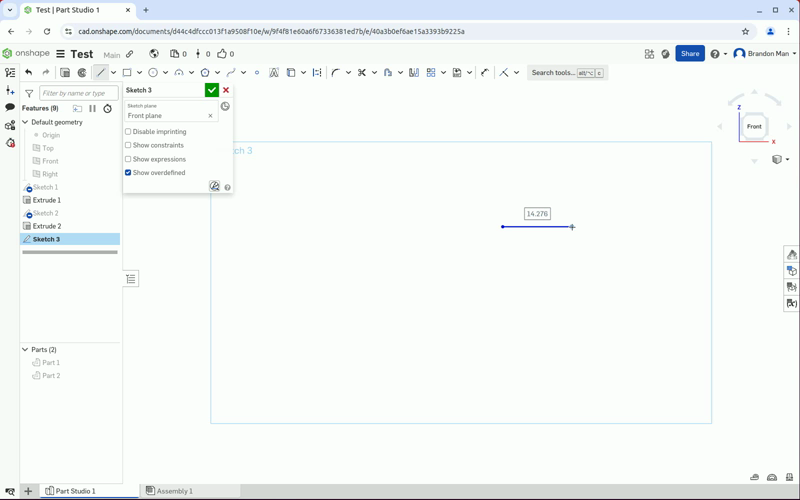
mouse_move(589, 226)
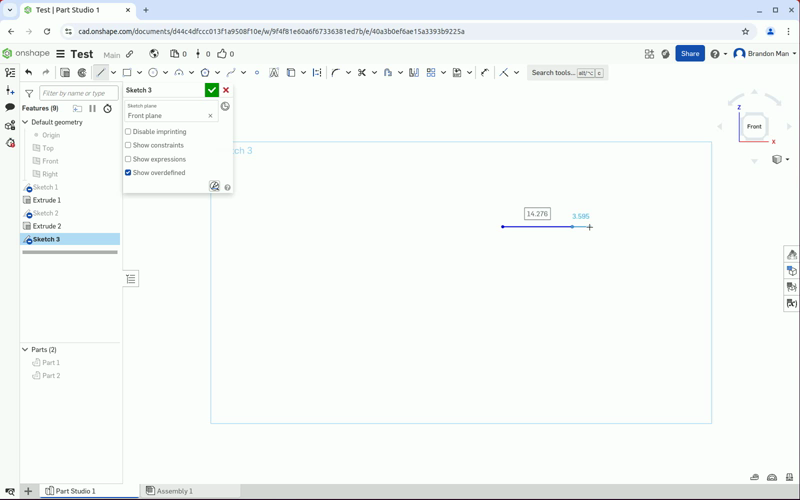
mouse_move(572, 217)
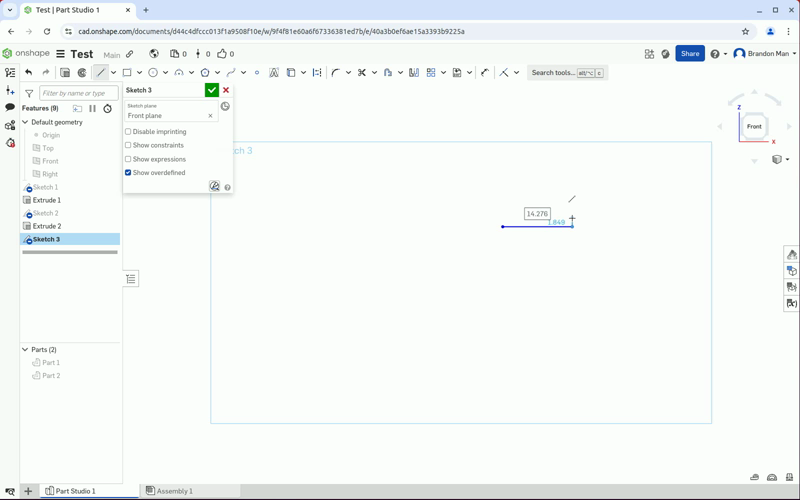
click(572, 217)
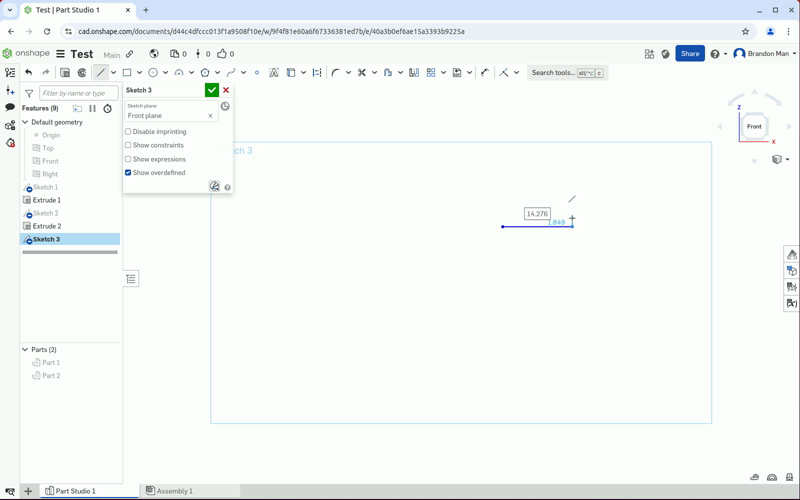
key_up(shift)
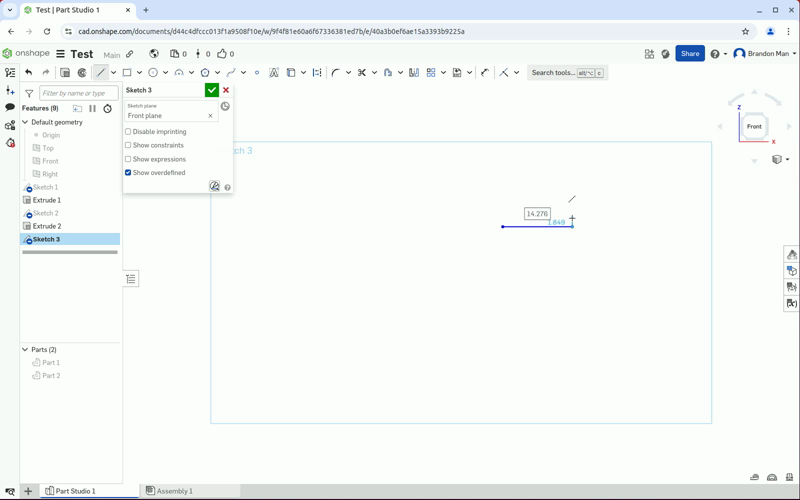
key_down(shift)
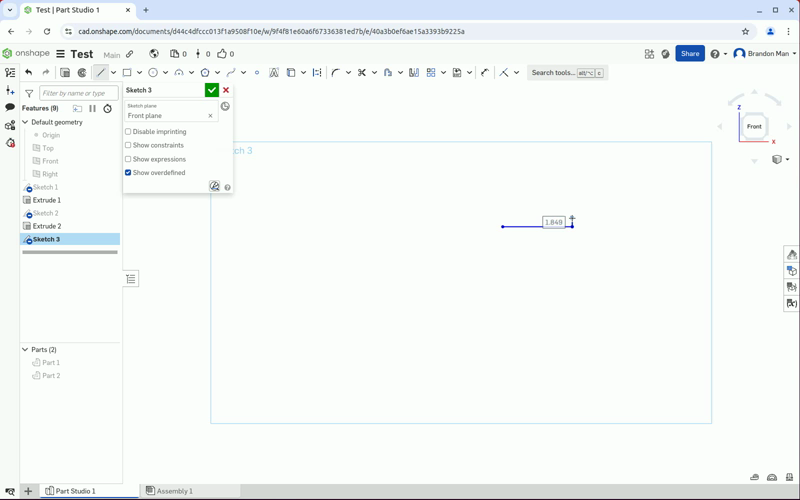
mouse_move(502, 217)
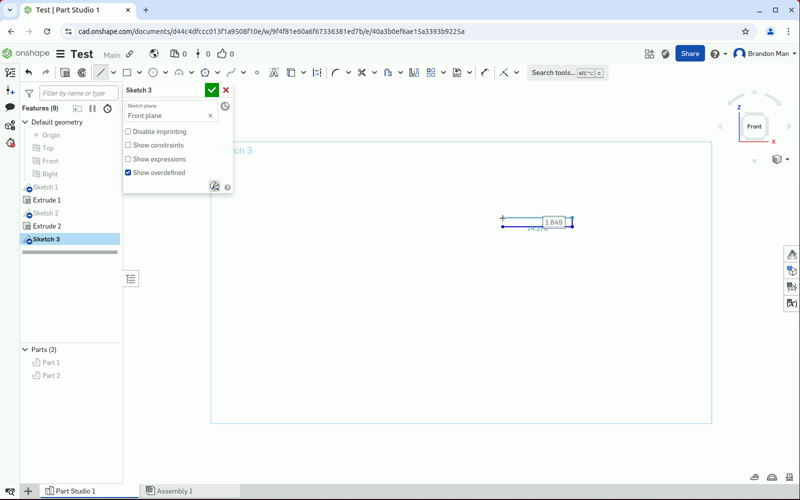
click(502, 217)
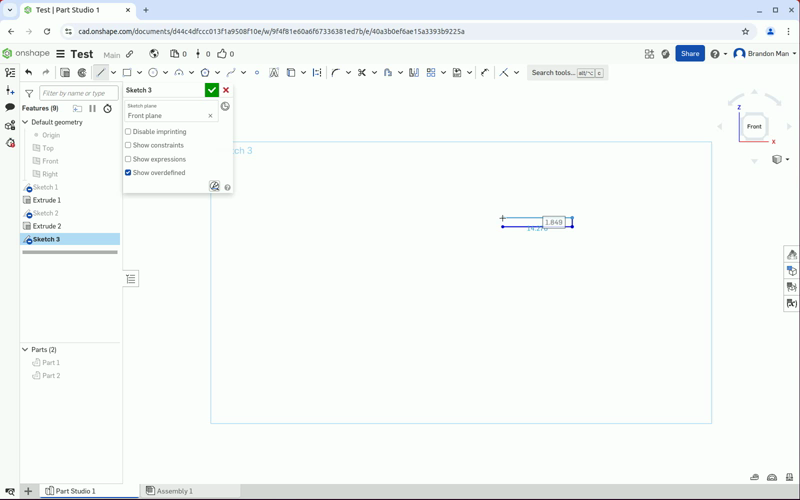
key_up(shift)
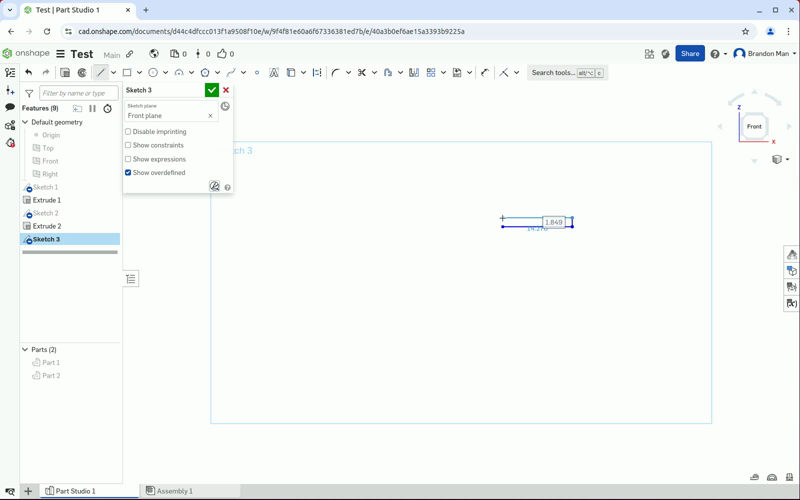
mouse_move(532, 217)
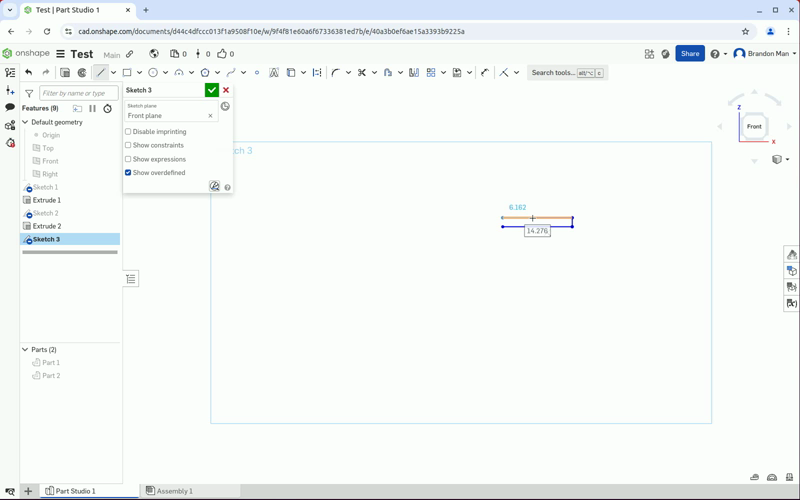
key_down(shift)
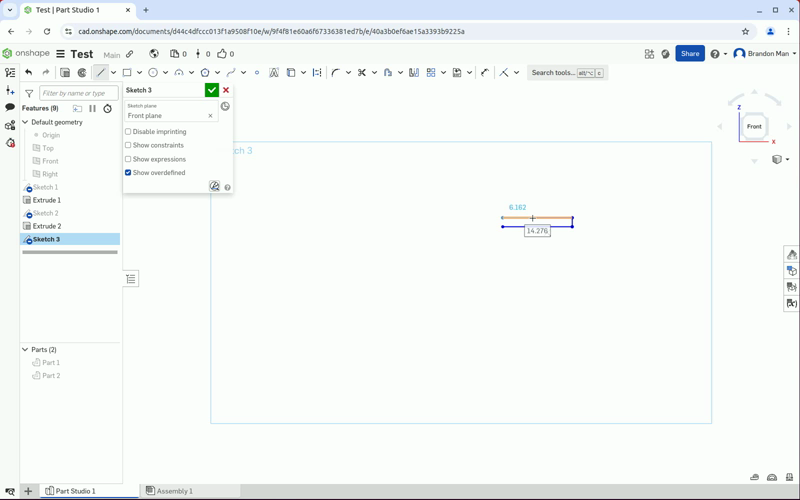
mouse_move(502, 226)
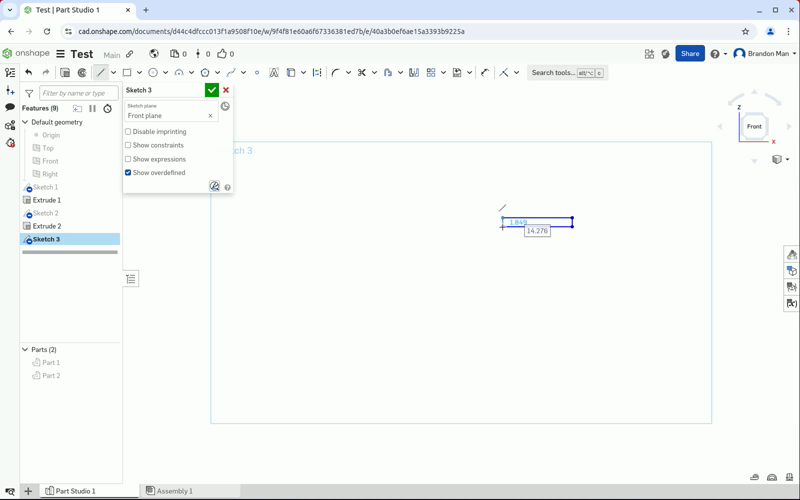
key_up(shift)
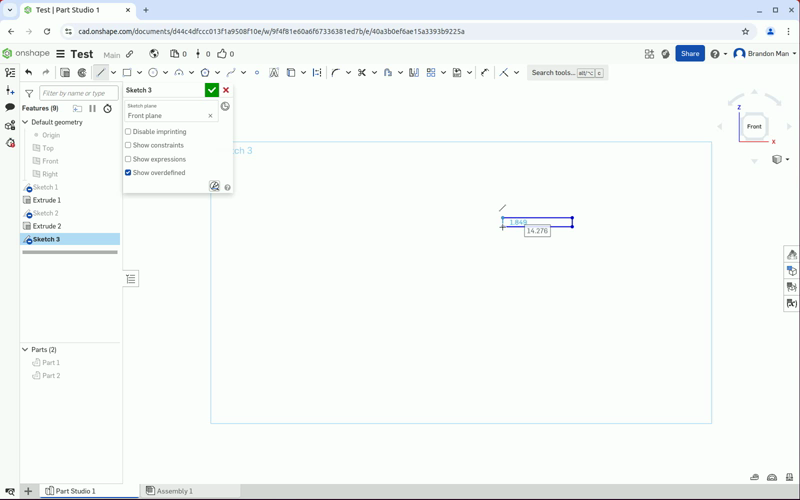
click(502, 226)
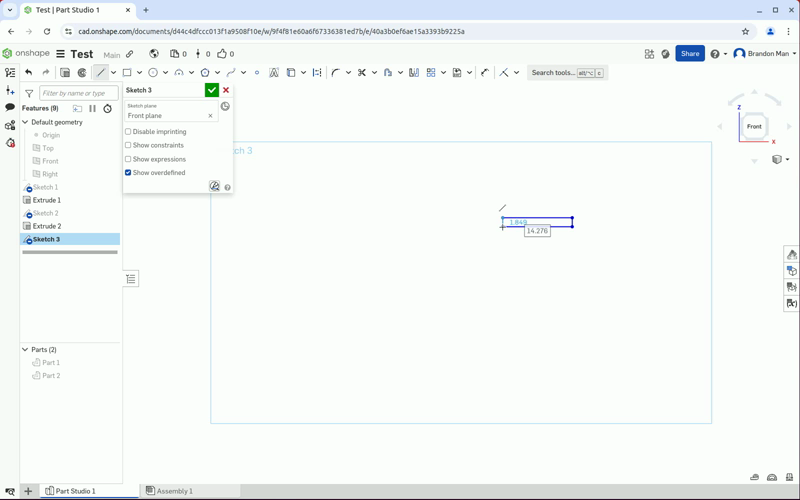
key(esc)
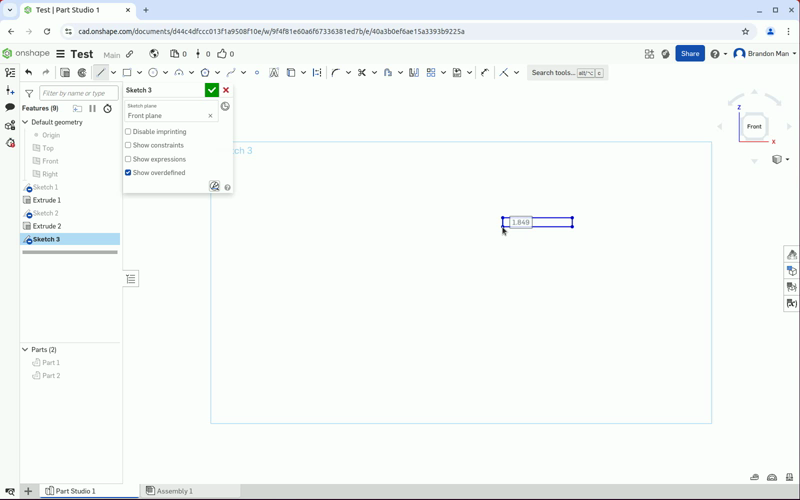
mouse_move(522, 223)
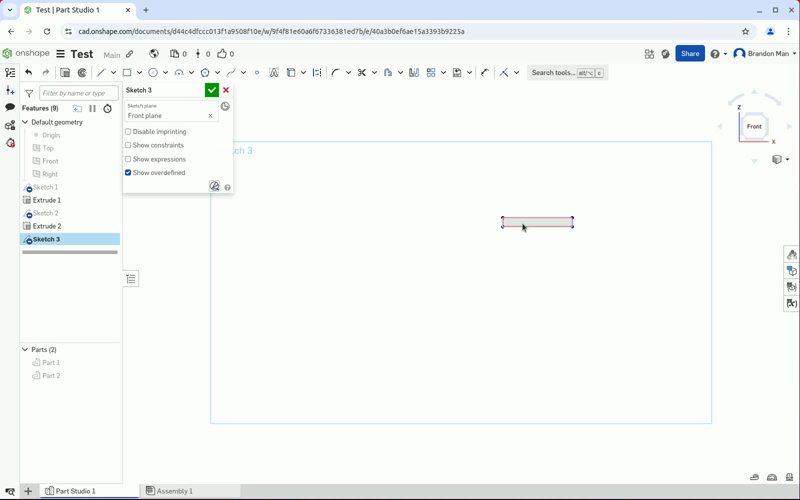
scroll(6)
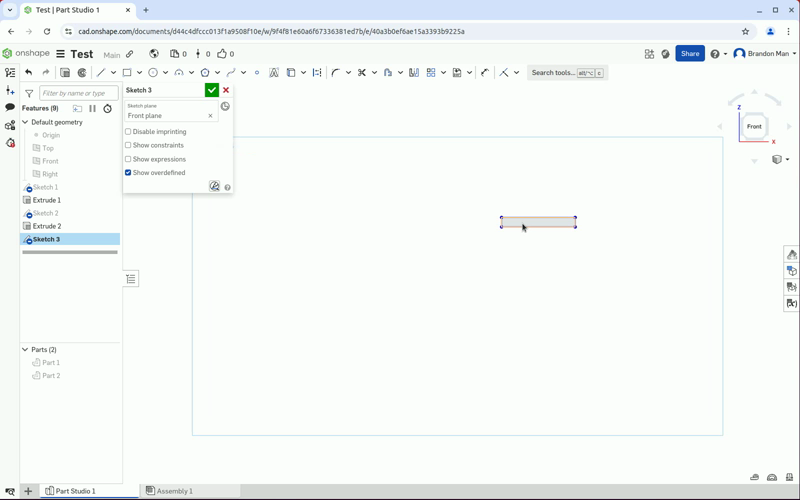
scroll(6)
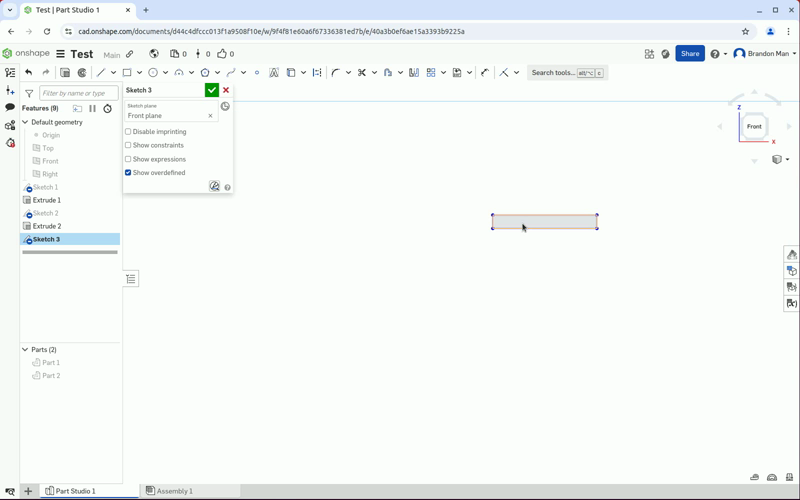
scroll(6)
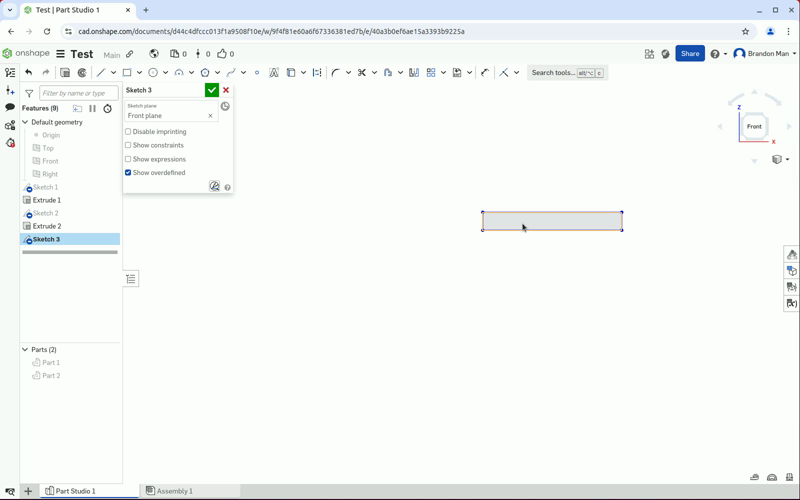
scroll(6)
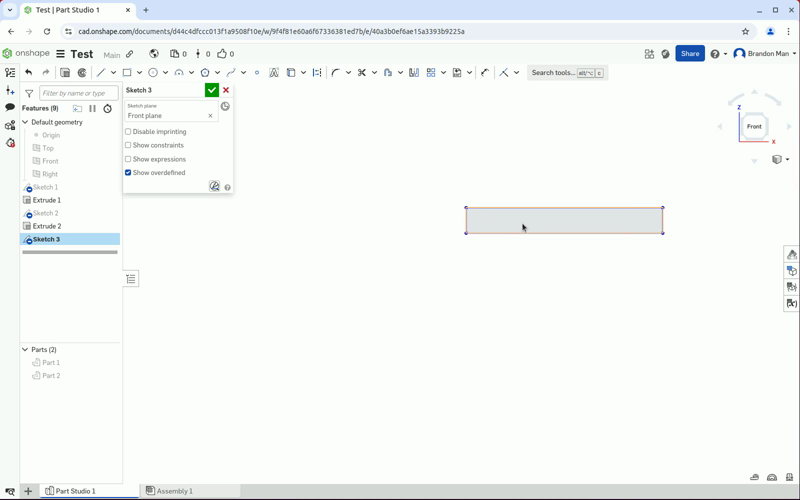
scroll(6)
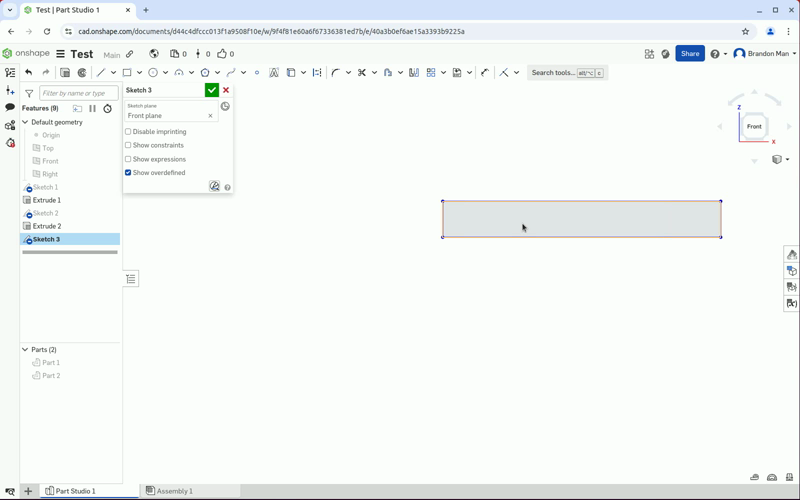
scroll(6)
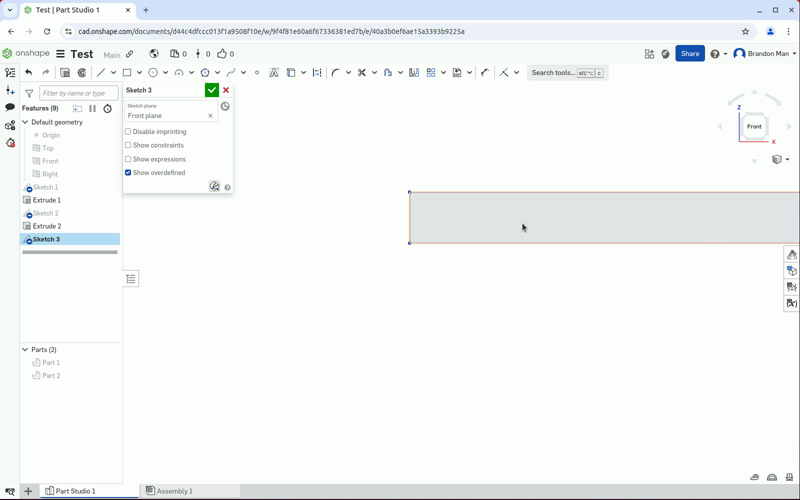
scroll(6)
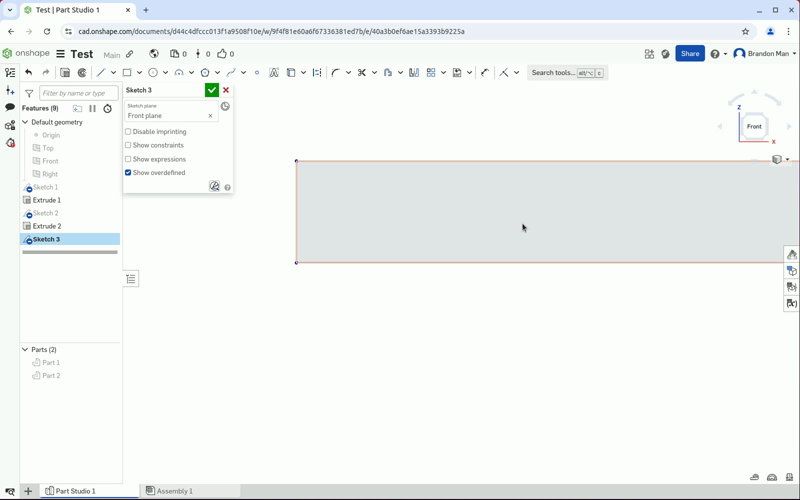
click(522, 223)
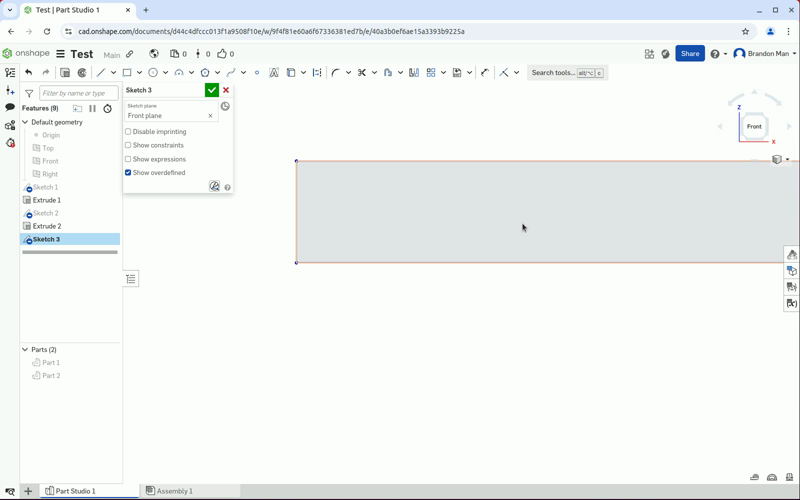
scroll(-6)
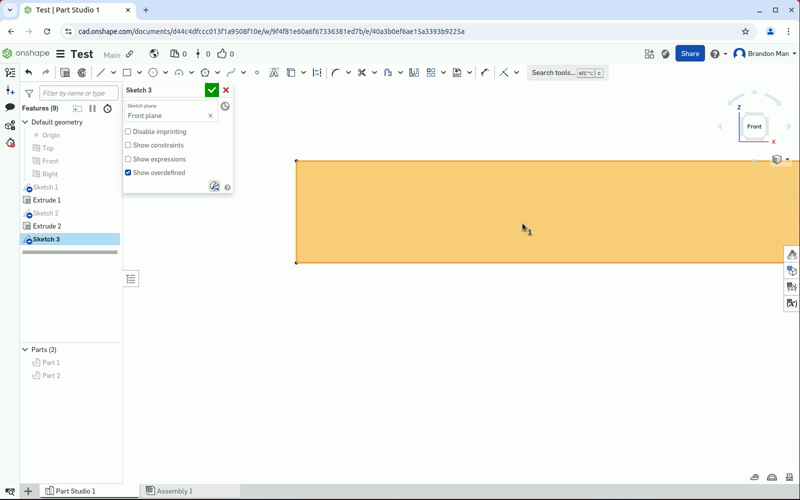
scroll(-6)
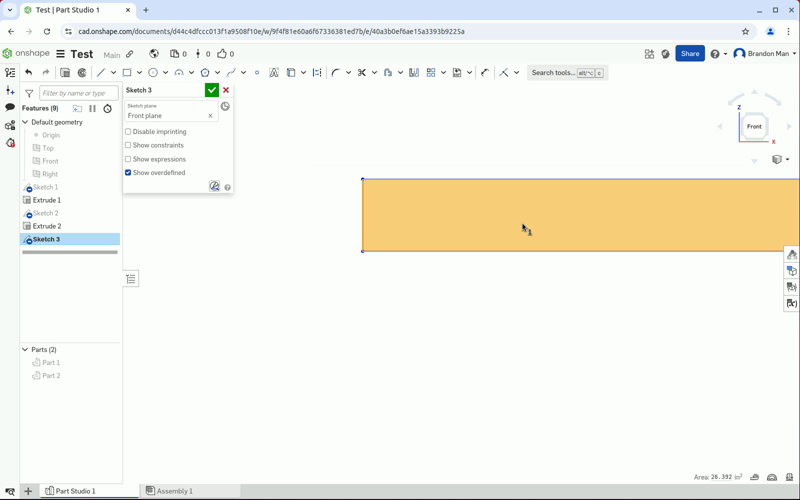
scroll(-6)
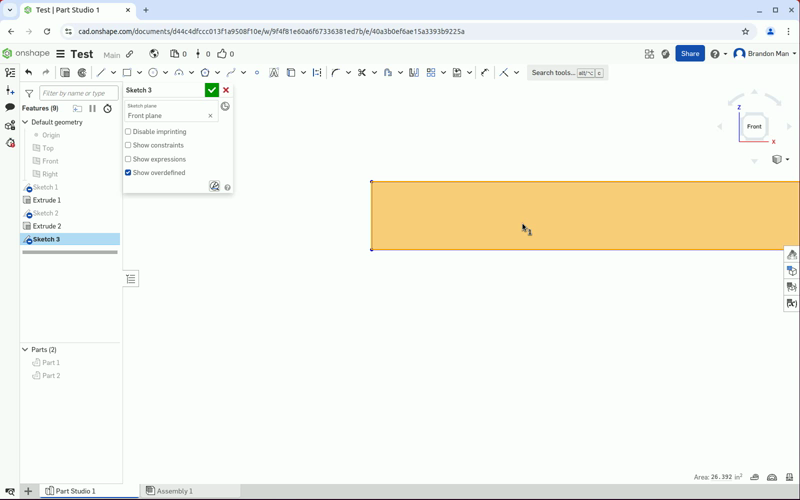
scroll(-6)
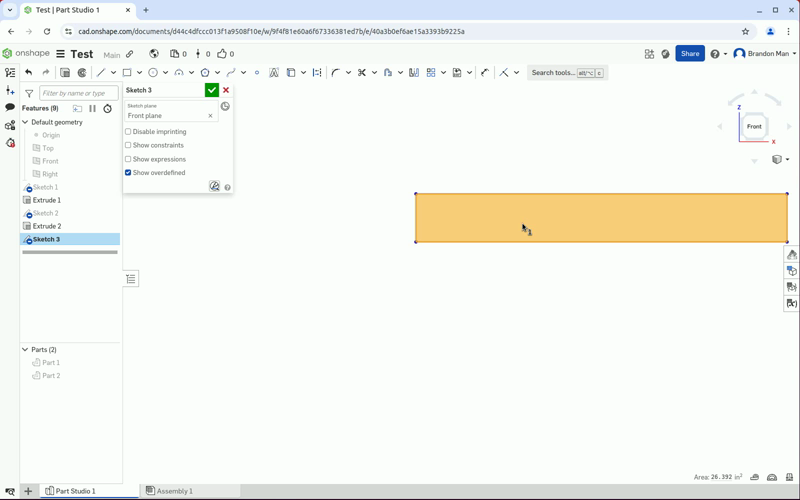
scroll(-6)
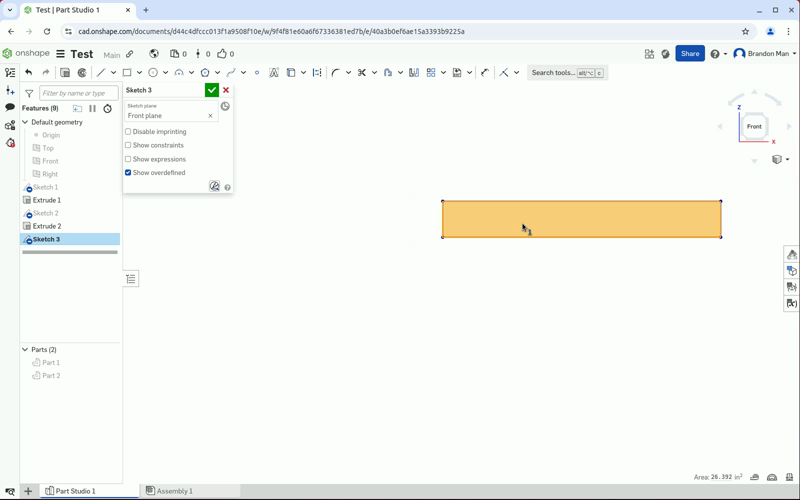
scroll(-6)
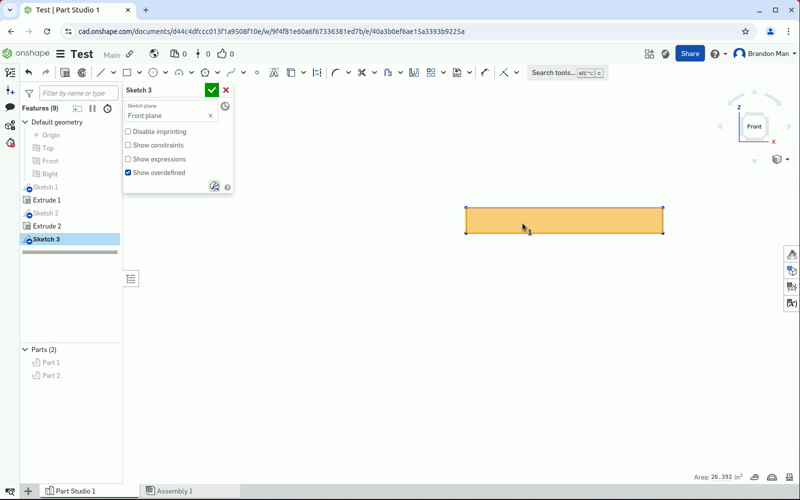
scroll(-6)
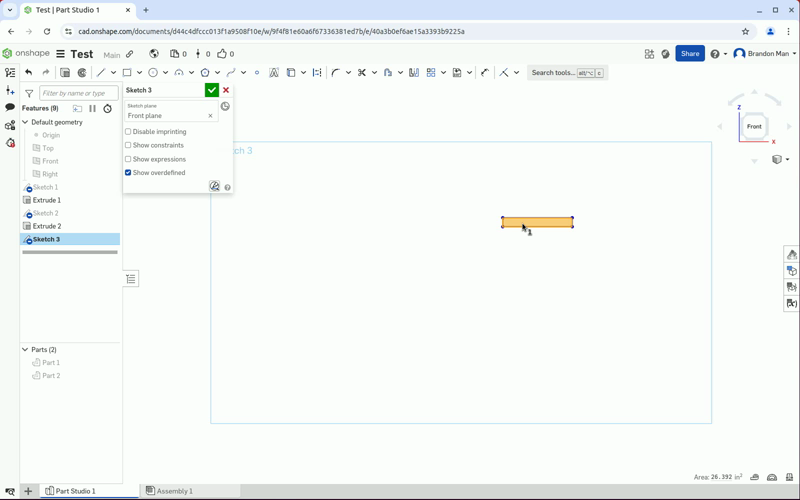
mouse_move(73, 352)
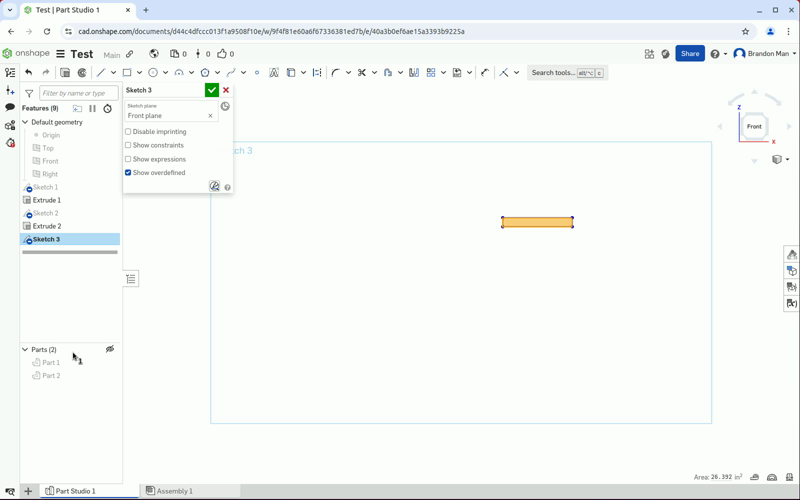
key(shift+y)
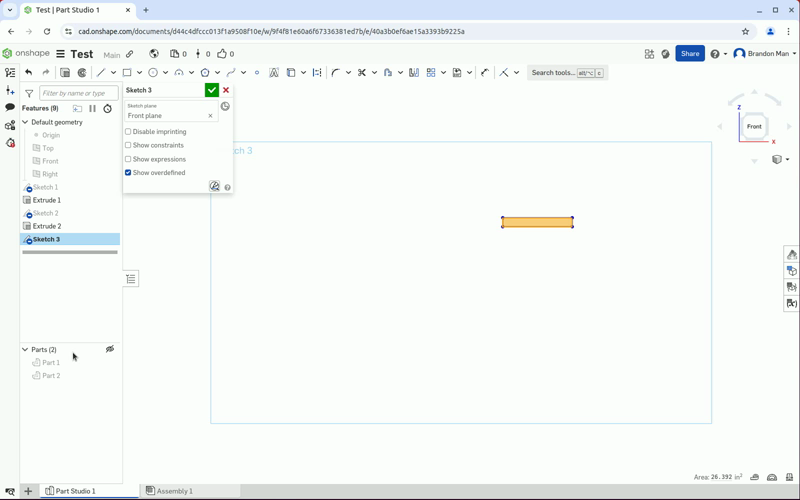
key(shift+e)
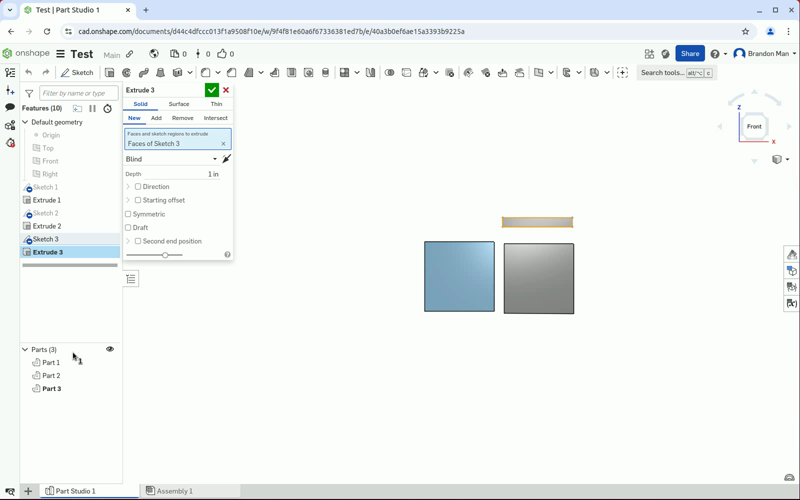
mouse_move(143, 106)
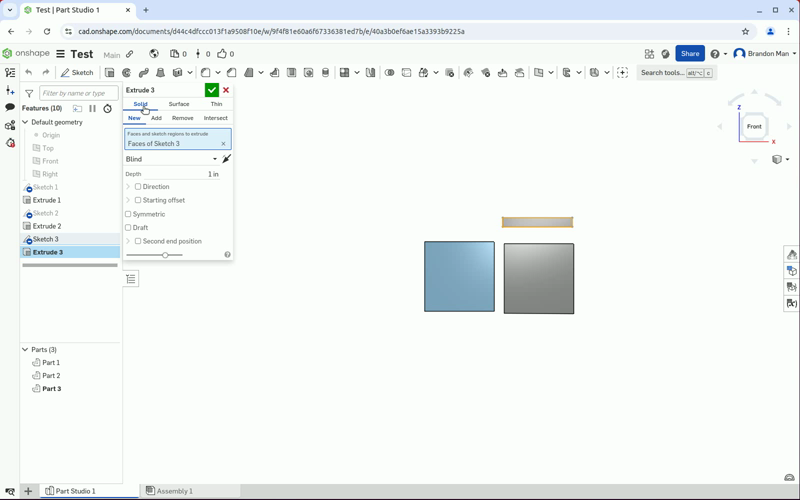
click(143, 106)
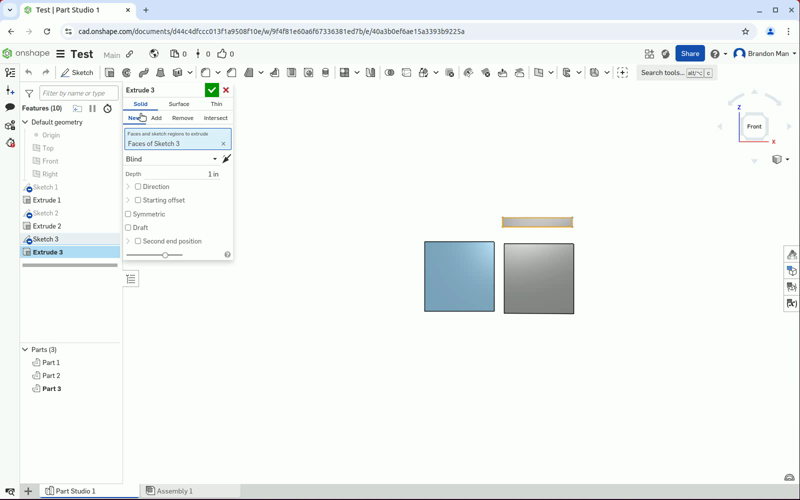
mouse_move(137, 120)
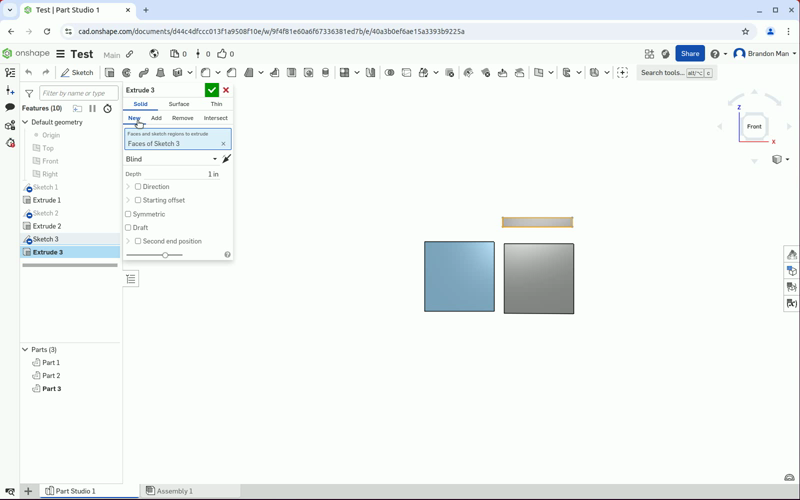
click(137, 120)
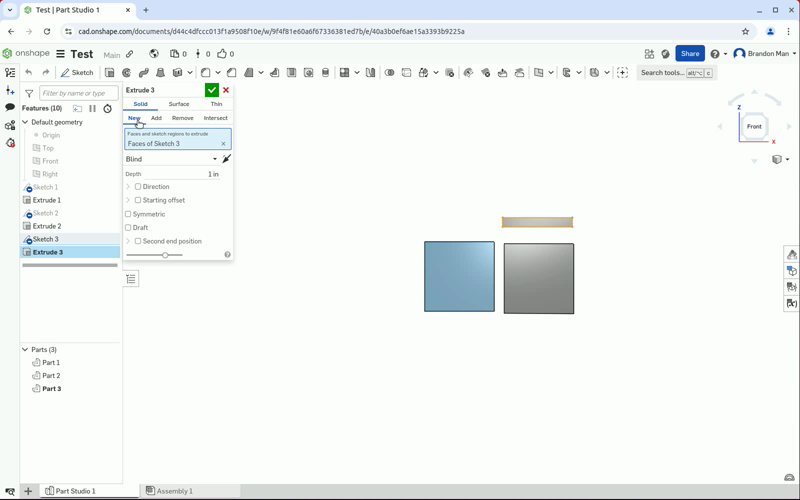
key(tab, 4)
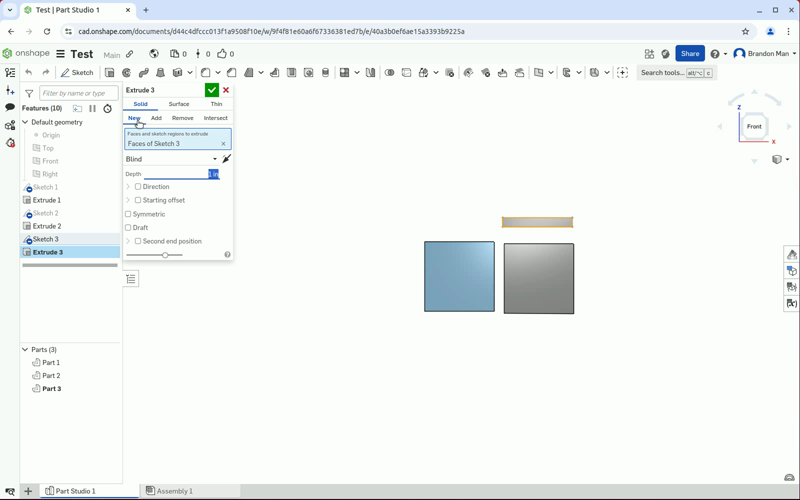
text(2.648)
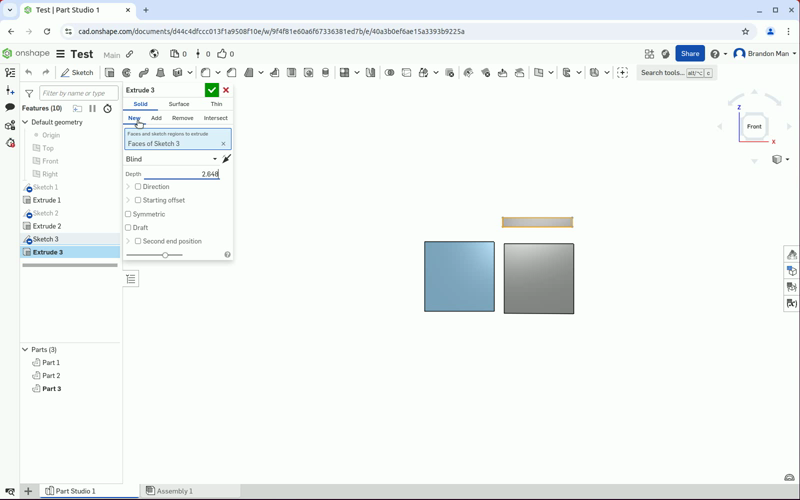
key(enter)
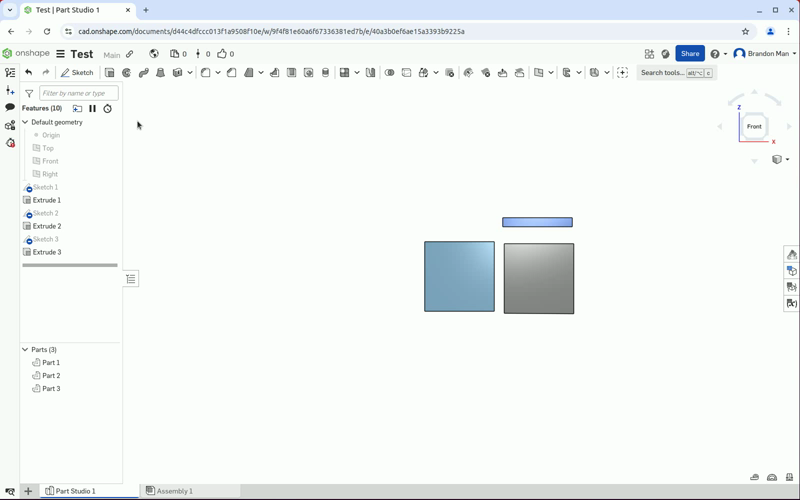
key(shift+h)
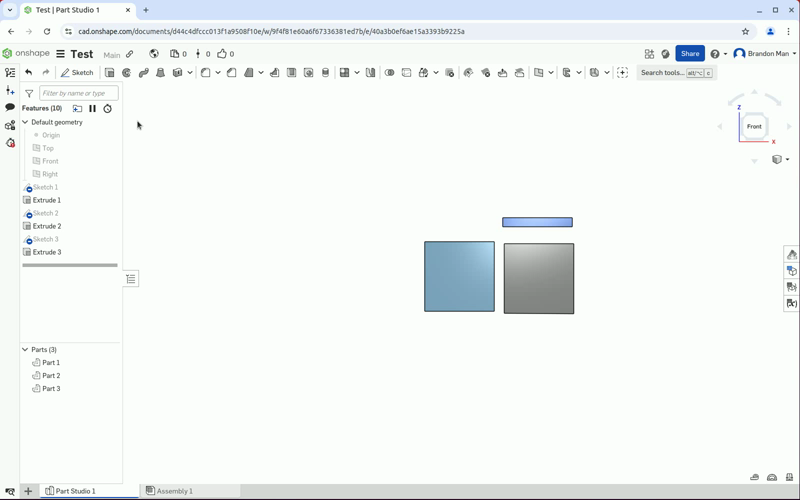
key(shift+h)
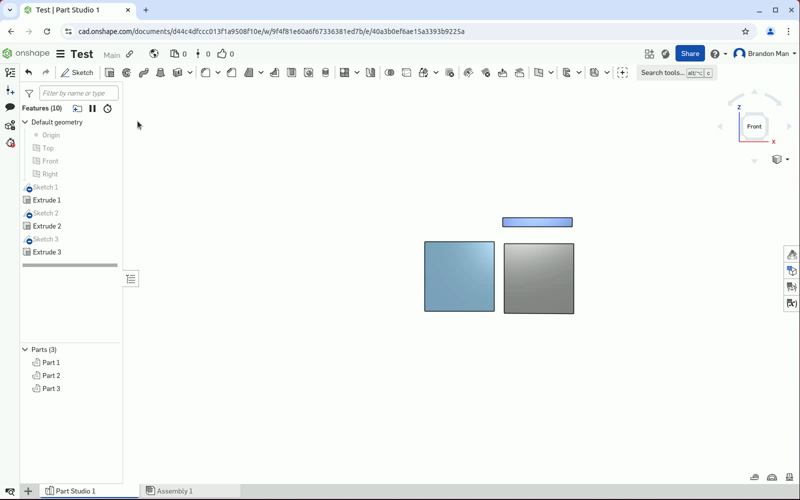
mouse_move(73, 189)
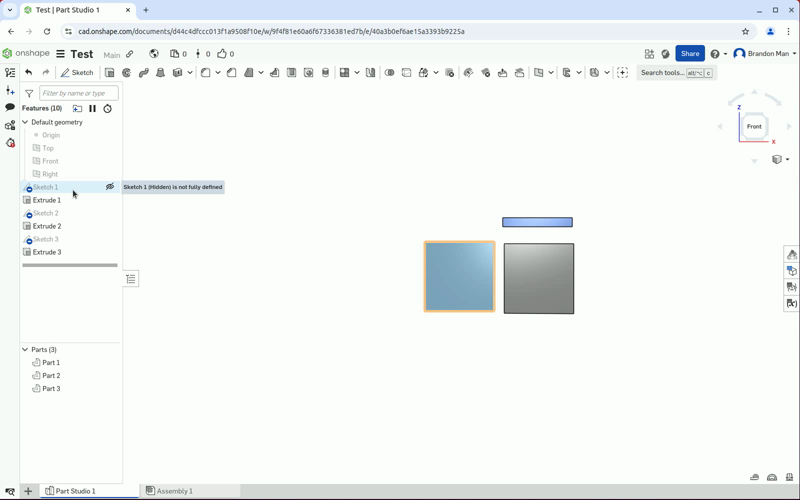
click(73, 189)
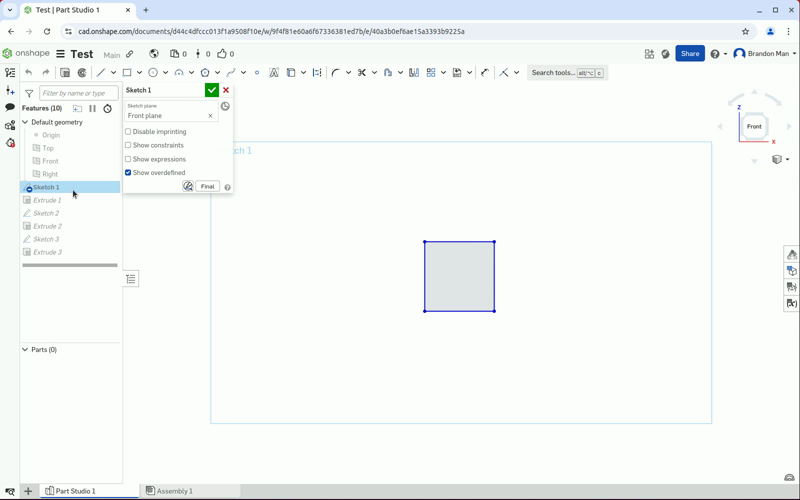
mouse_move(229, 92)
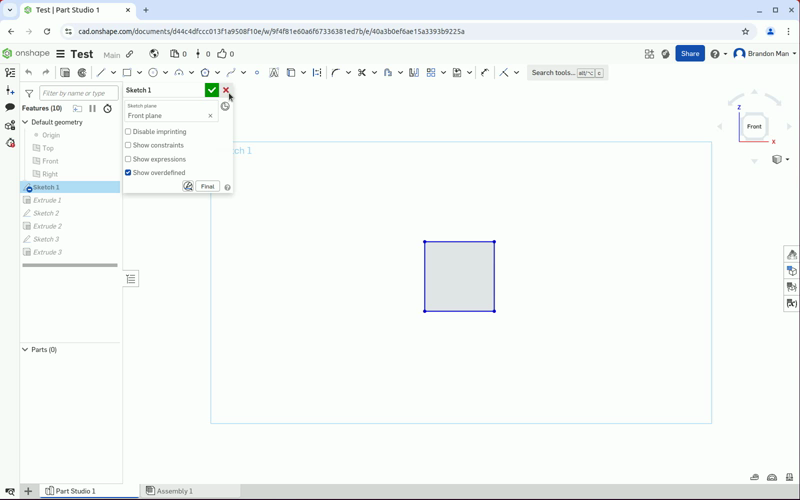
click(229, 92)
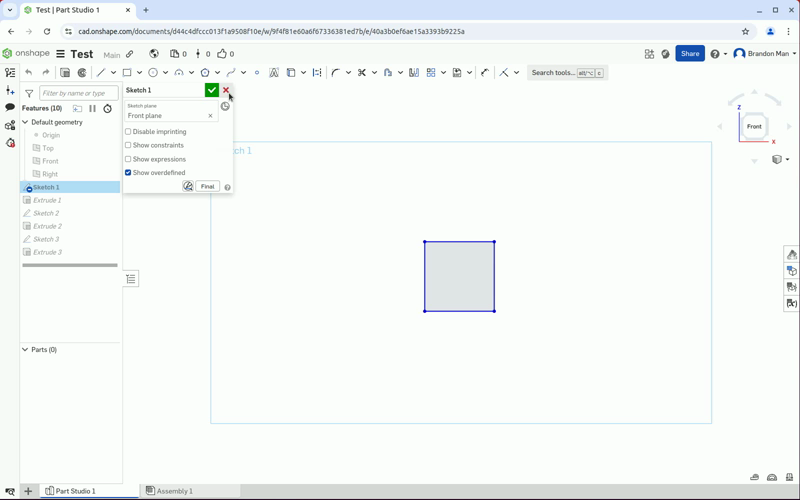
key(shift+s)
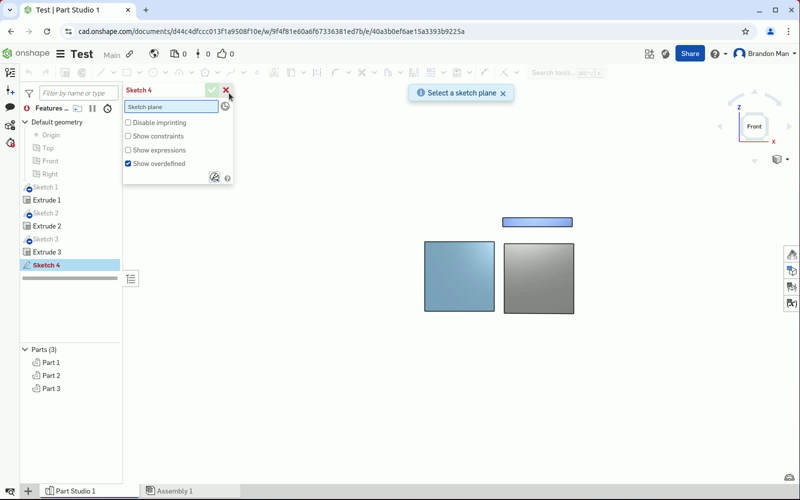
mouse_move(73, 163)
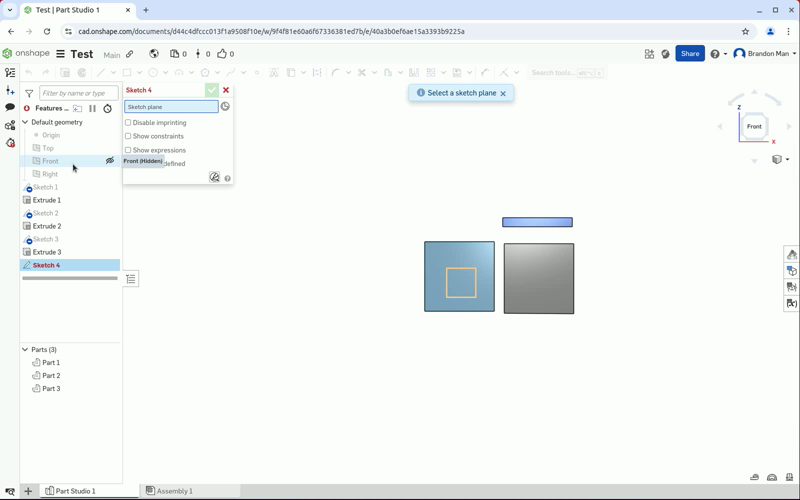
click(73, 163)
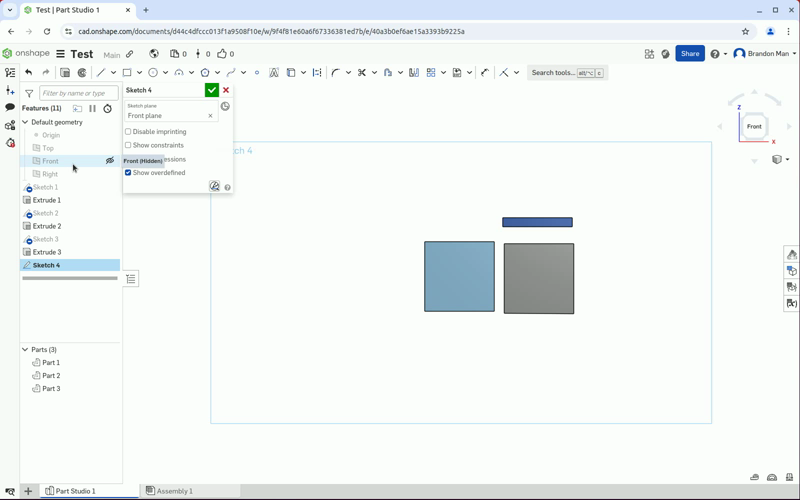
mouse_move(73, 352)
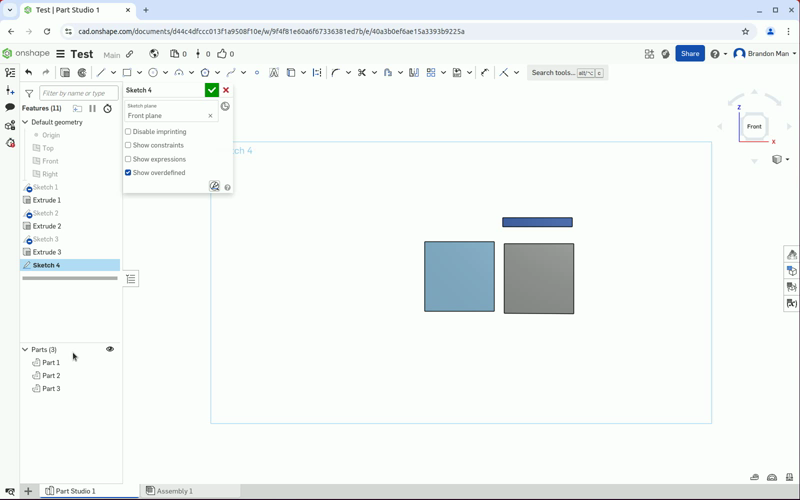
key(y)
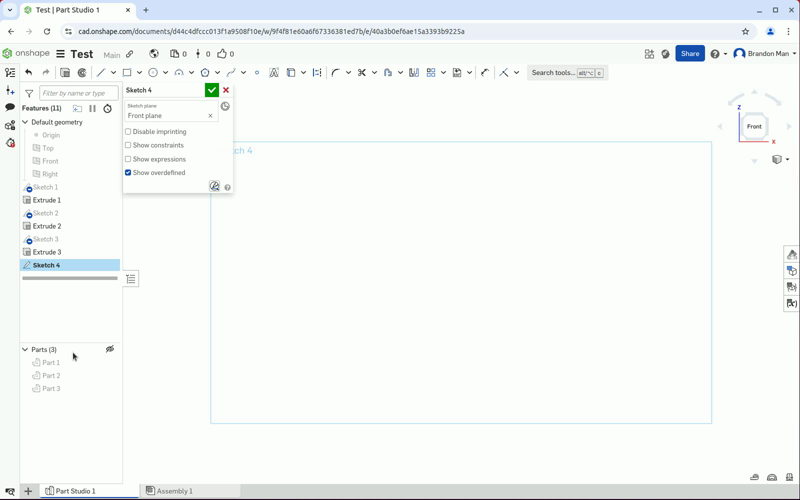
key(l)
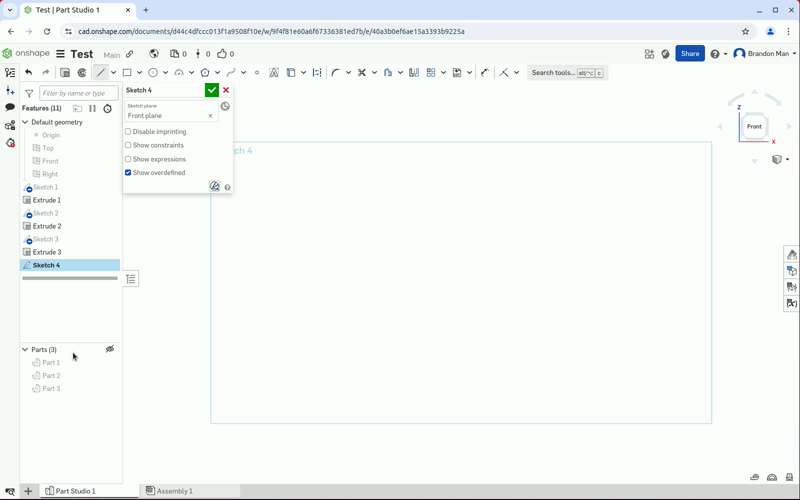
key_down(shift)
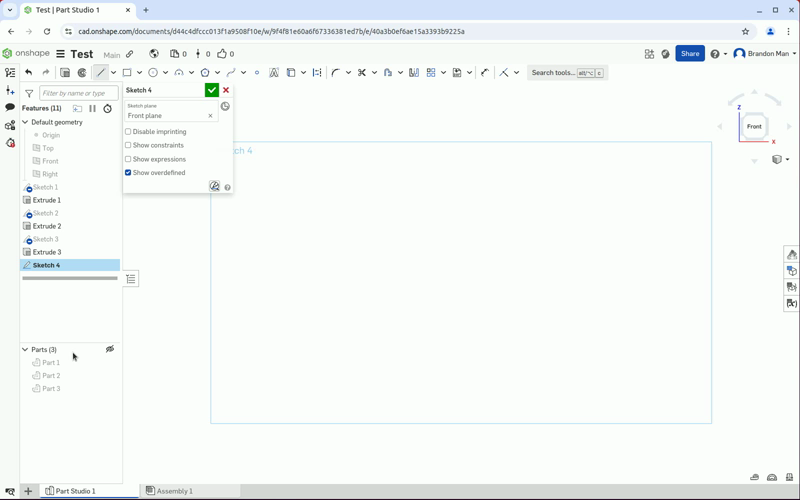
mouse_move(502, 206)
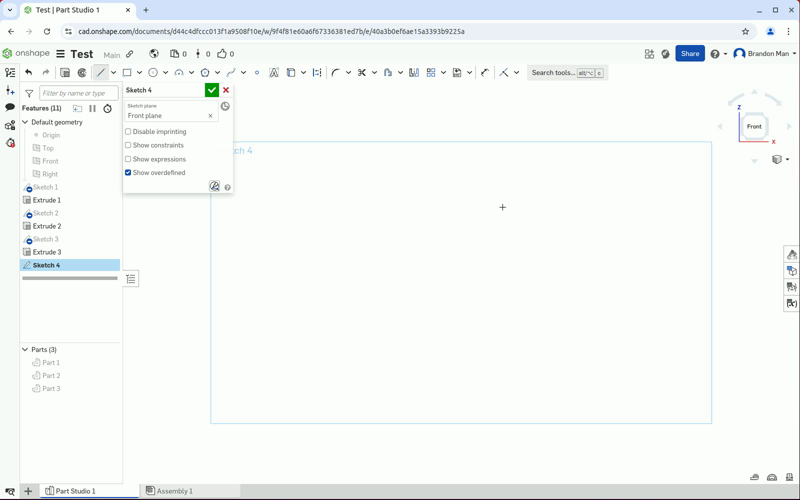
click(502, 206)
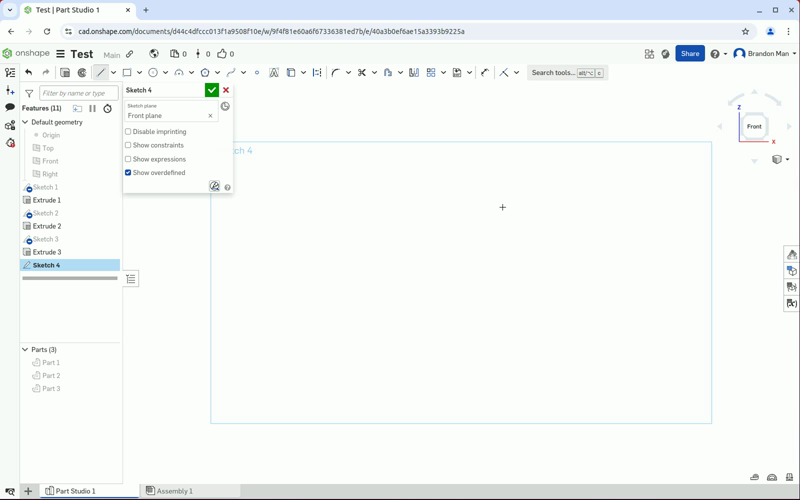
key_up(shift)
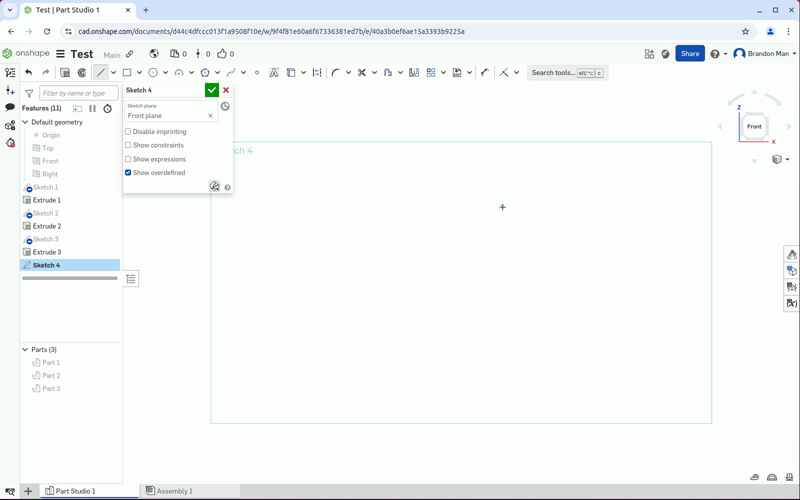
key_down(shift)
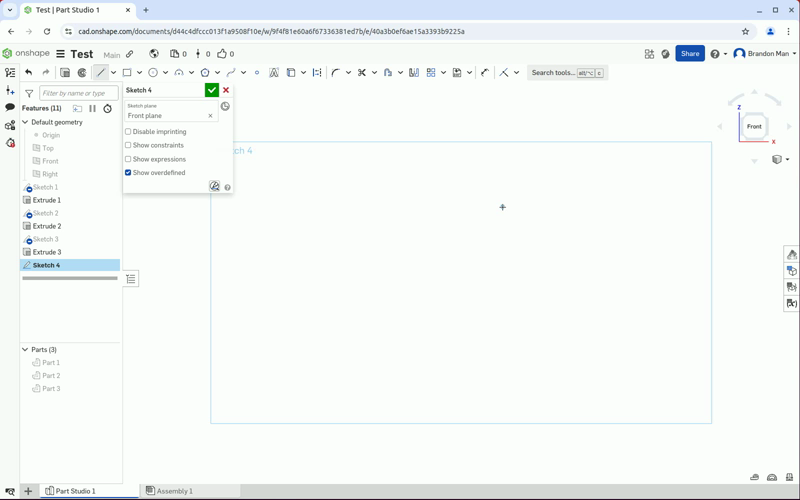
mouse_move(572, 206)
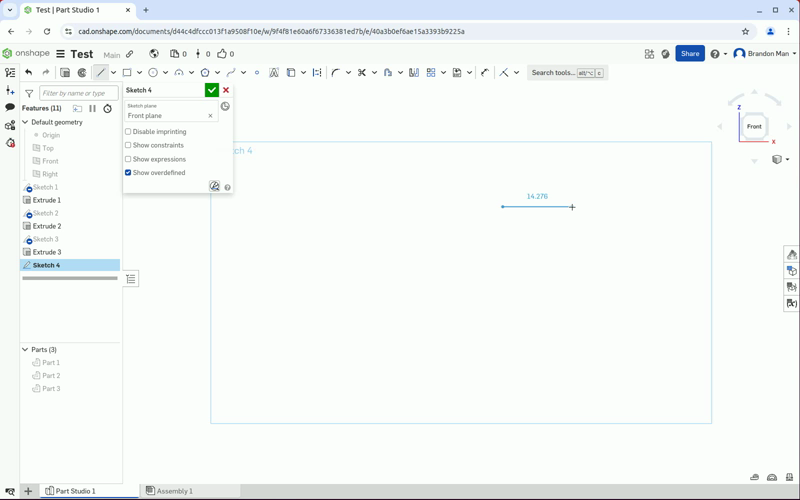
click(572, 206)
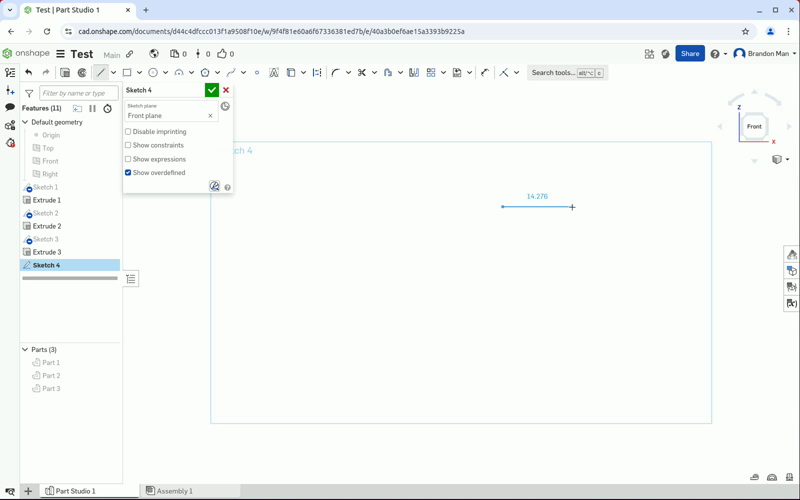
key_up(shift)
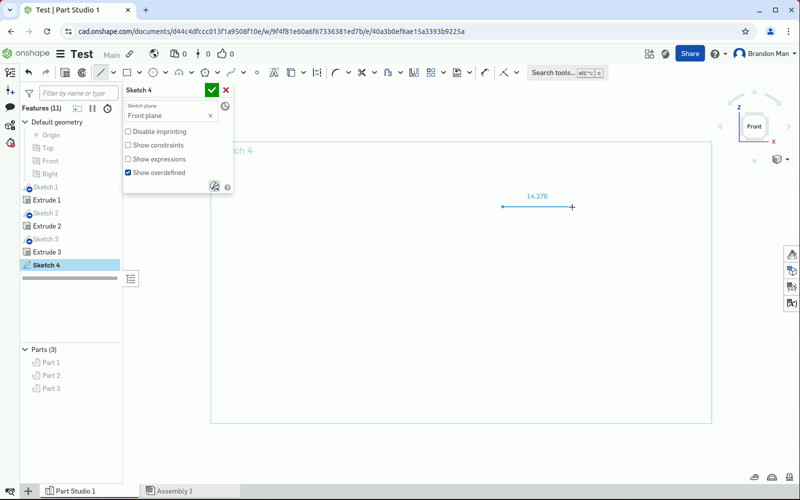
key_down(shift)
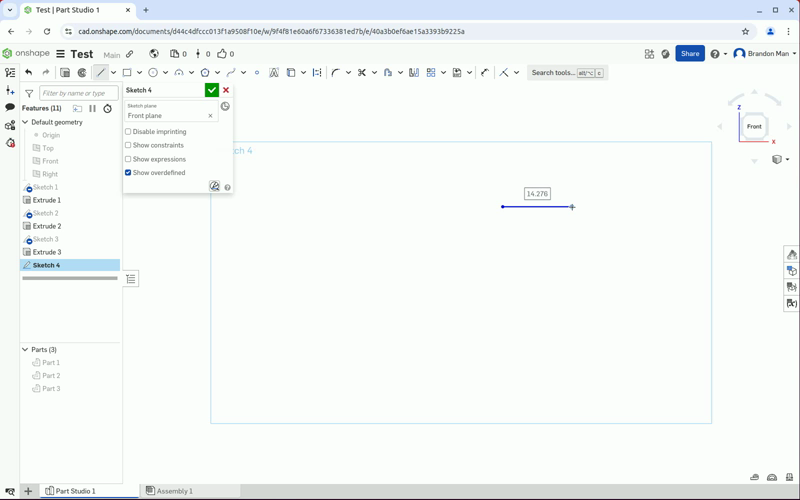
mouse_move(589, 206)
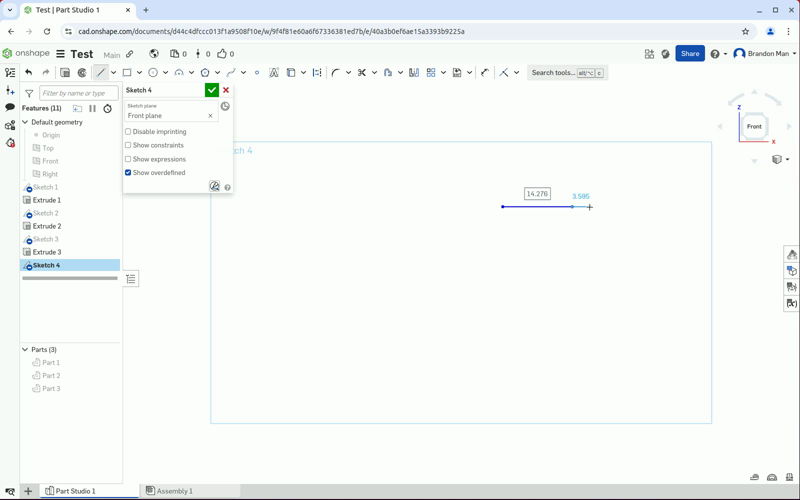
mouse_move(572, 198)
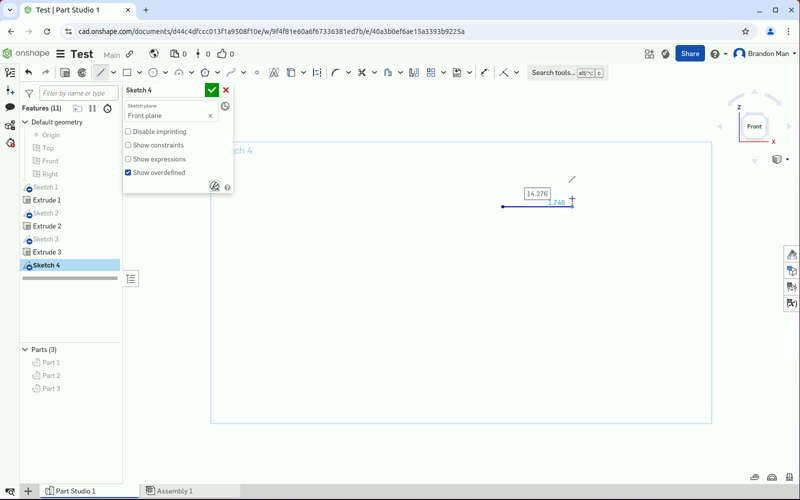
click(572, 198)
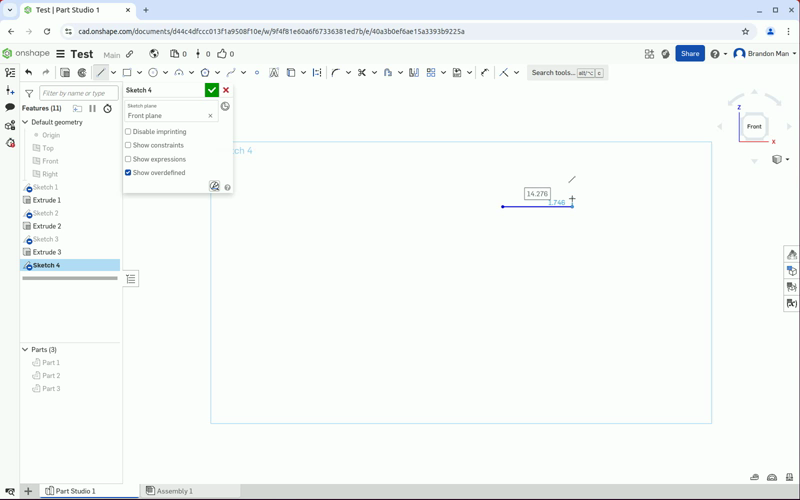
key_up(shift)
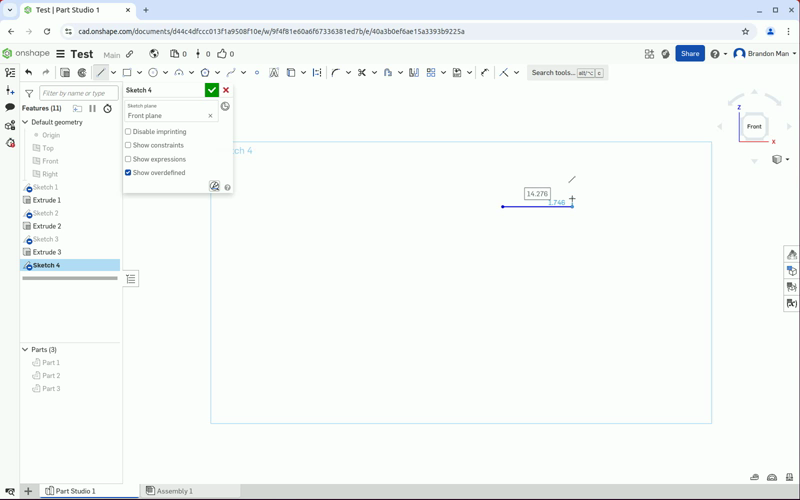
key_down(shift)
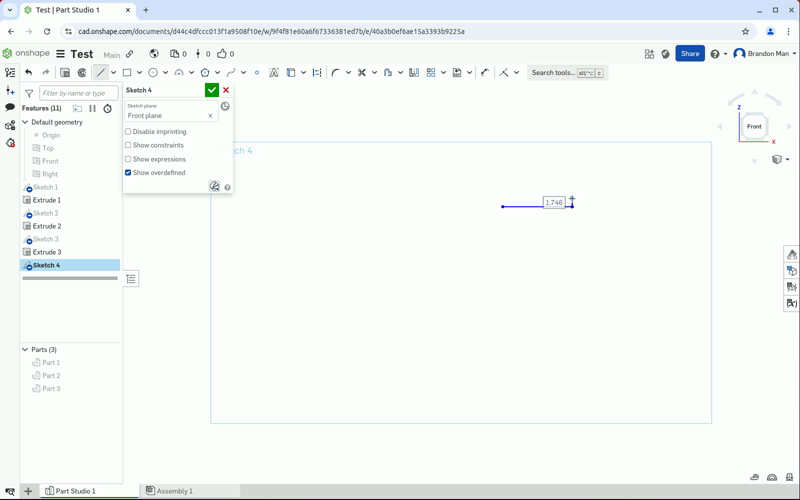
mouse_move(502, 198)
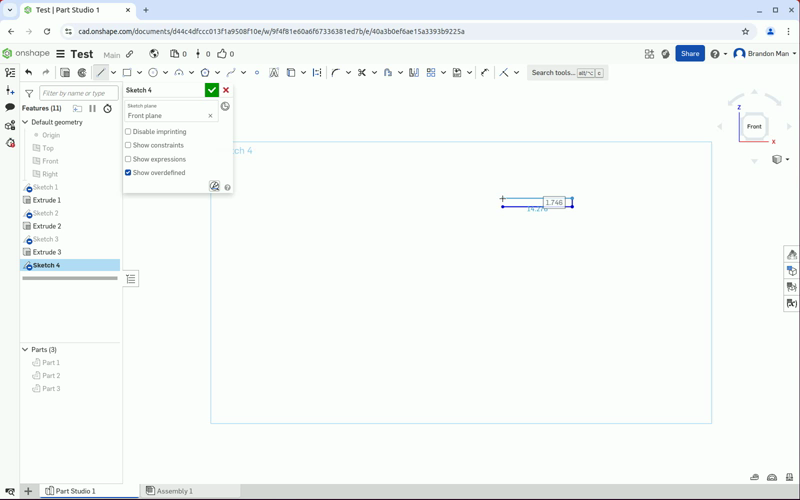
click(502, 198)
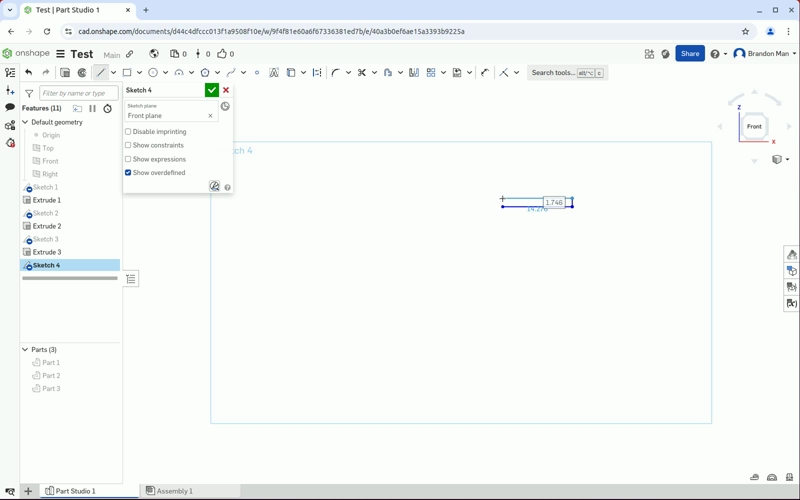
key_up(shift)
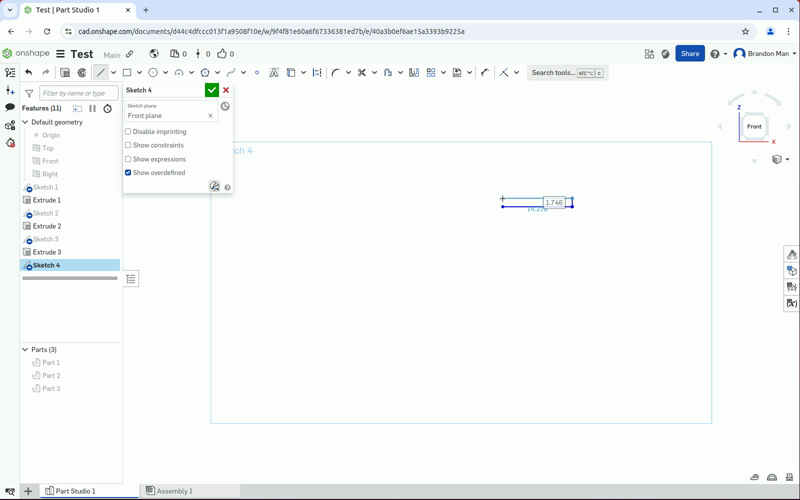
mouse_move(532, 198)
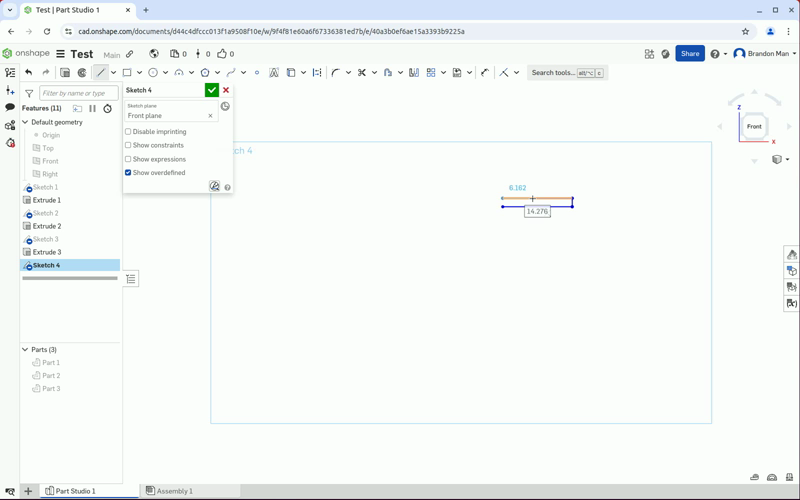
key_down(shift)
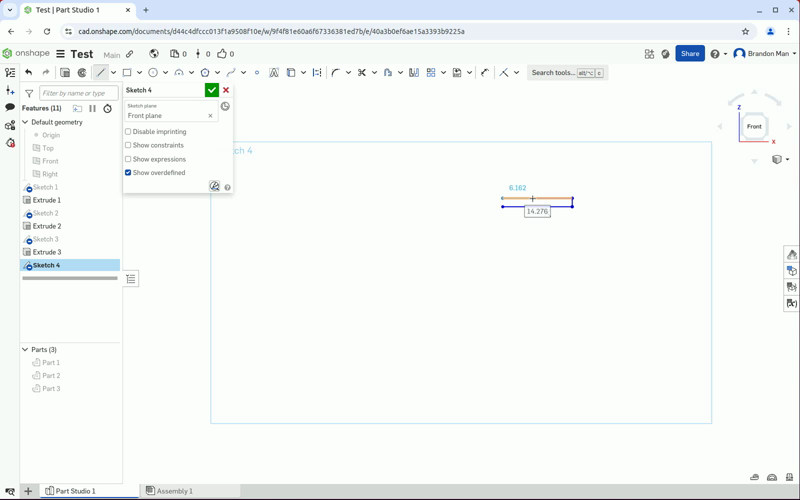
mouse_move(502, 206)
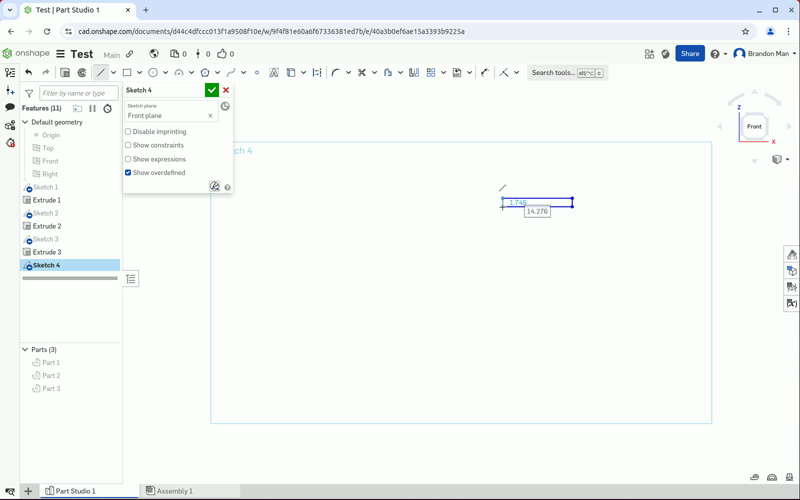
key_up(shift)
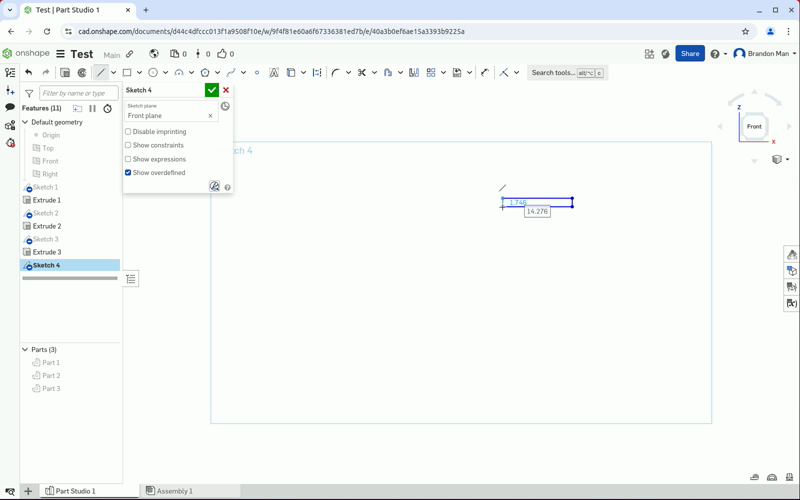
click(502, 206)
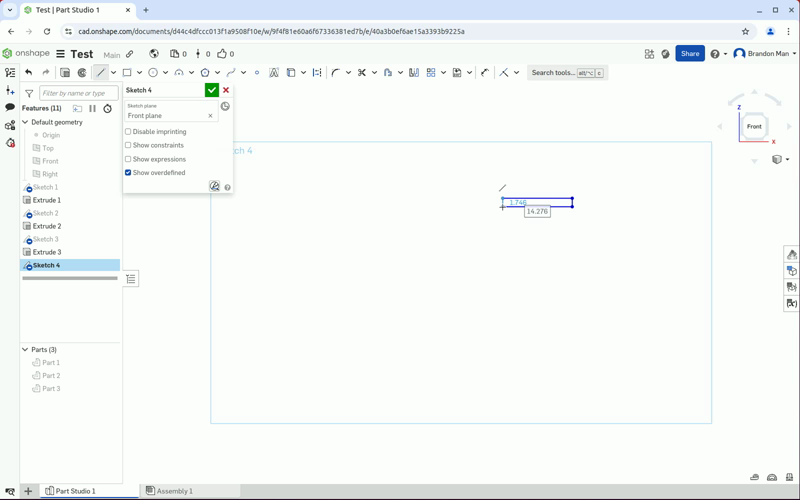
key(esc)
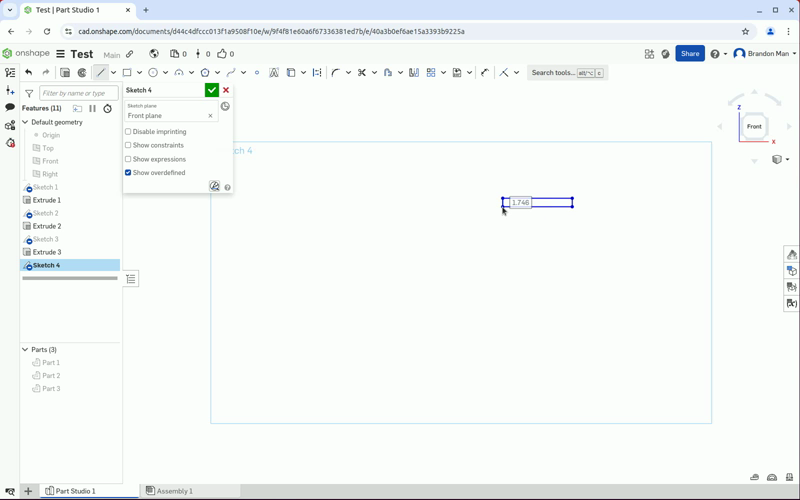
mouse_move(552, 204)
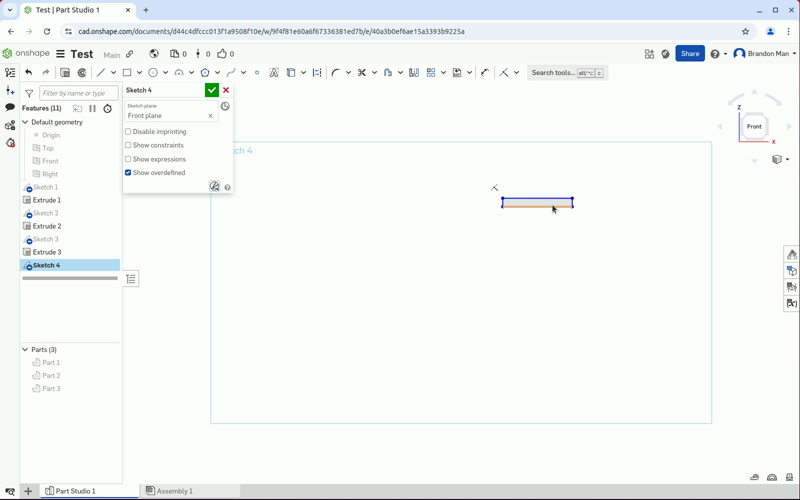
scroll(6)
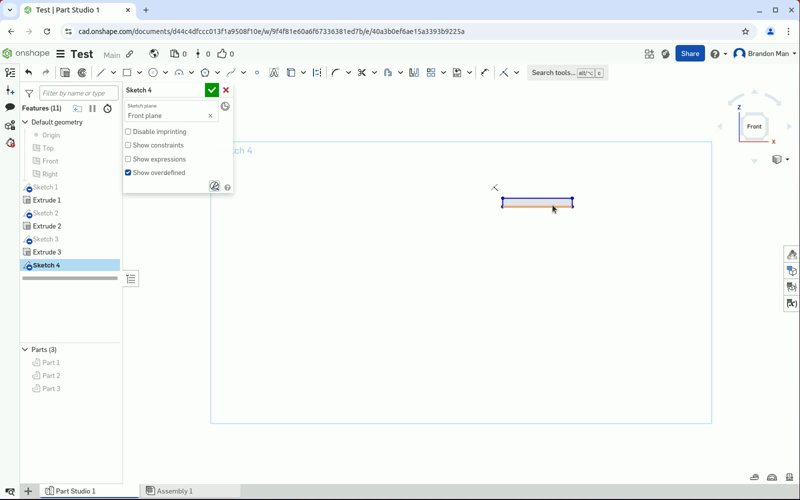
scroll(6)
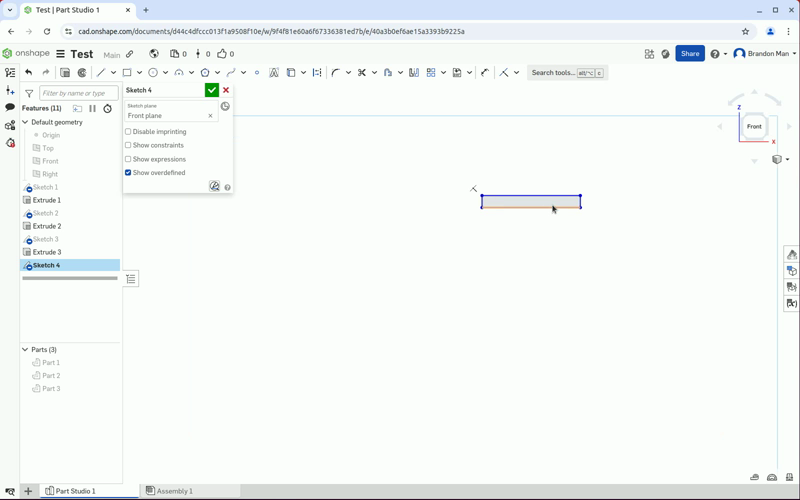
scroll(6)
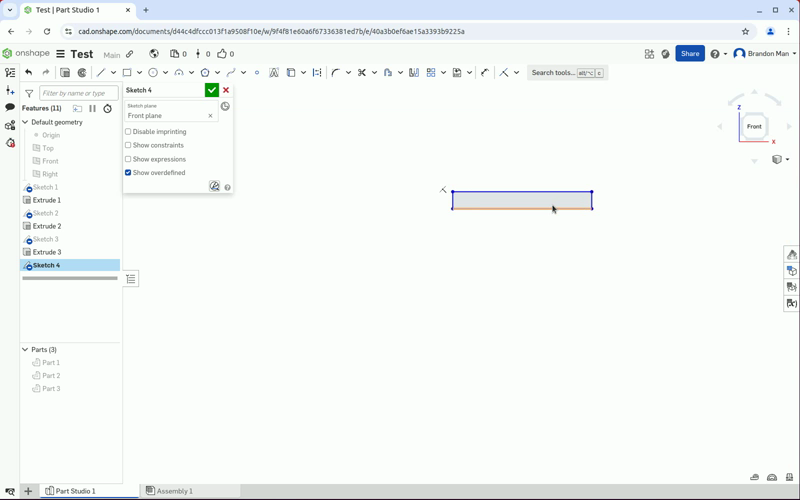
scroll(6)
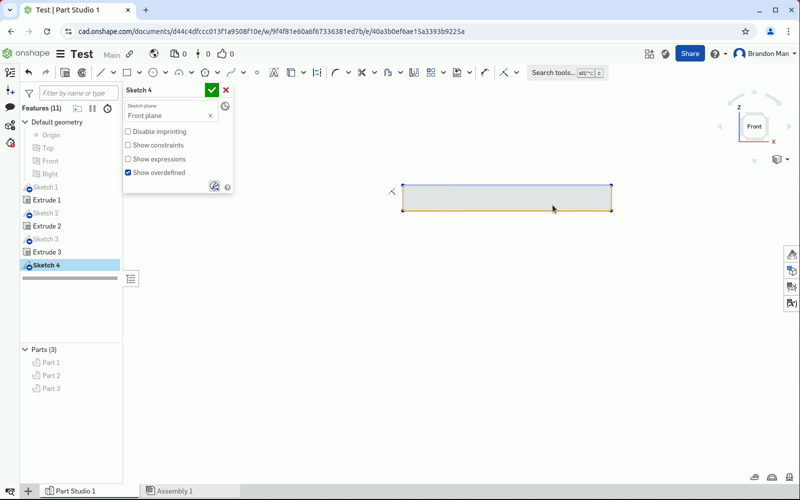
scroll(6)
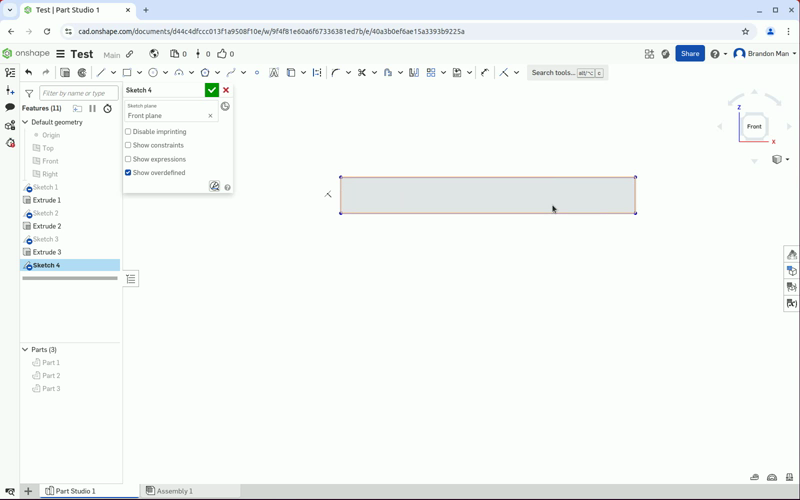
scroll(6)
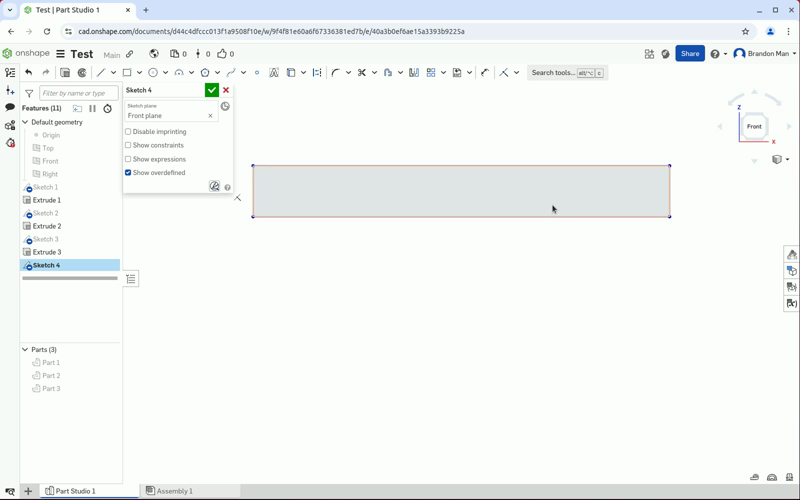
scroll(6)
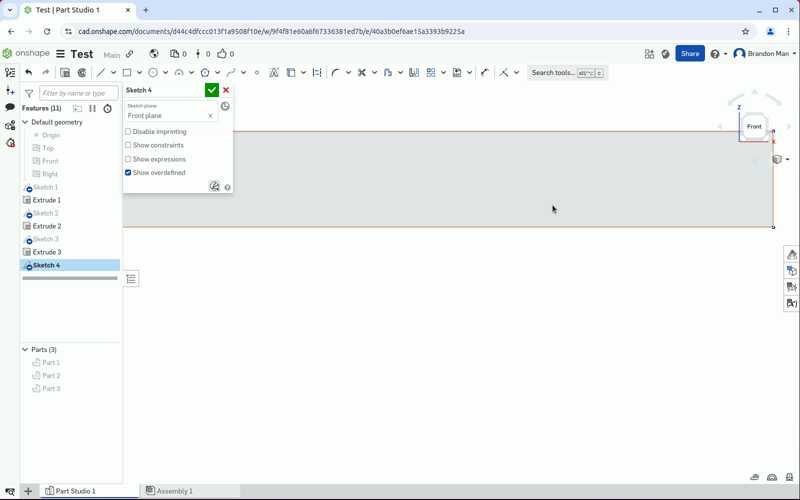
click(552, 204)
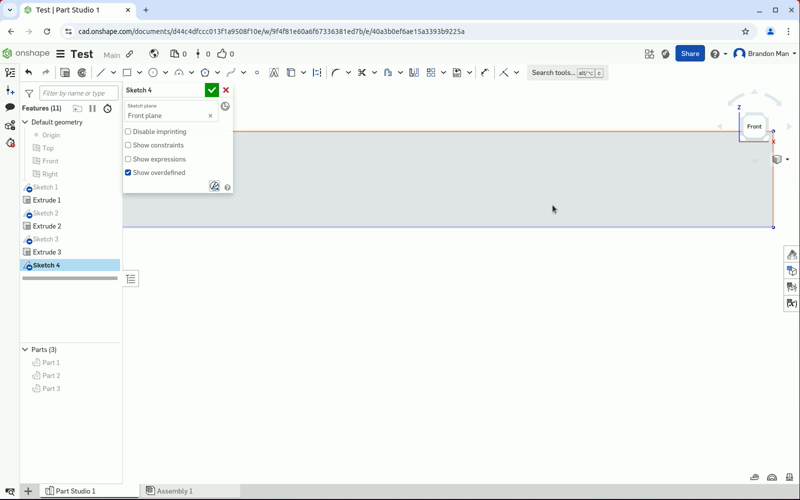
scroll(-6)
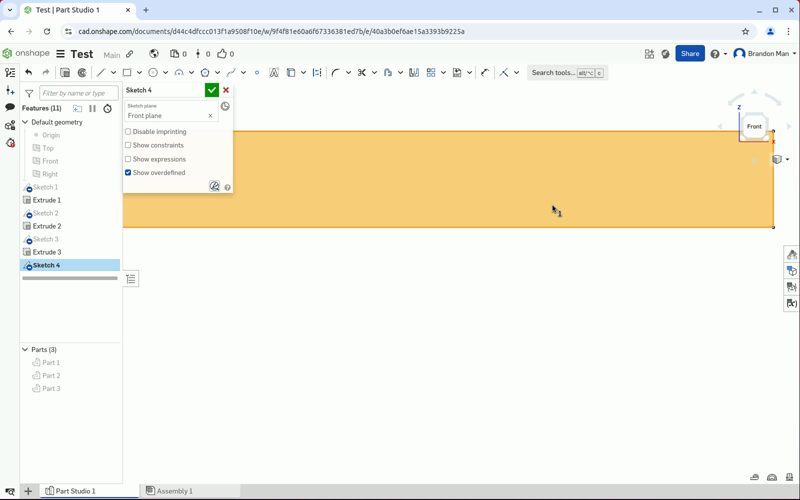
scroll(-6)
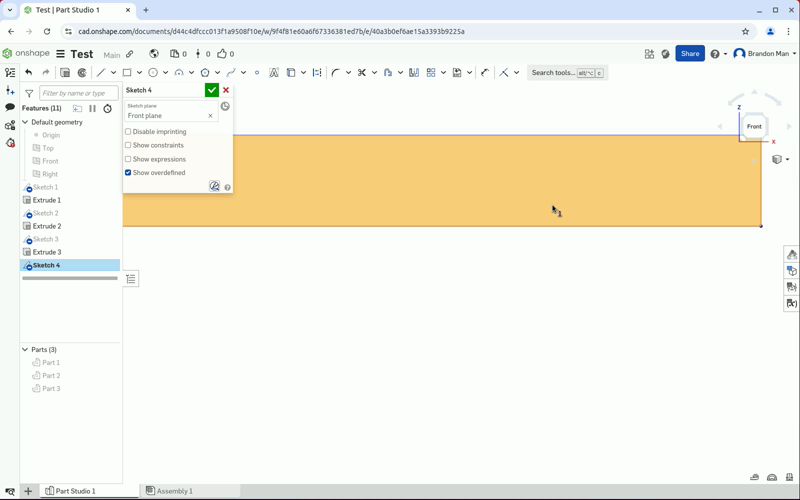
scroll(-6)
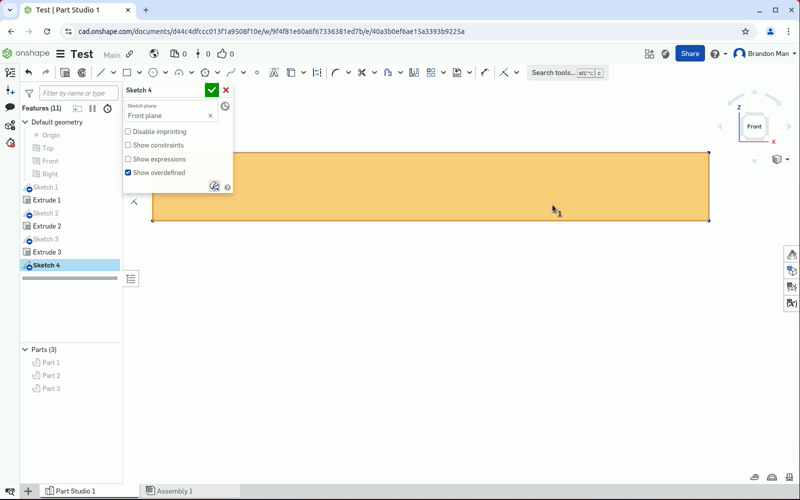
scroll(-6)
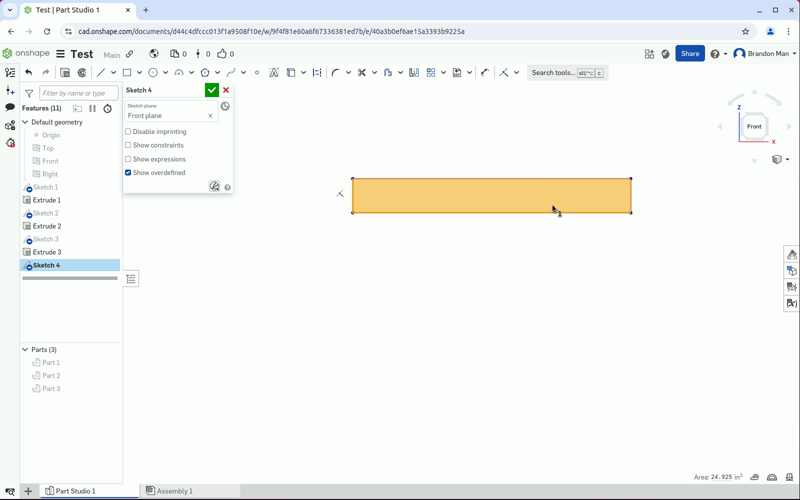
scroll(-6)
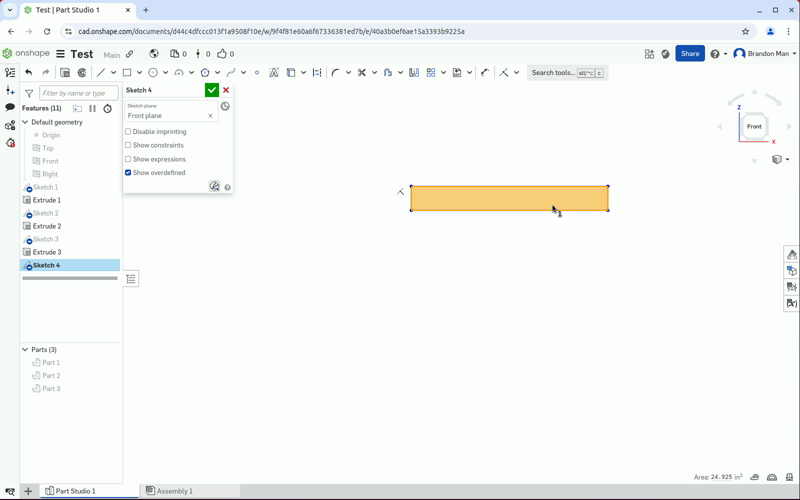
scroll(-6)
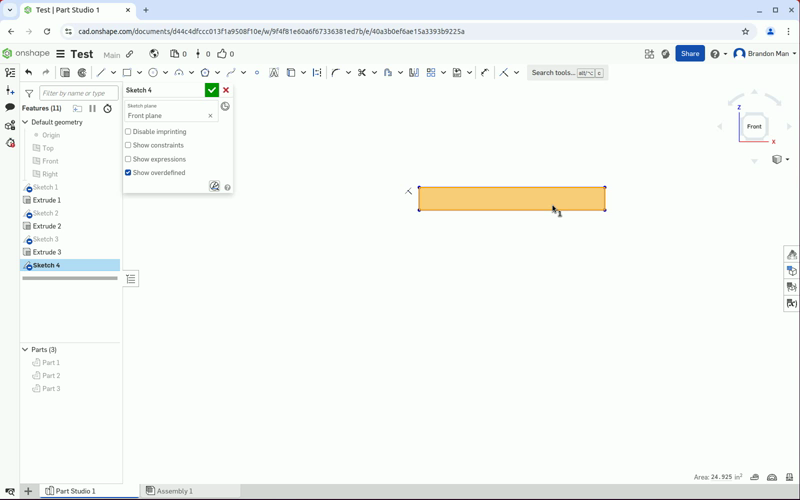
scroll(-6)
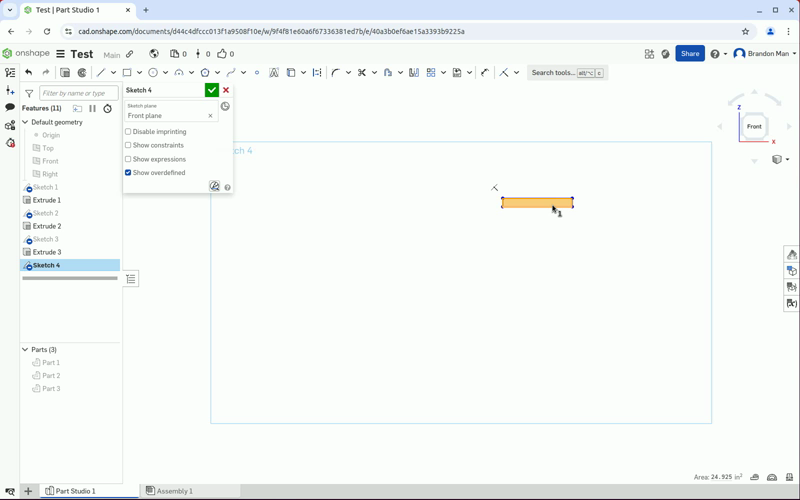
mouse_move(73, 352)
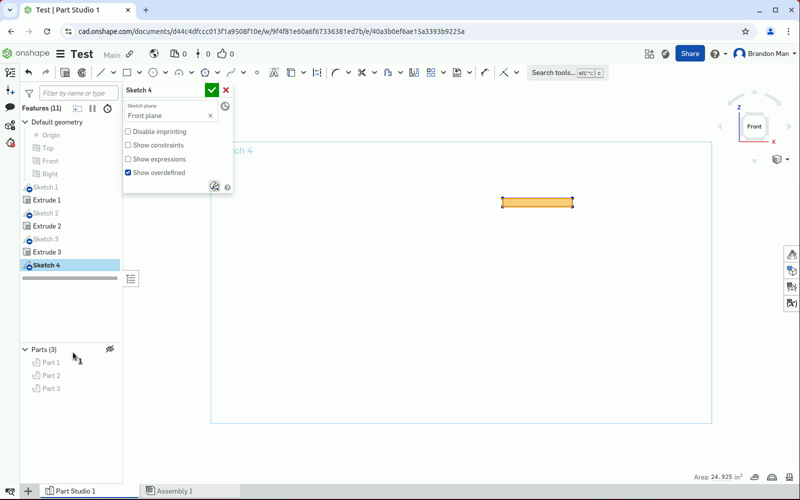
key(shift+y)
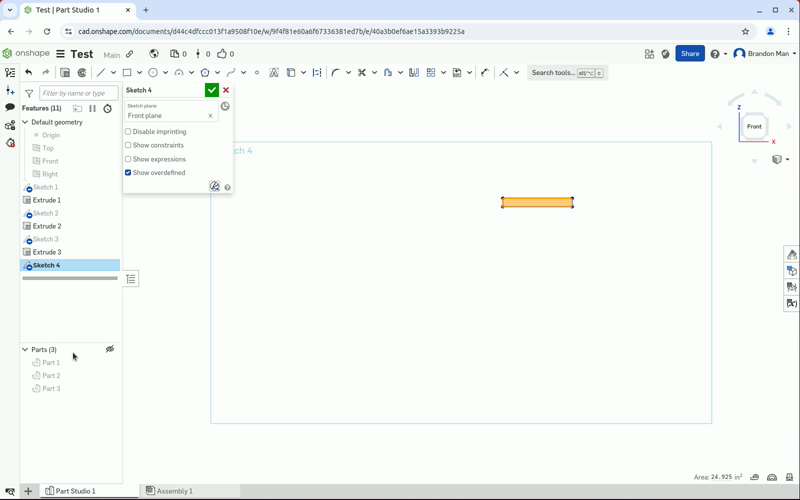
key(shift+e)
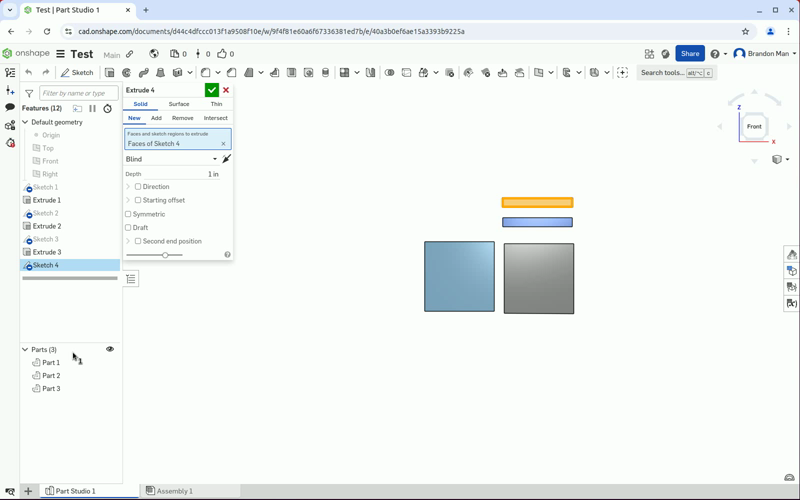
mouse_move(143, 106)
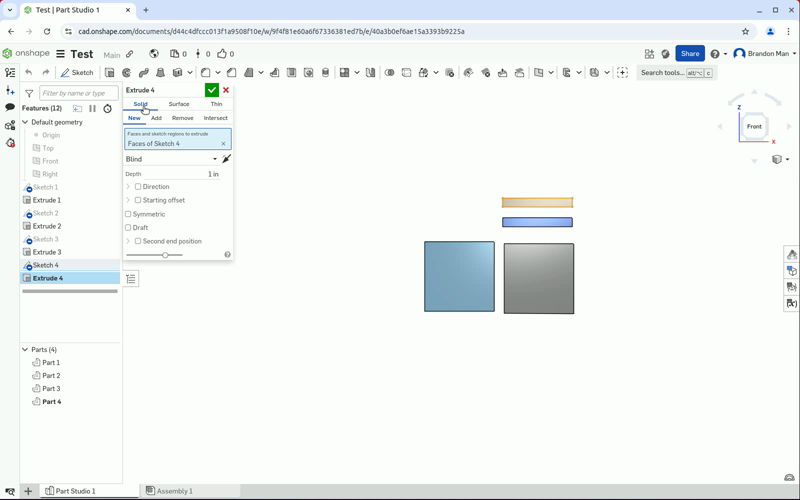
click(143, 106)
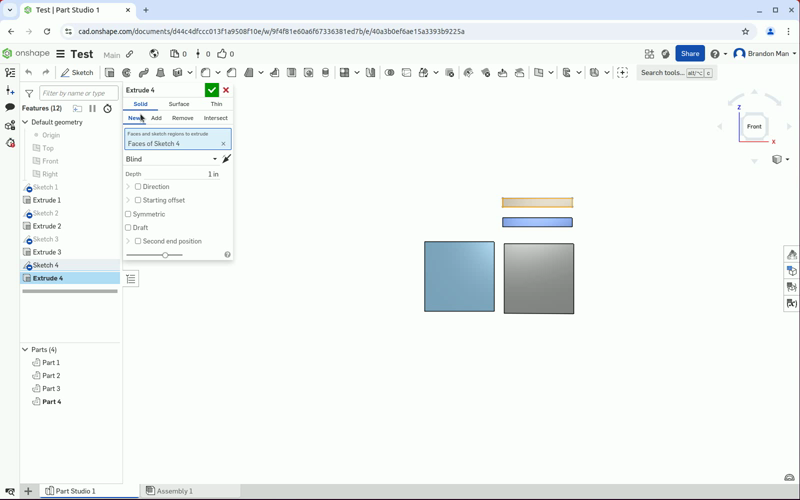
mouse_move(137, 120)
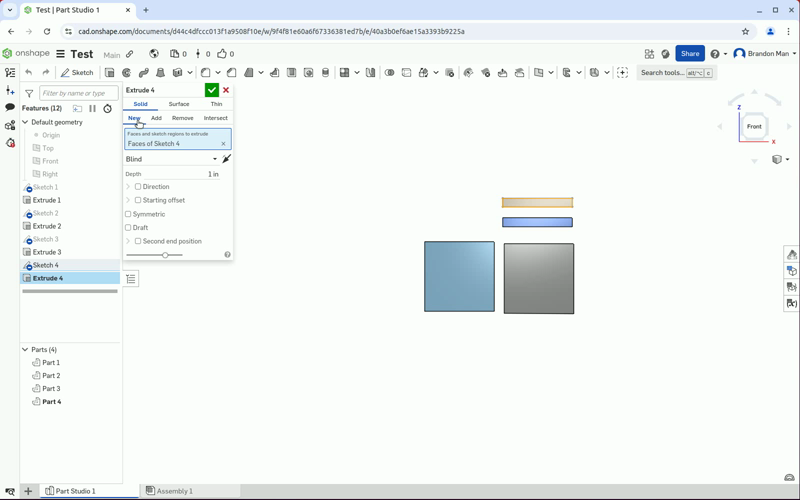
click(137, 120)
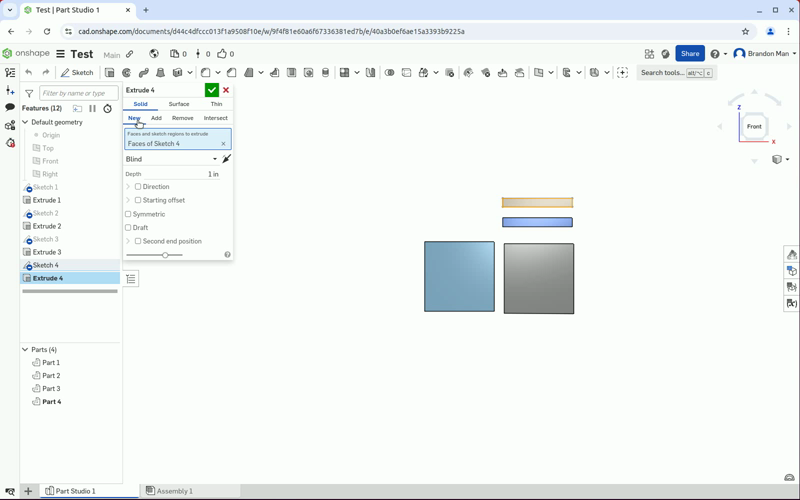
key(tab, 4)
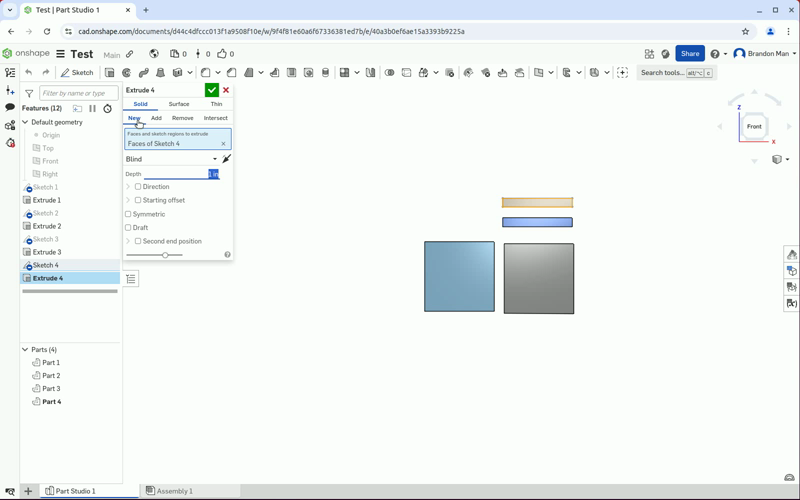
text(2.648)
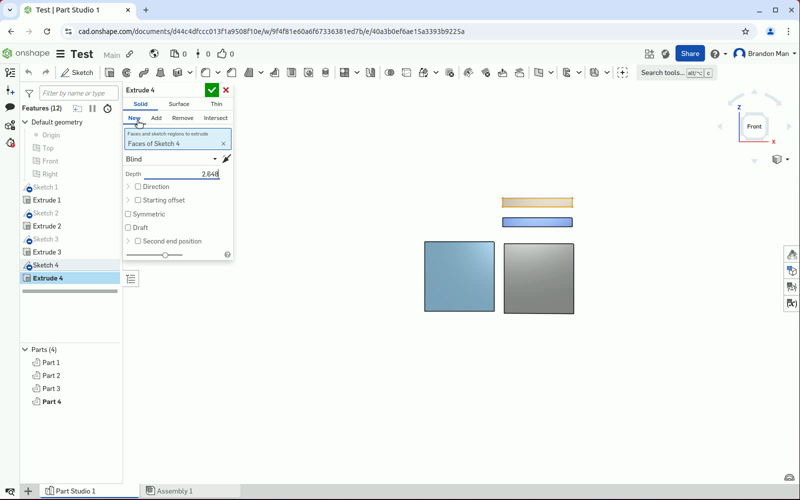
key(enter)
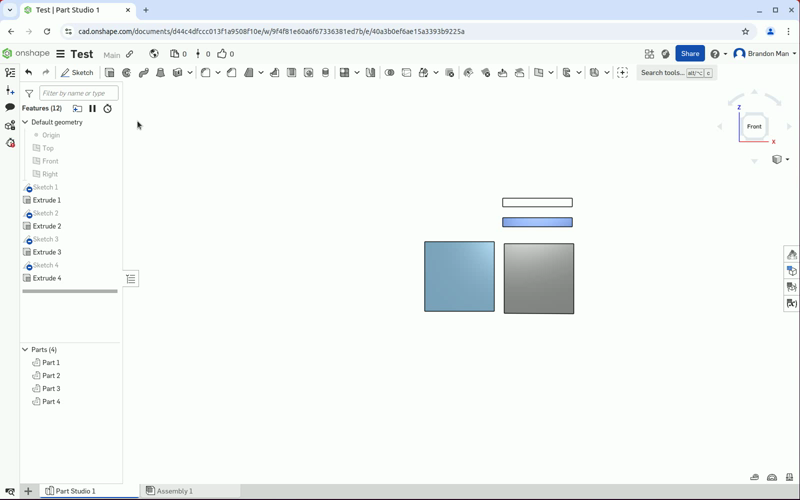
key(shift+h)
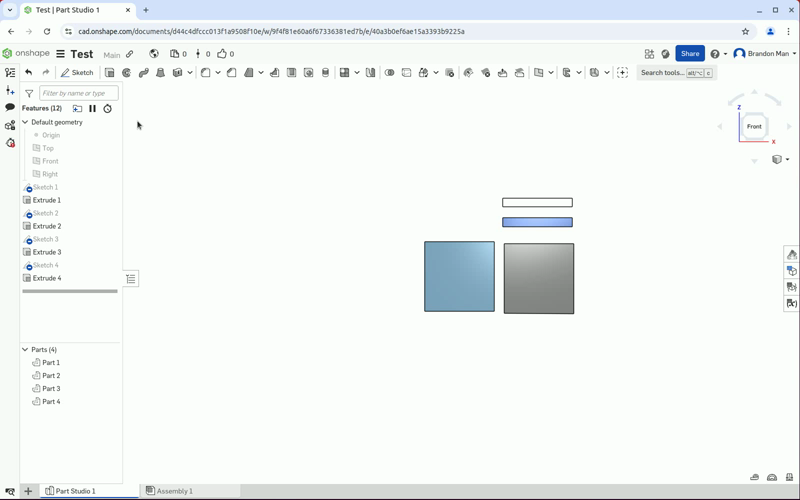
key(shift+h)
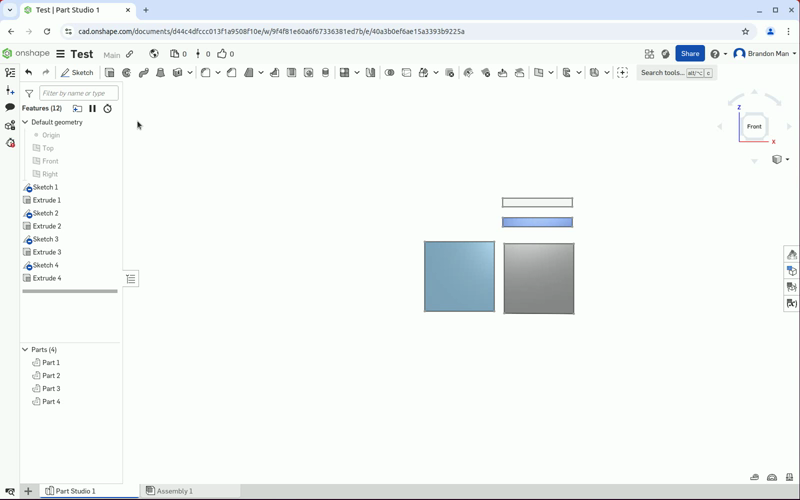
key(shift+7)
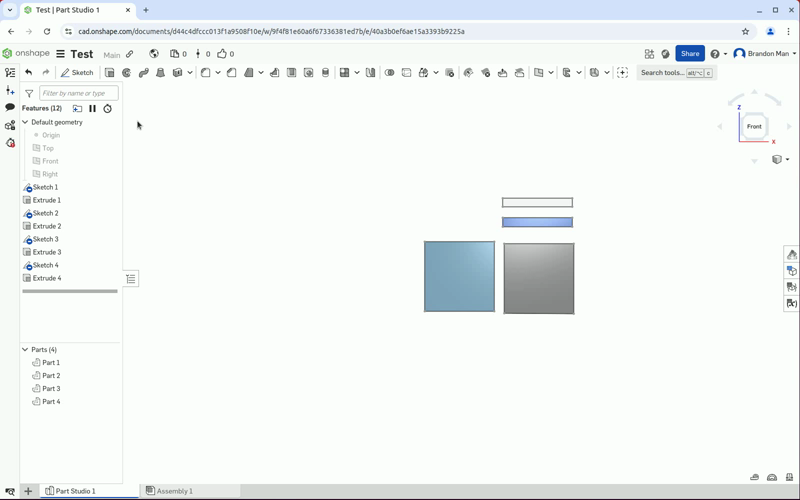
key(left, 2)
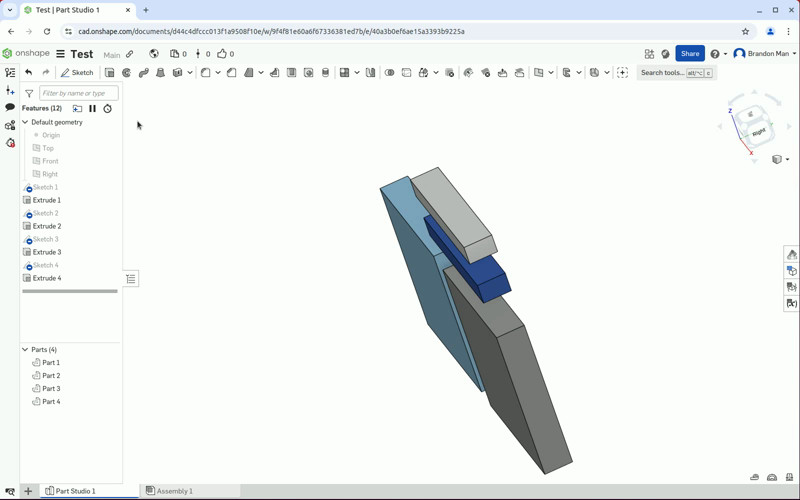
key(down, 2)
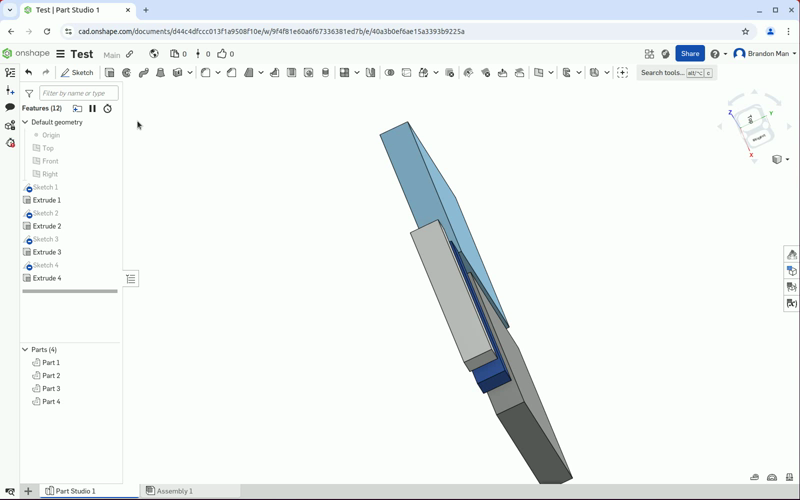
key(up, 2)
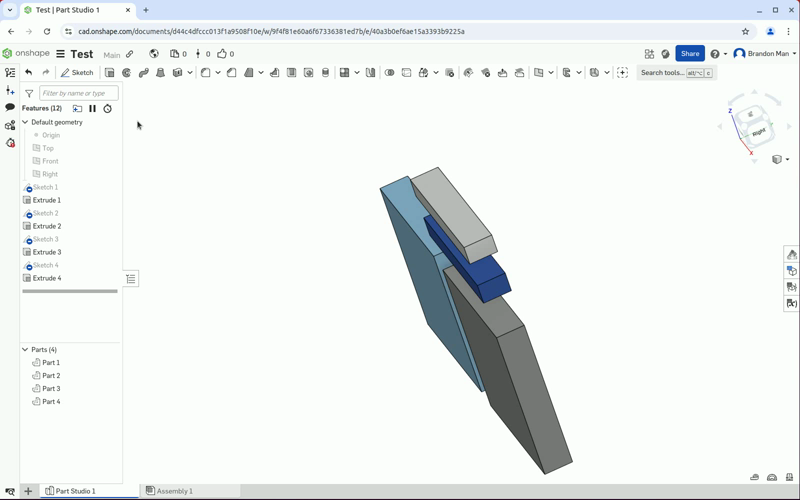
key(right, 2)
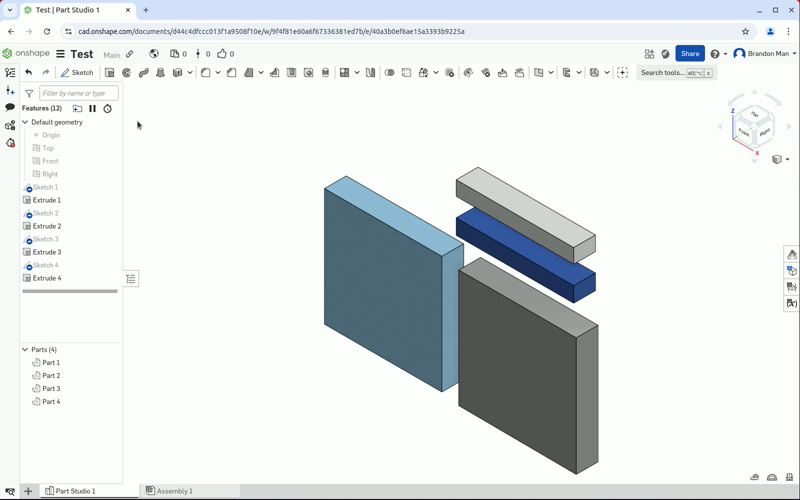
mouse_move(73, 189)
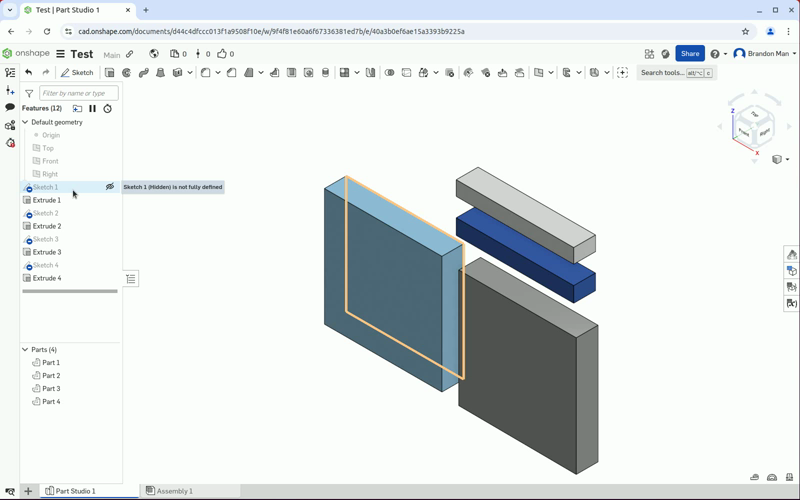
click(73, 189)